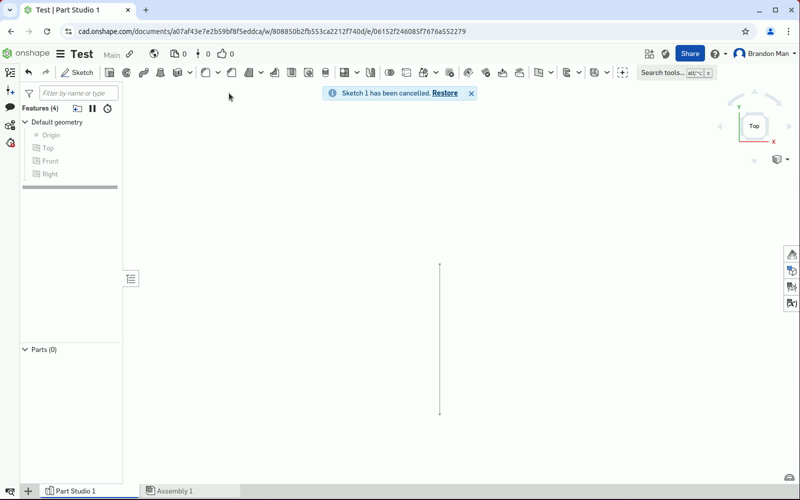
key(shift+h)
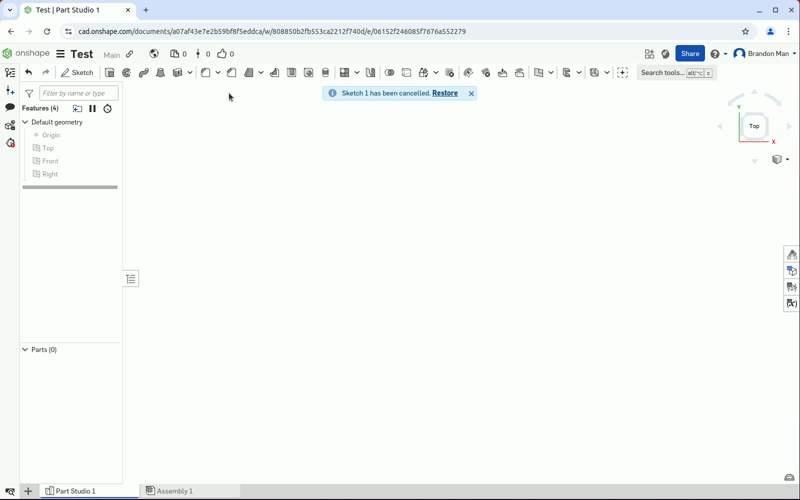
key(shift+s)
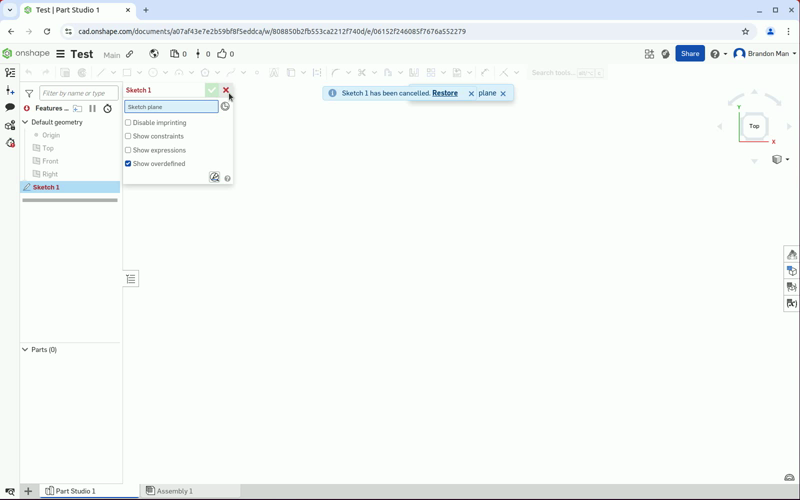
mouse_move(73, 150)
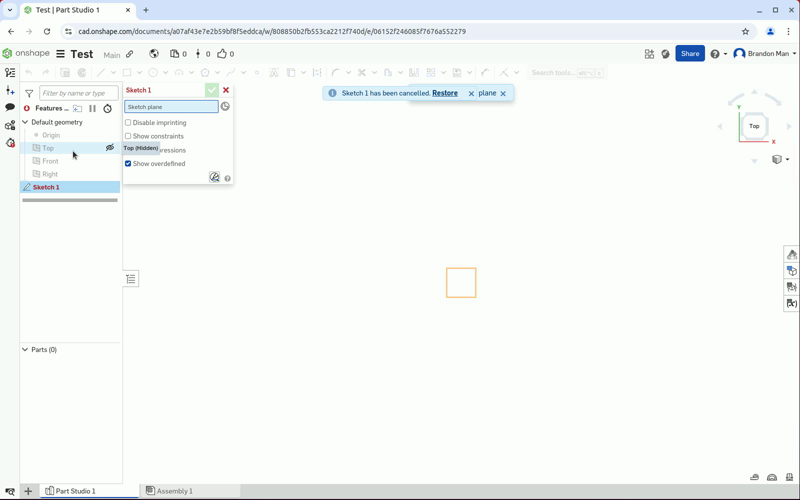
click(73, 150)
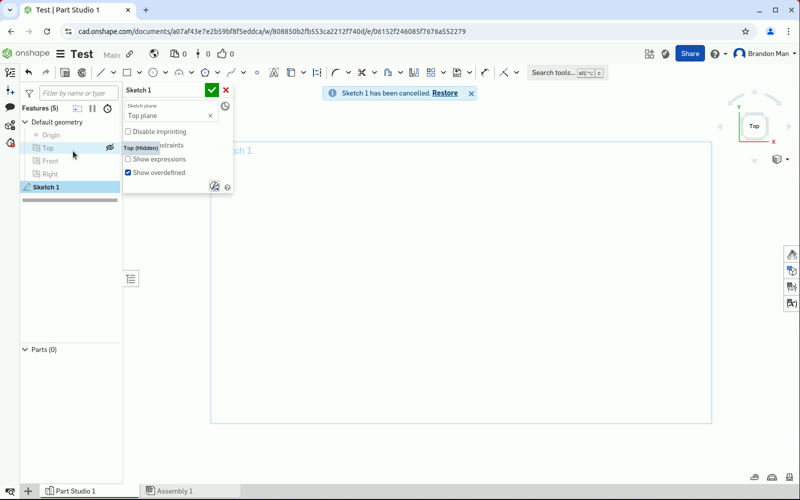
mouse_move(73, 352)
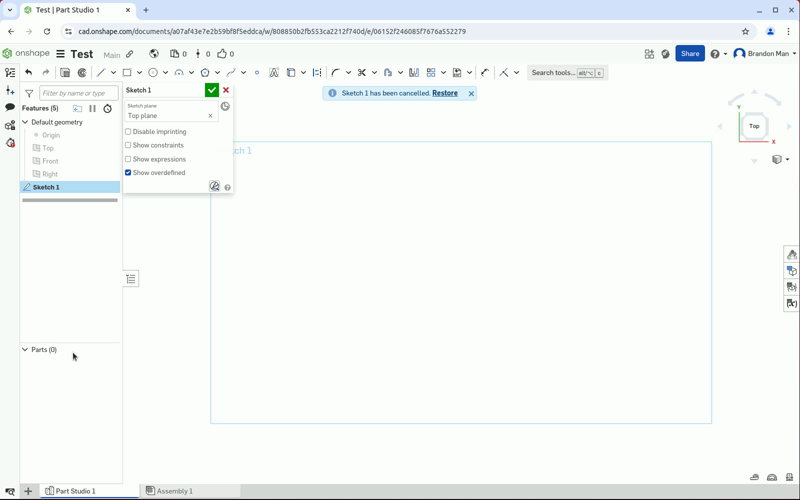
key(y)
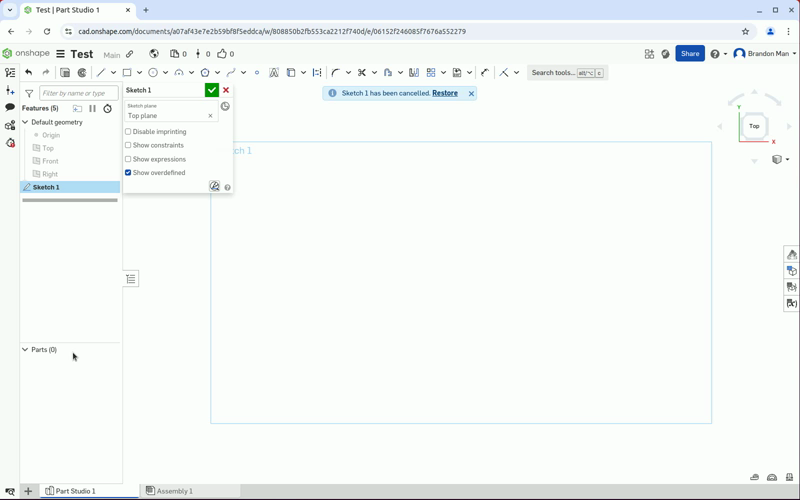
key(a)
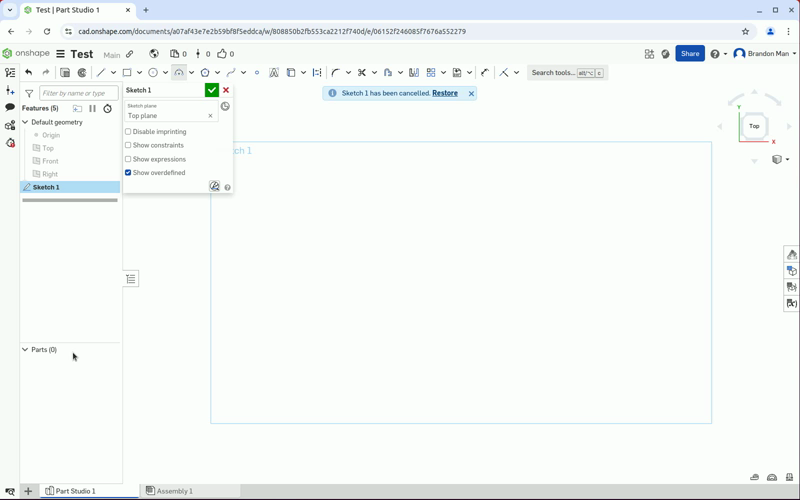
key_down(shift)
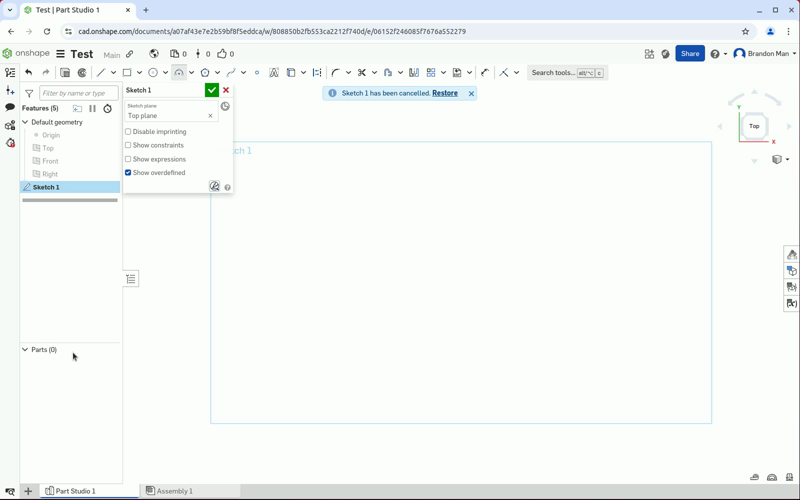
mouse_move(404, 282)
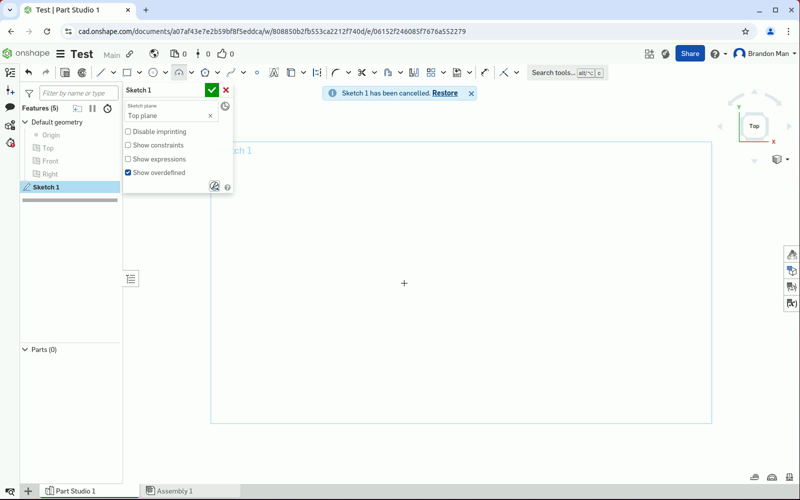
click(404, 282)
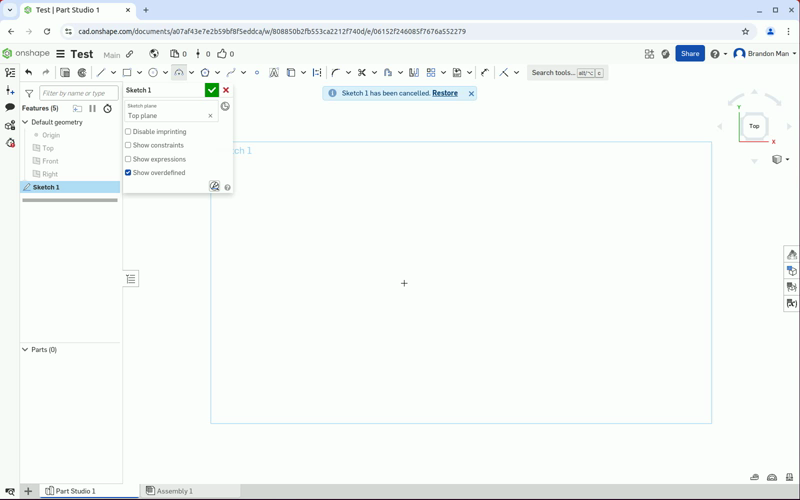
key_up(shift)
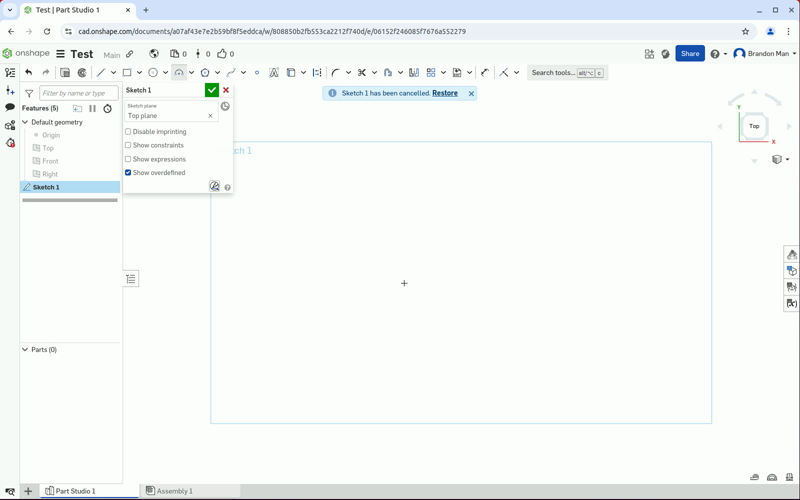
key_down(shift)
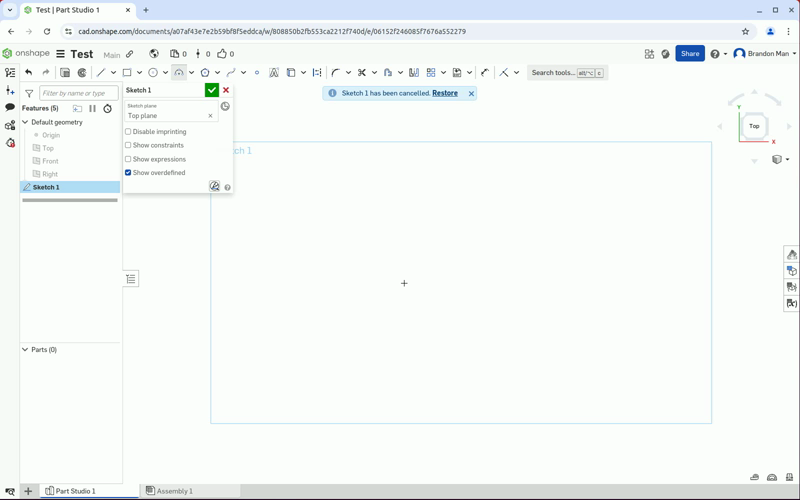
mouse_move(486, 233)
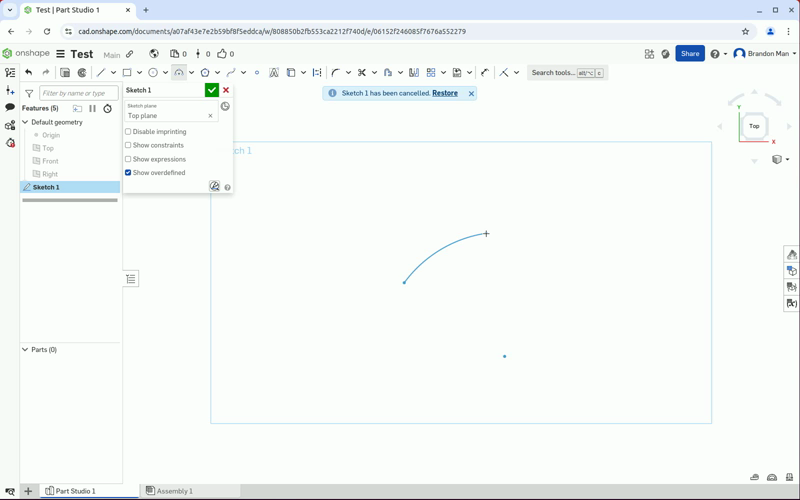
click(486, 233)
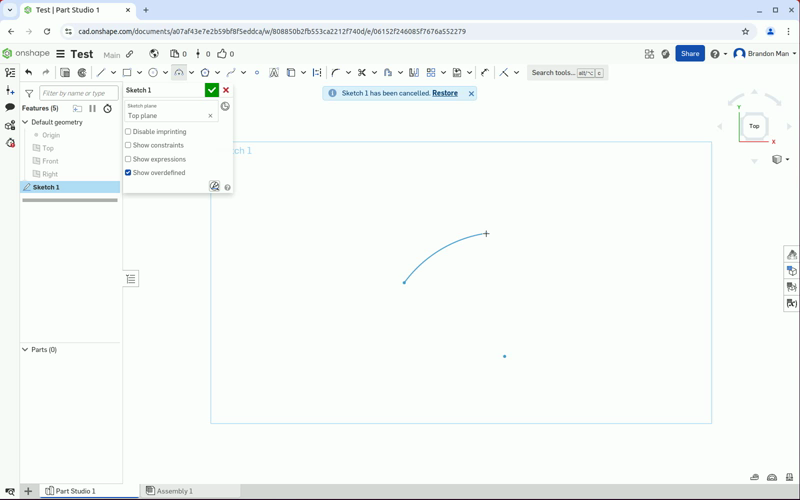
mouse_move(489, 330)
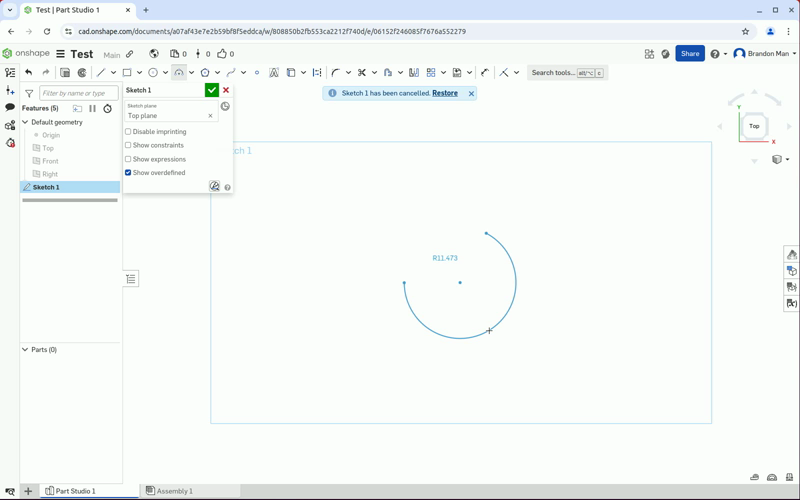
click(489, 330)
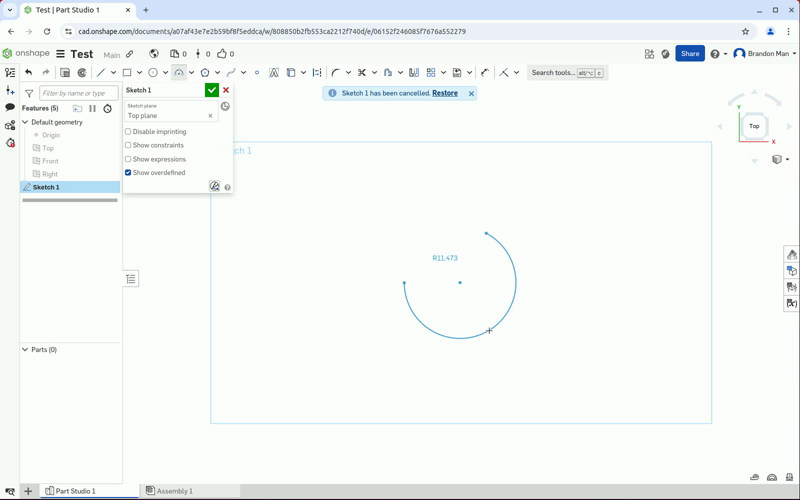
key_up(shift)
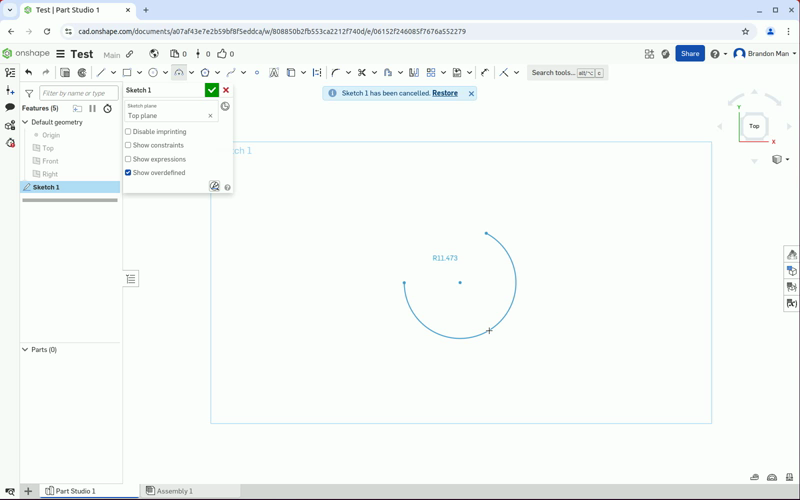
mouse_move(486, 233)
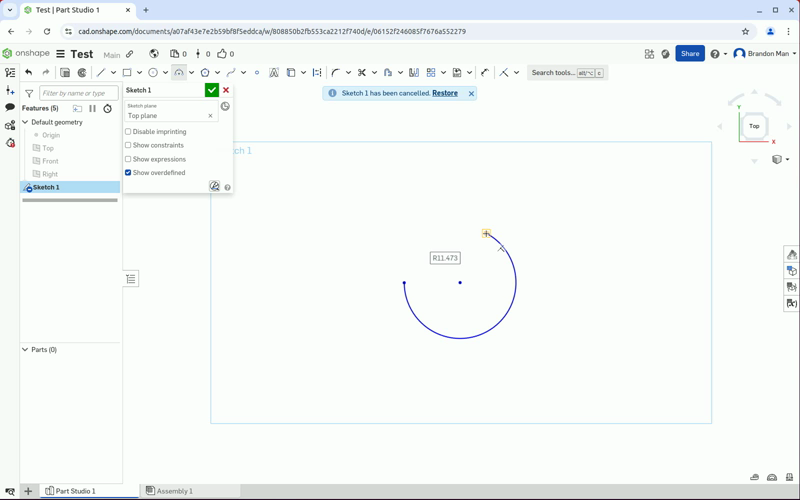
click(486, 233)
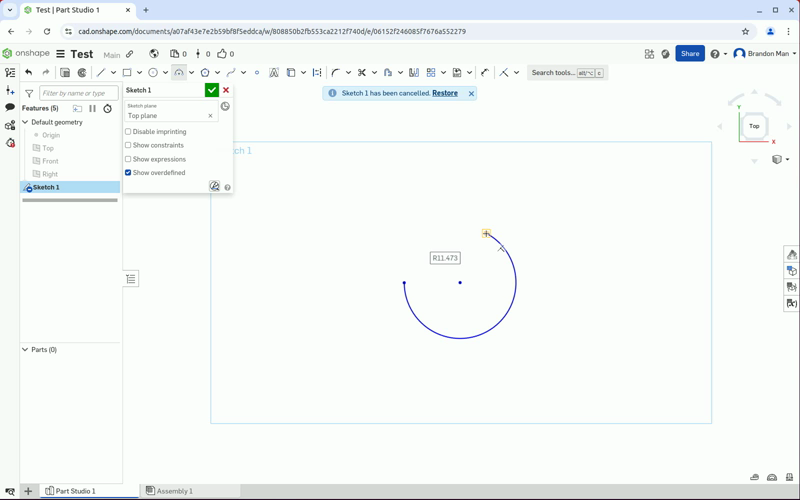
mouse_move(404, 282)
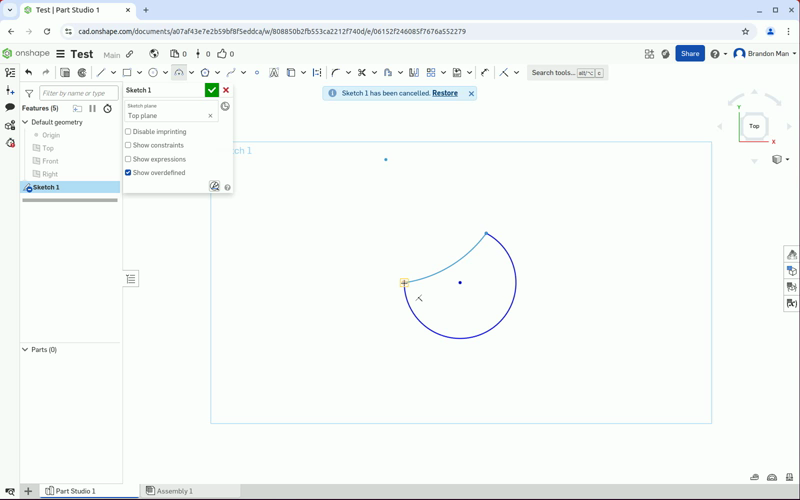
click(404, 282)
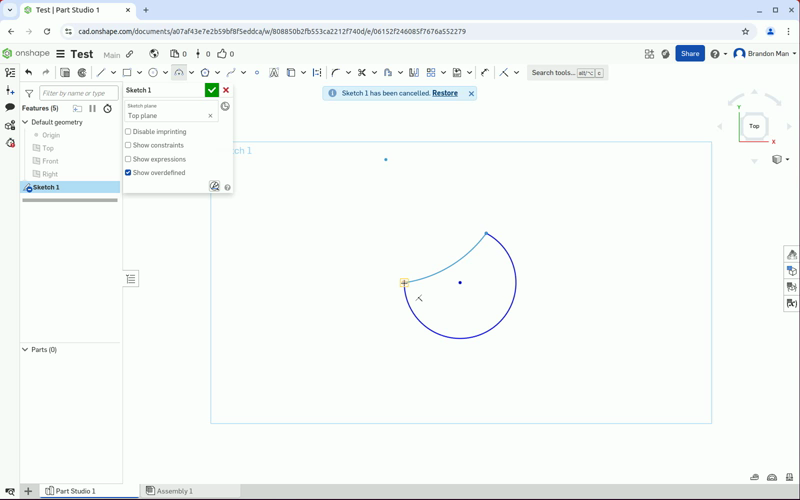
key_down(shift)
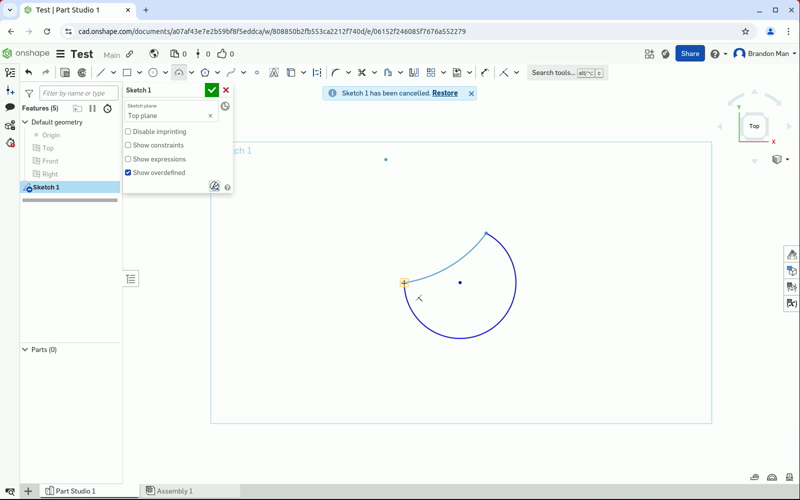
mouse_move(454, 272)
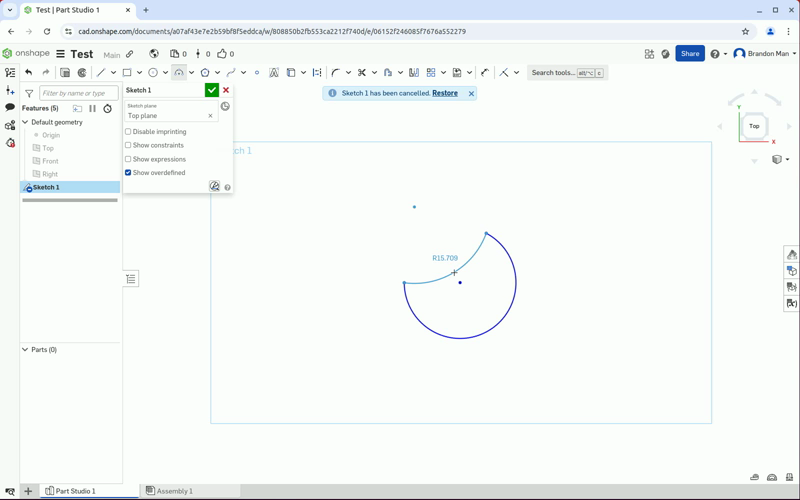
click(454, 272)
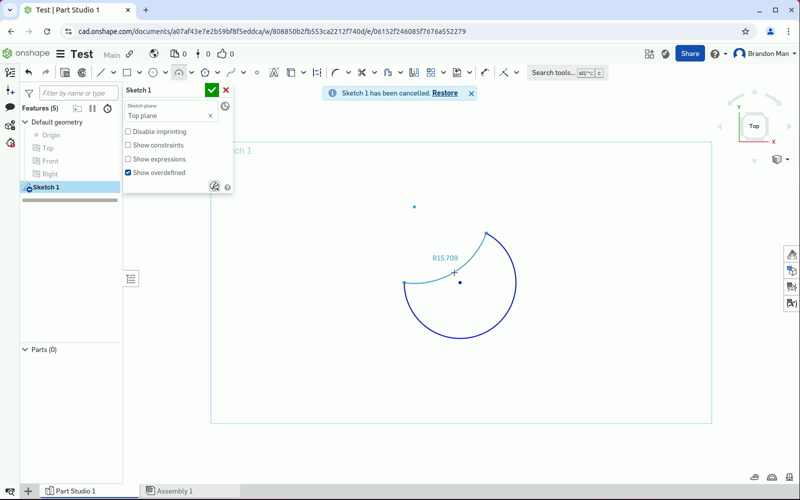
key_up(shift)
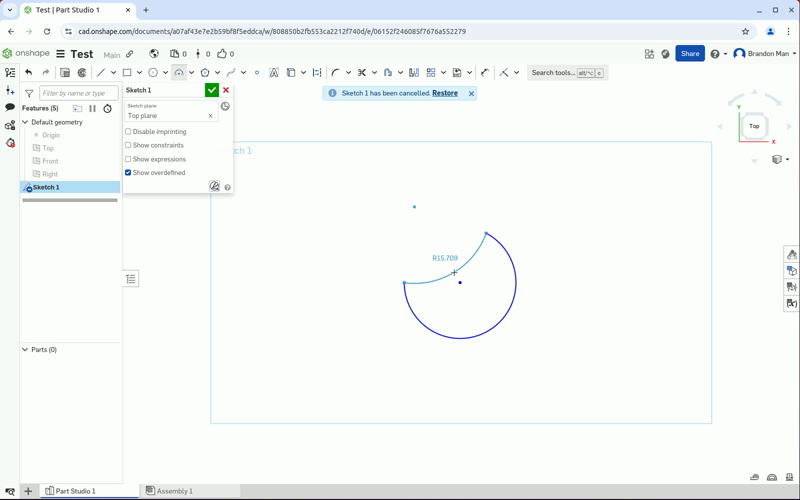
key(esc)
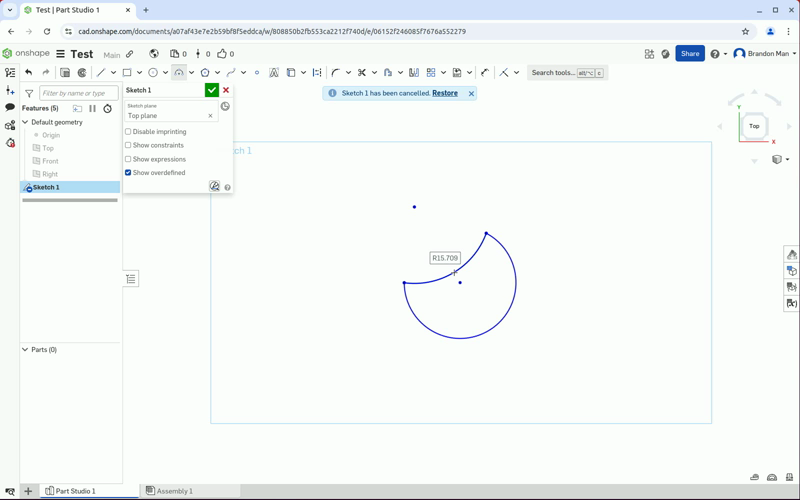
key(c)
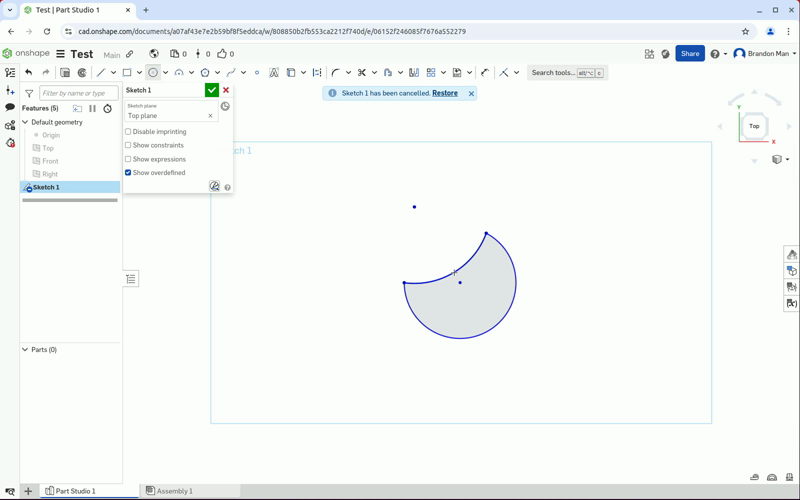
key_down(shift)
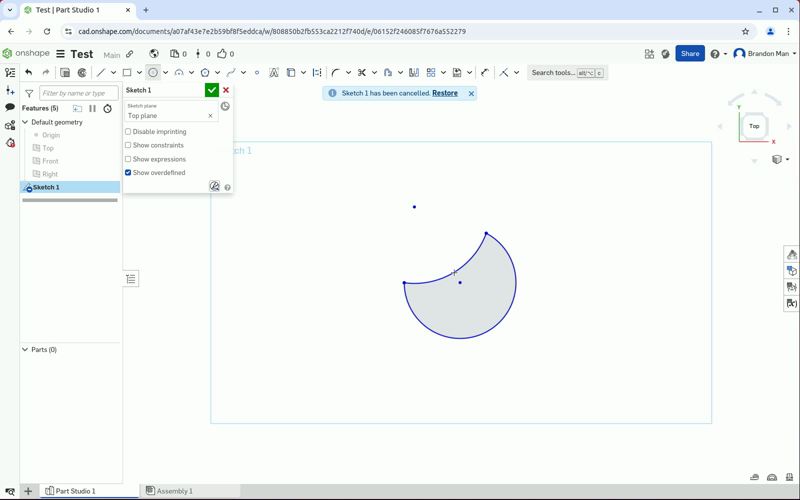
mouse_move(461, 282)
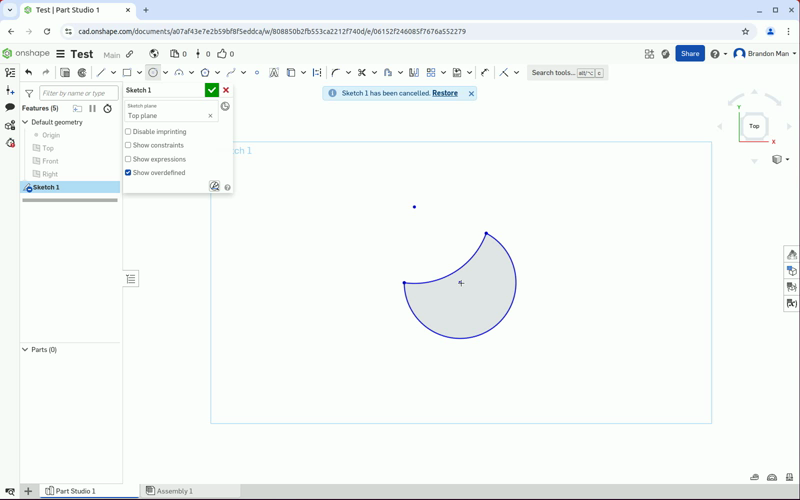
scroll(6)
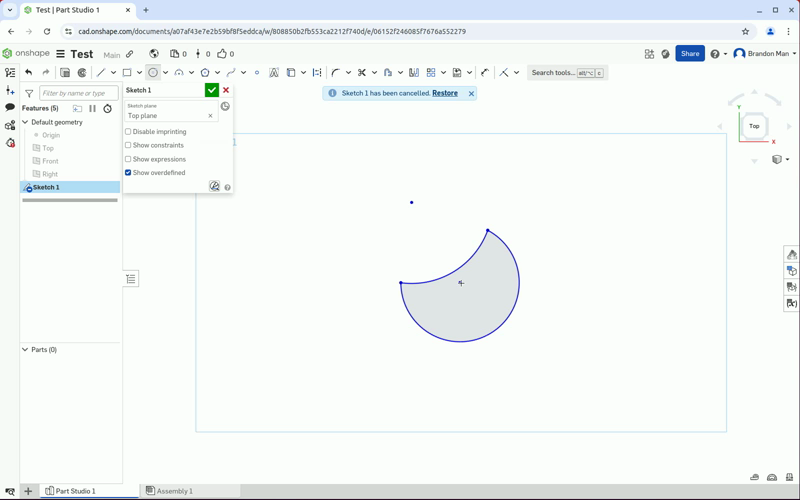
scroll(6)
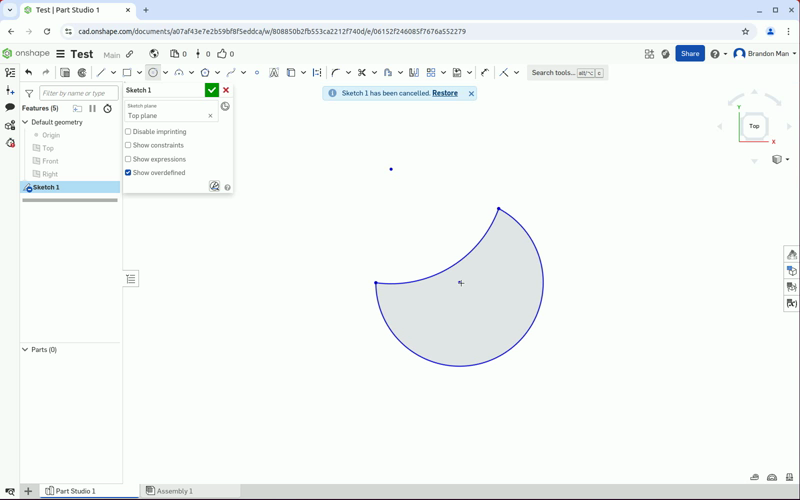
scroll(6)
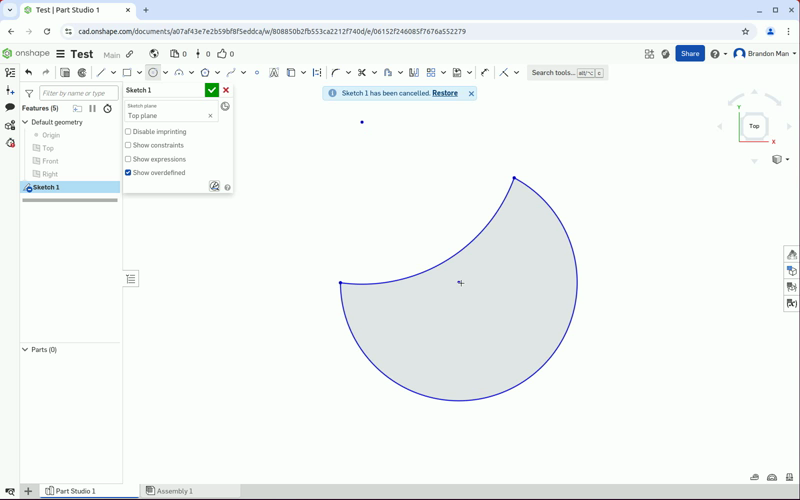
scroll(6)
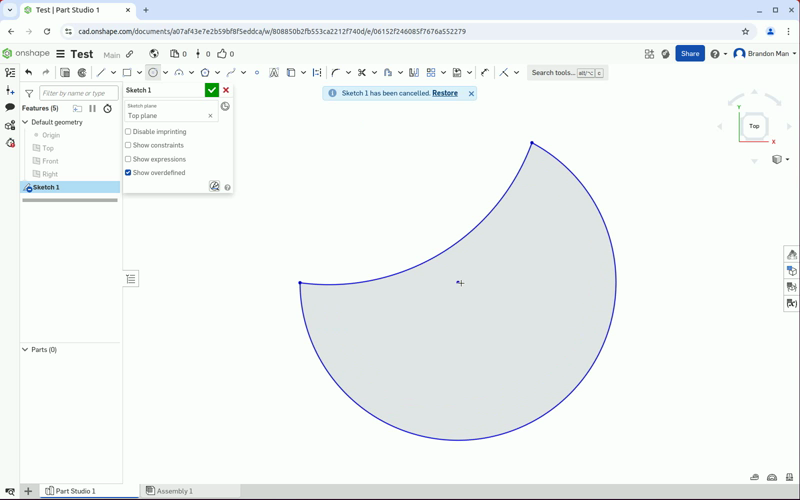
scroll(6)
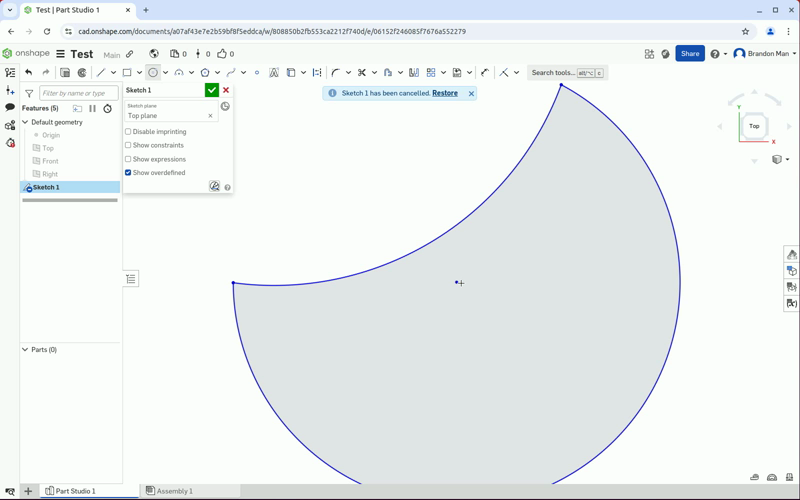
scroll(6)
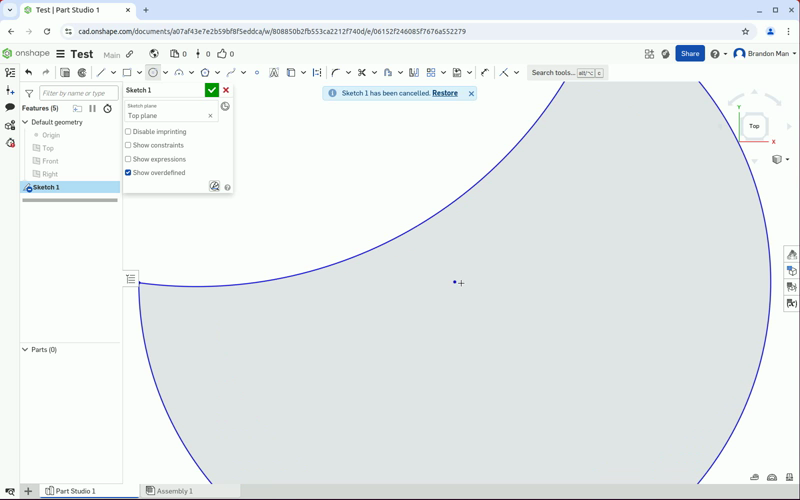
scroll(6)
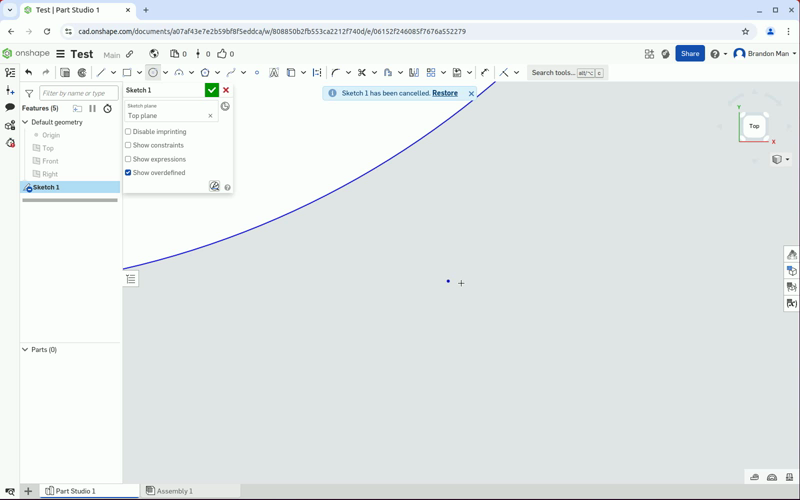
click(461, 282)
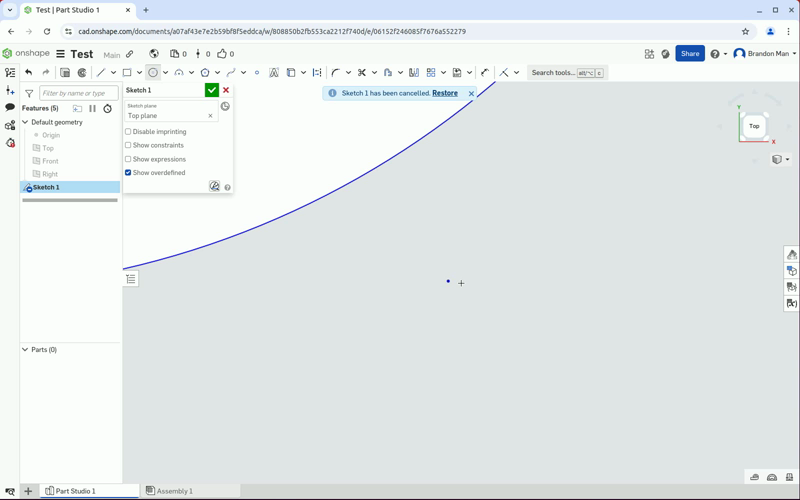
scroll(-6)
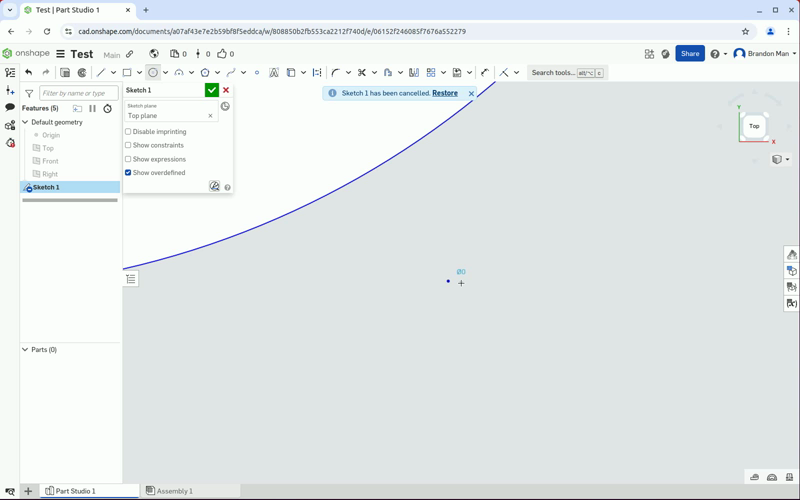
scroll(-6)
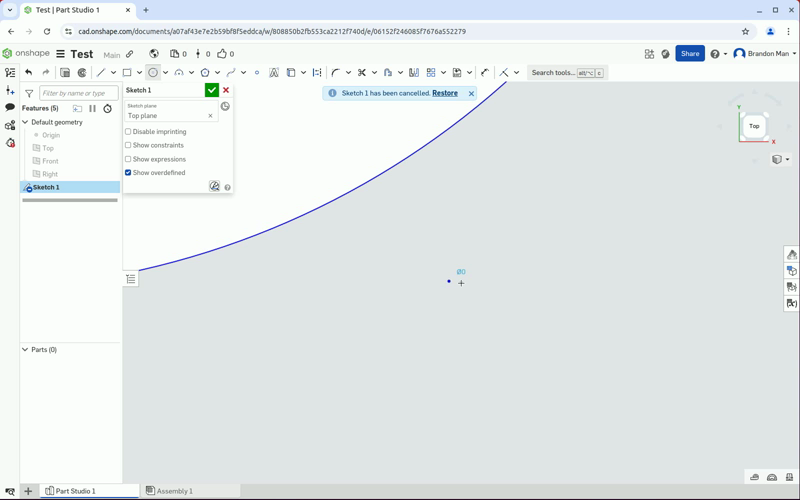
scroll(-6)
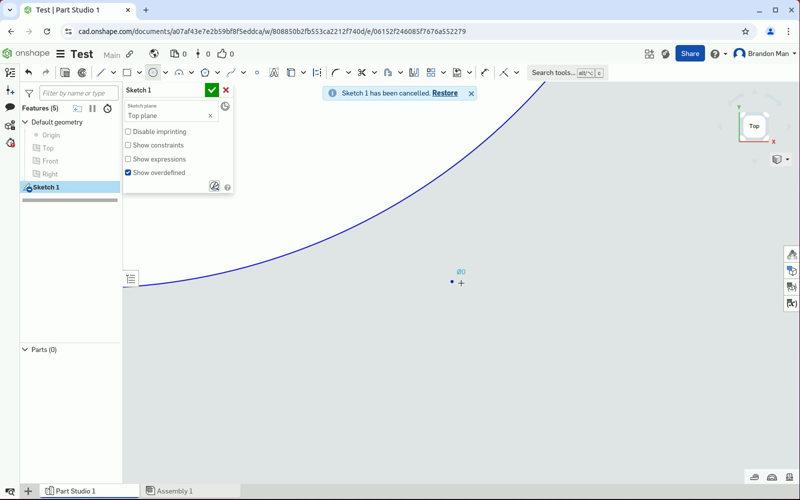
scroll(-6)
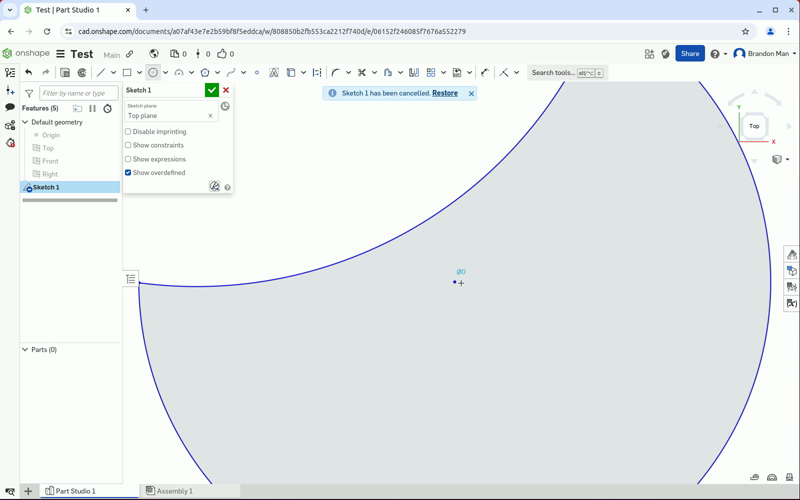
scroll(-6)
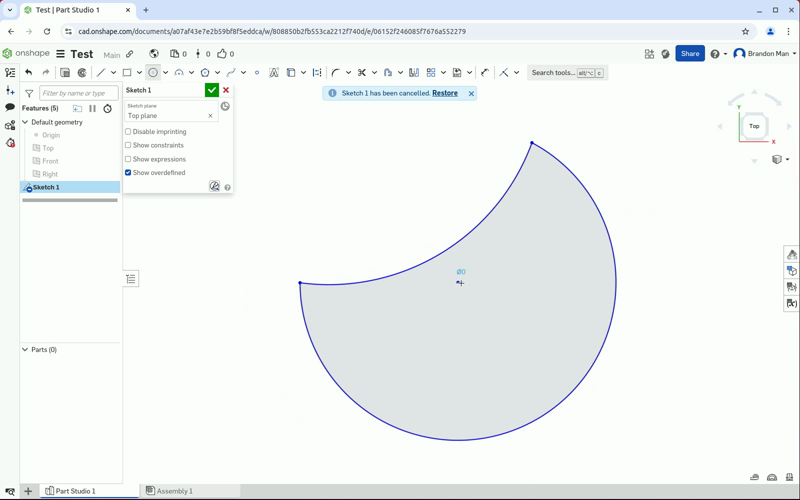
scroll(-6)
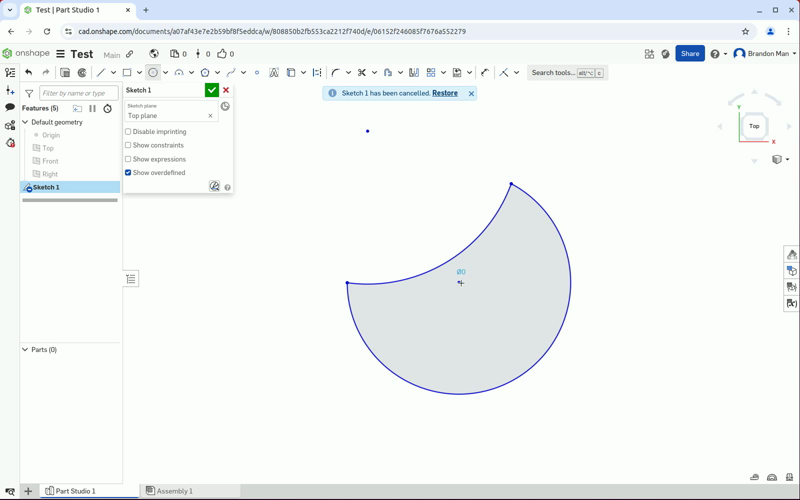
scroll(-6)
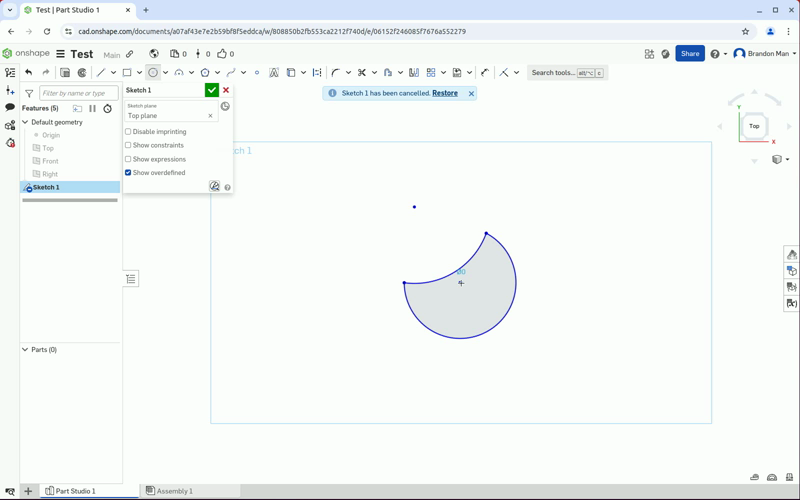
key_up(shift)
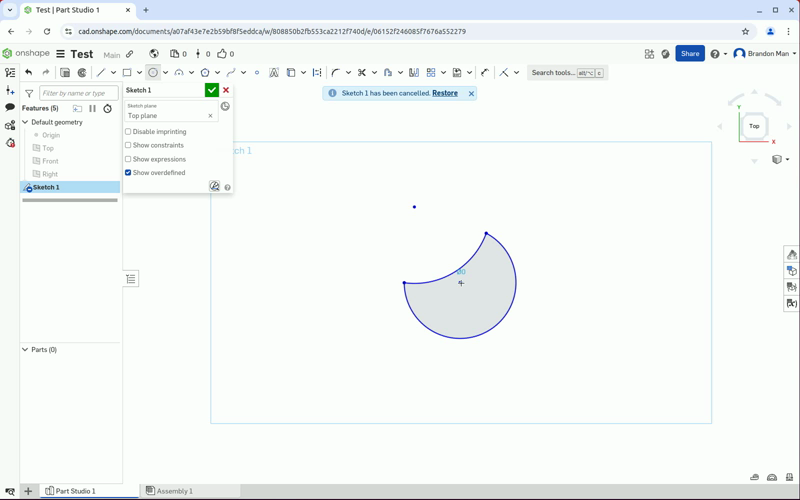
mouse_move(473, 282)
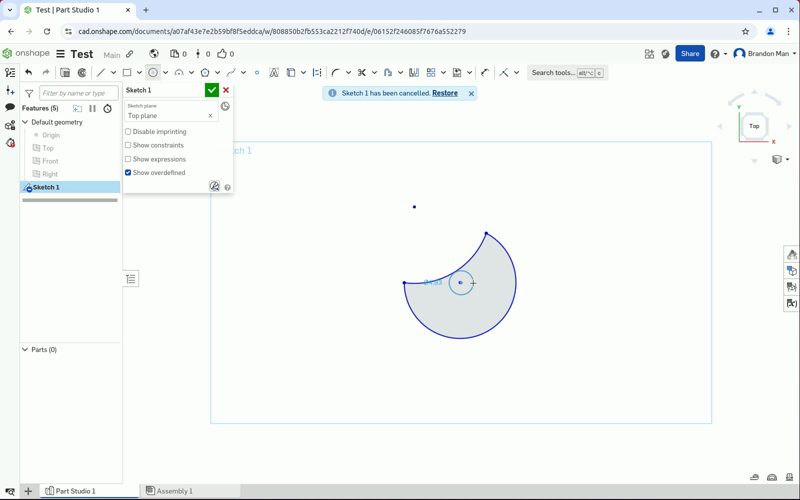
click(473, 282)
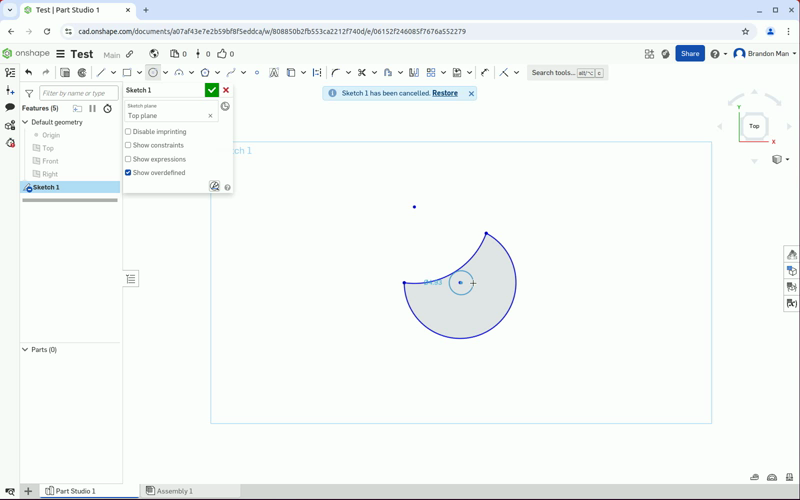
key(esc)
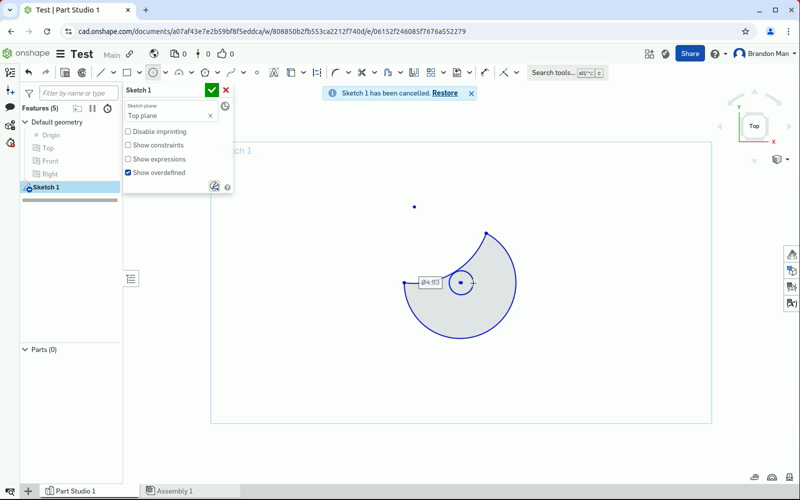
mouse_move(493, 319)
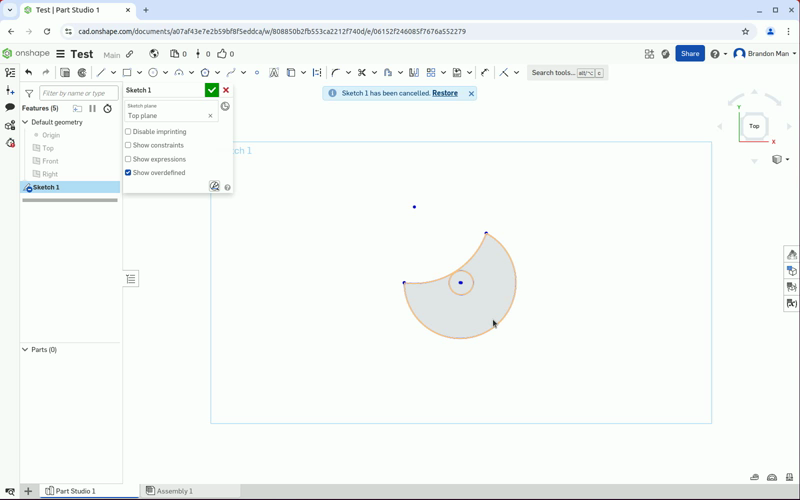
click(493, 319)
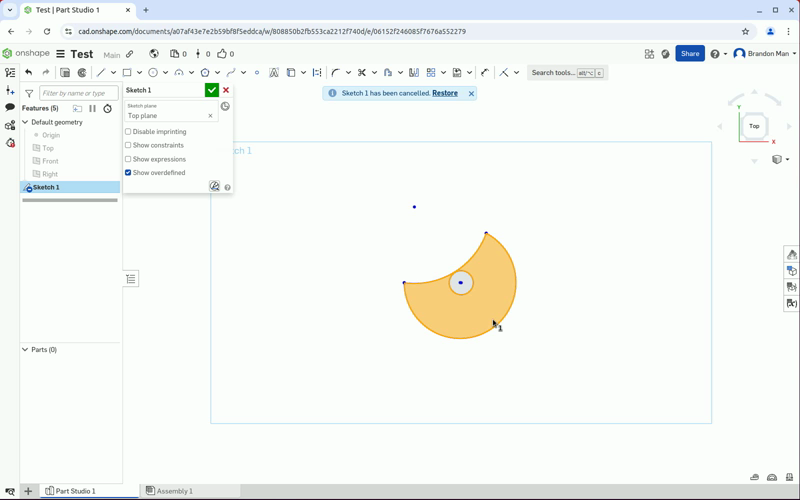
mouse_move(73, 352)
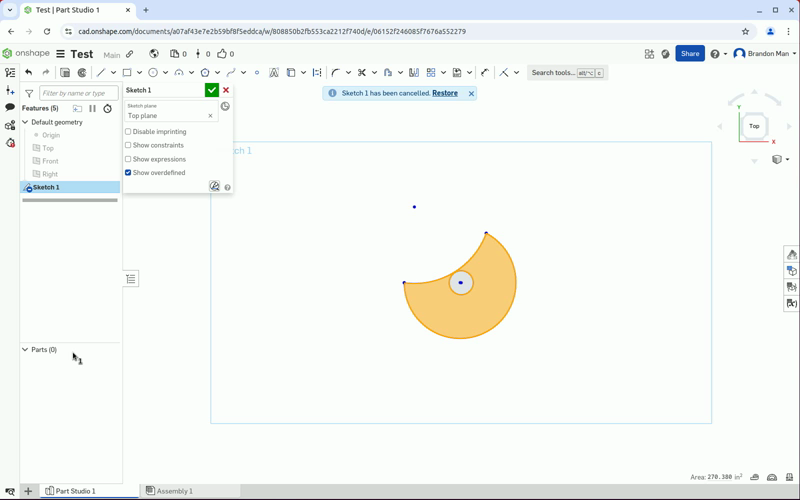
key(shift+y)
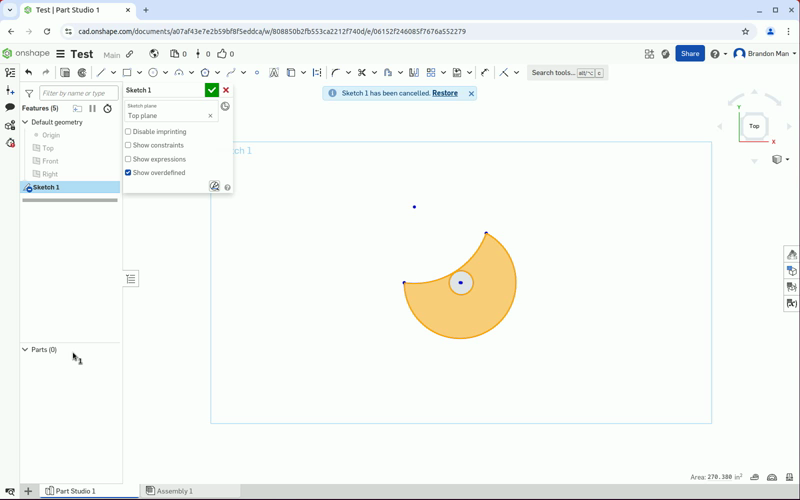
key(shift+e)
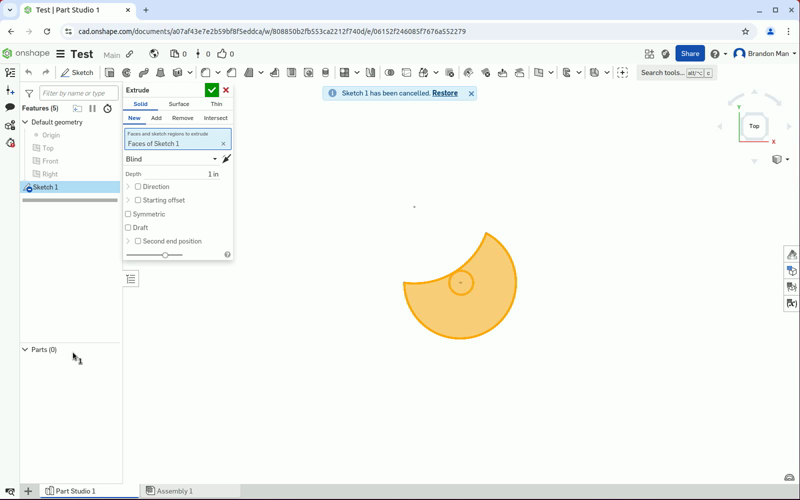
mouse_move(143, 106)
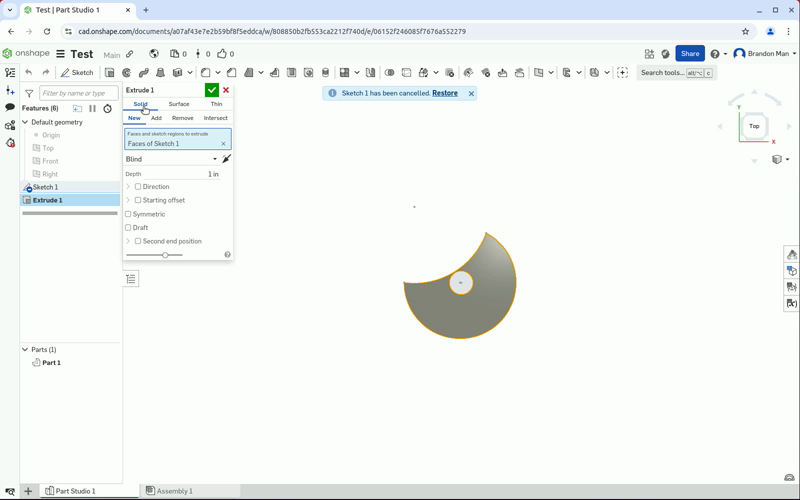
click(143, 106)
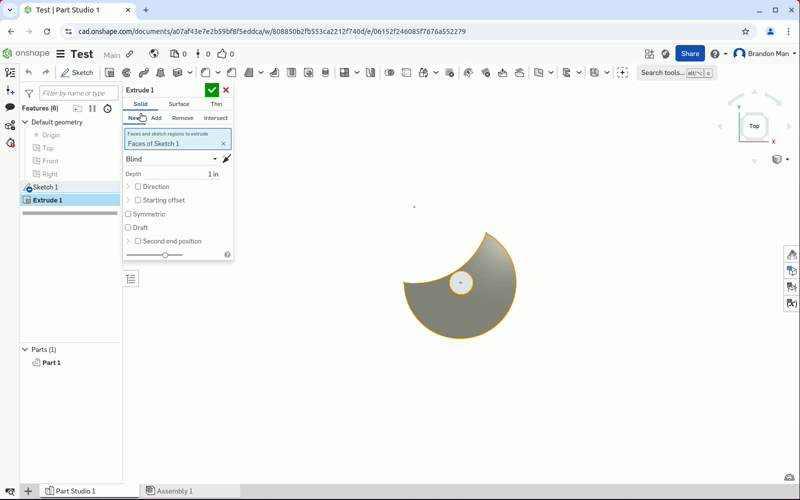
mouse_move(137, 120)
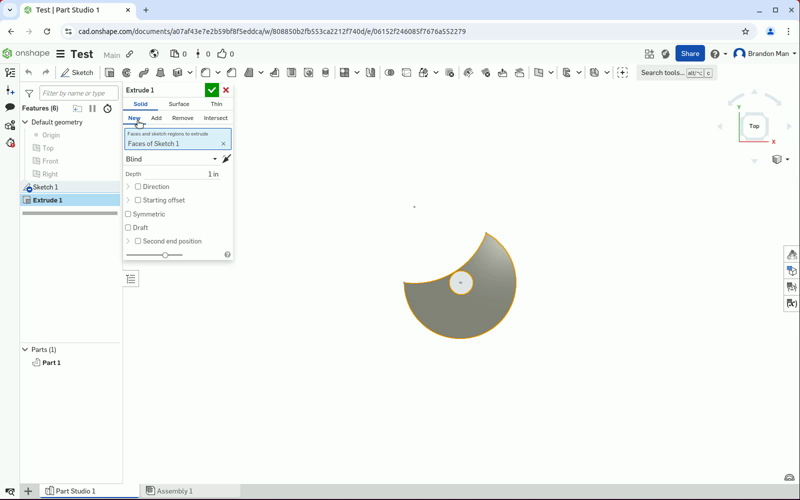
click(137, 120)
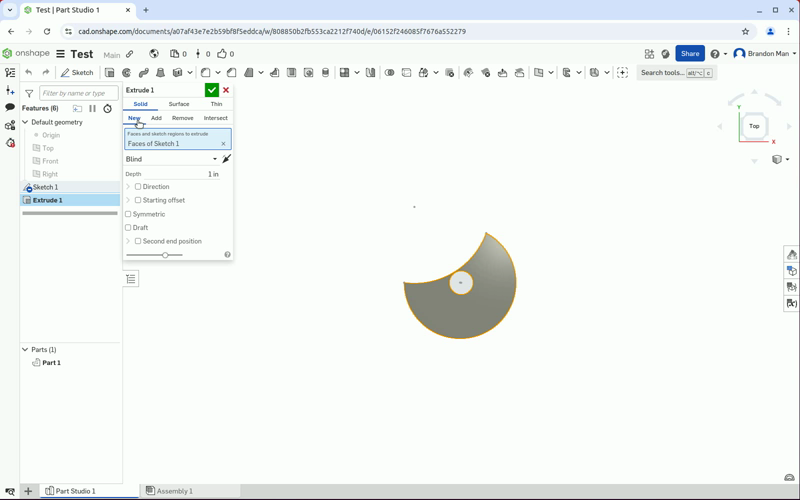
key(tab, 4)
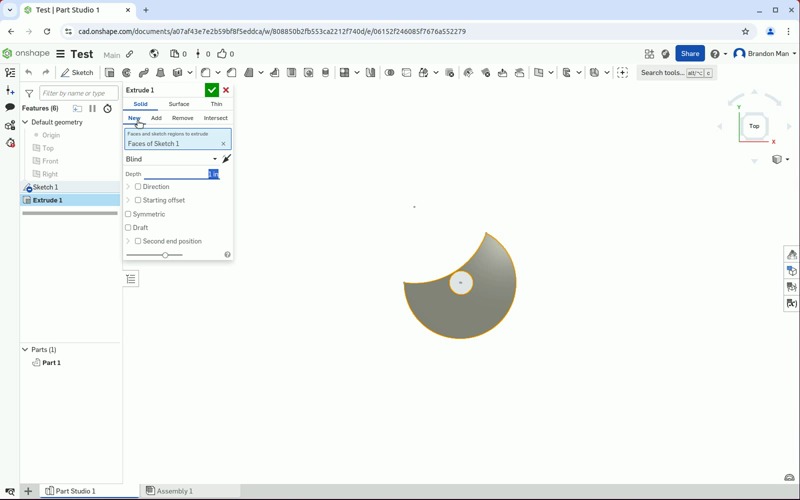
text(2.407)
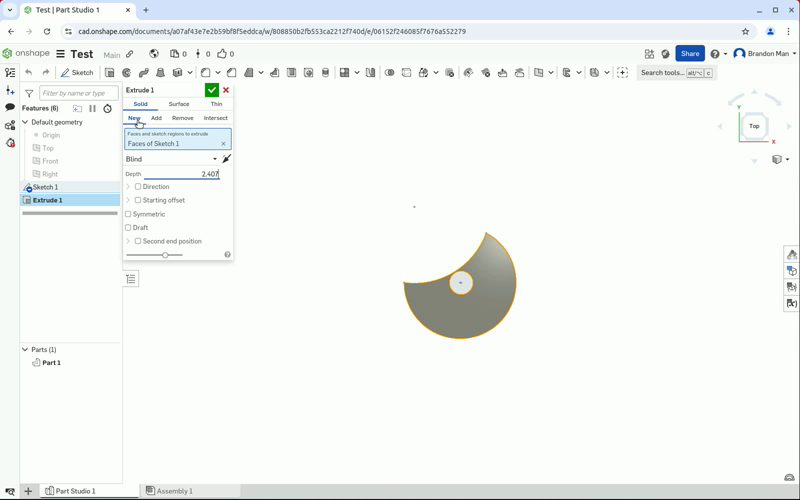
key(enter)
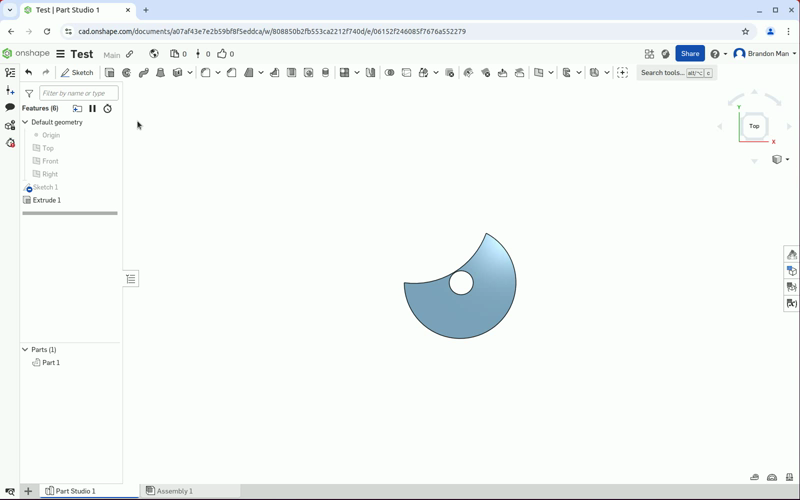
key(shift+h)
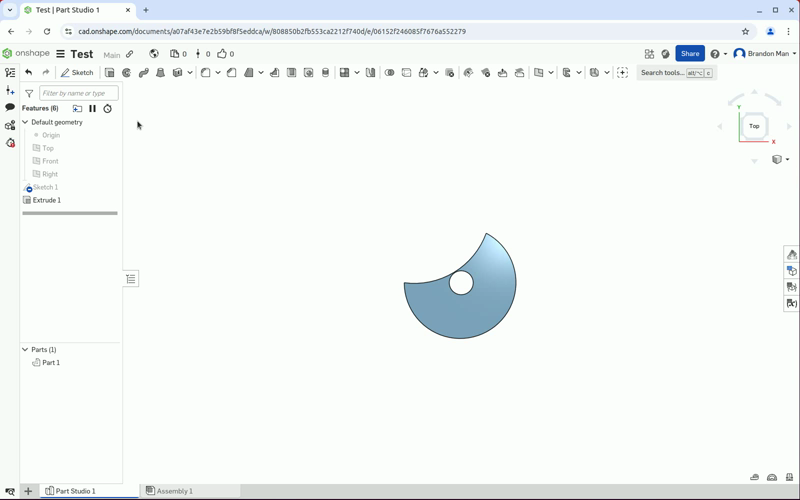
key(shift+h)
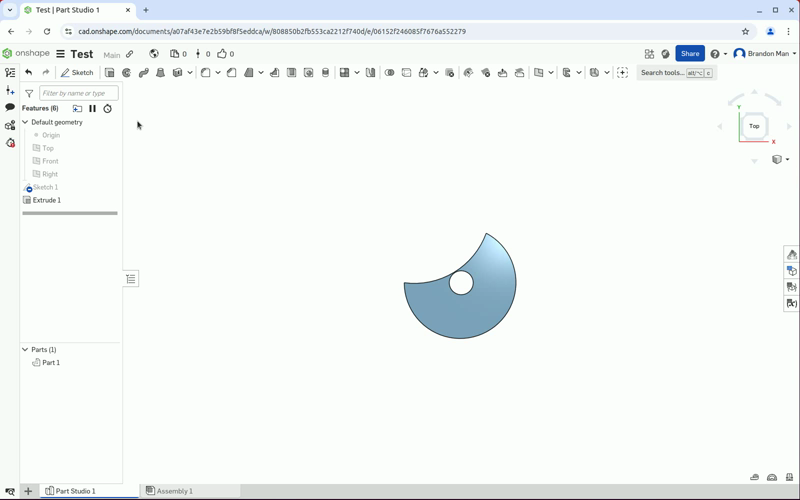
mouse_move(73, 189)
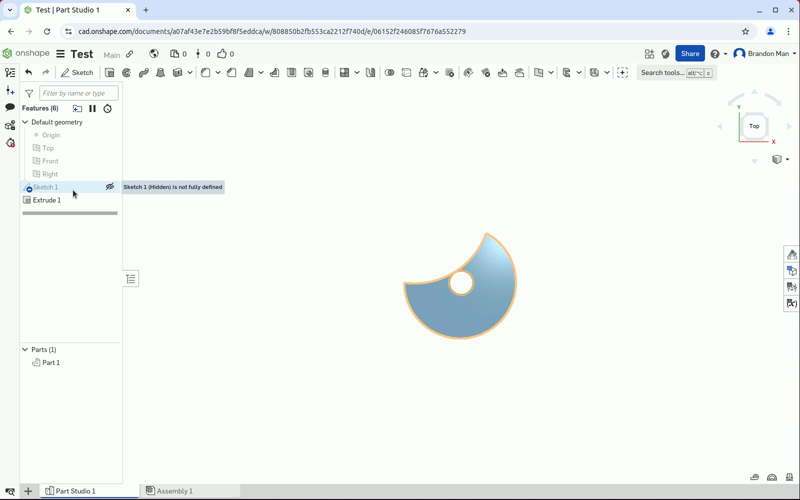
click(73, 189)
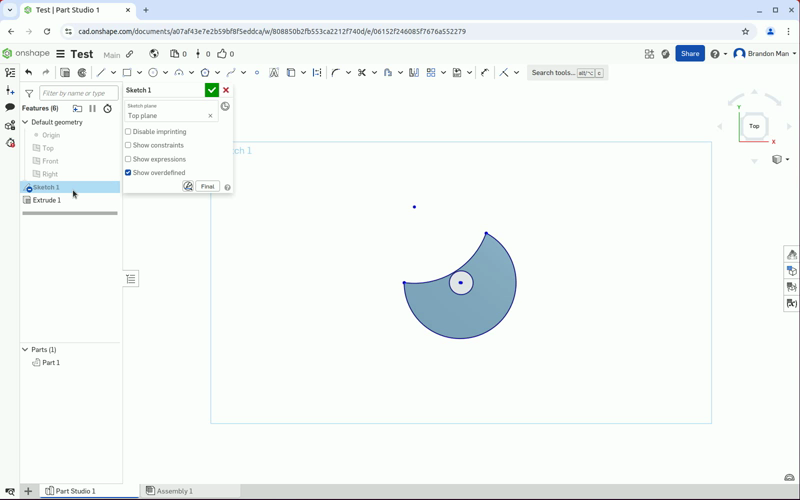
mouse_move(229, 92)
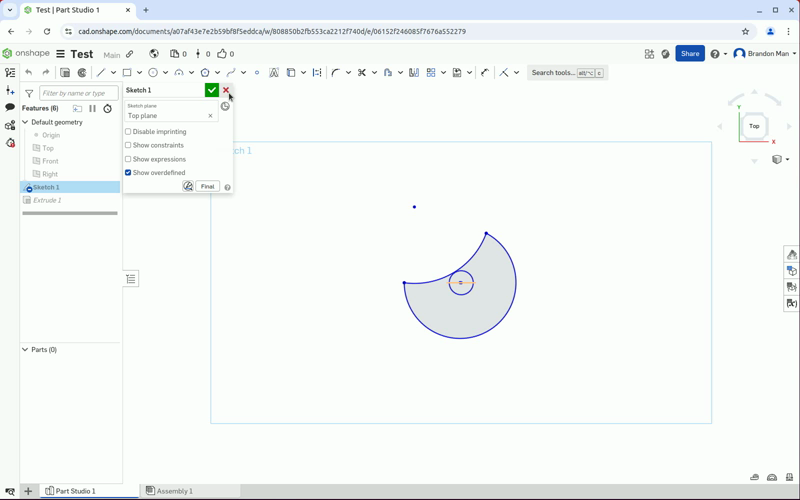
click(229, 92)
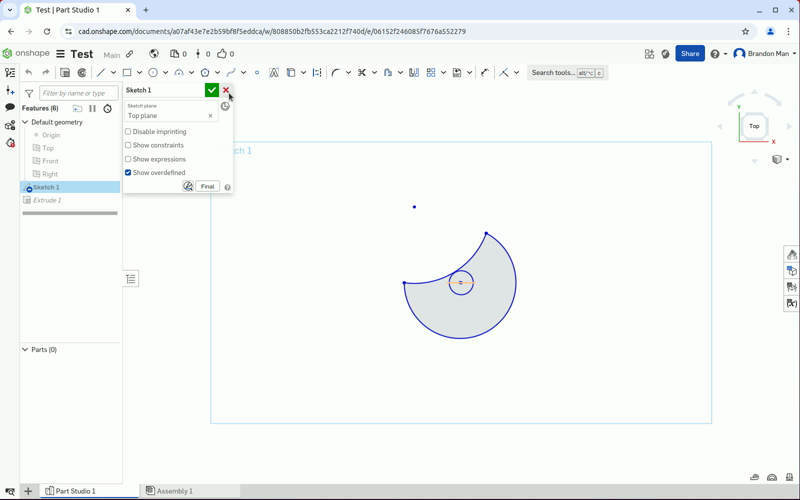
key(shift+s)
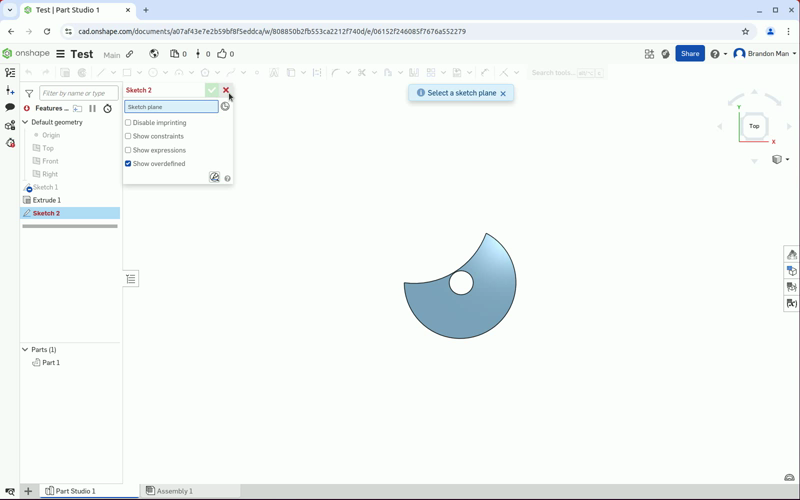
mouse_move(73, 150)
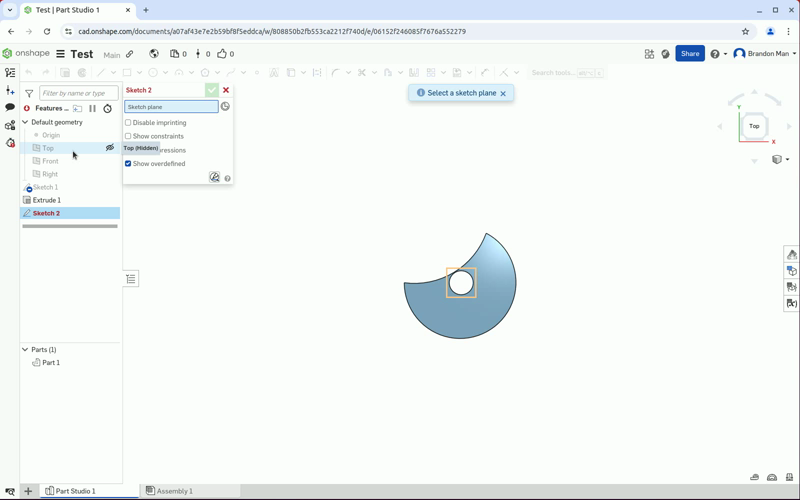
click(73, 150)
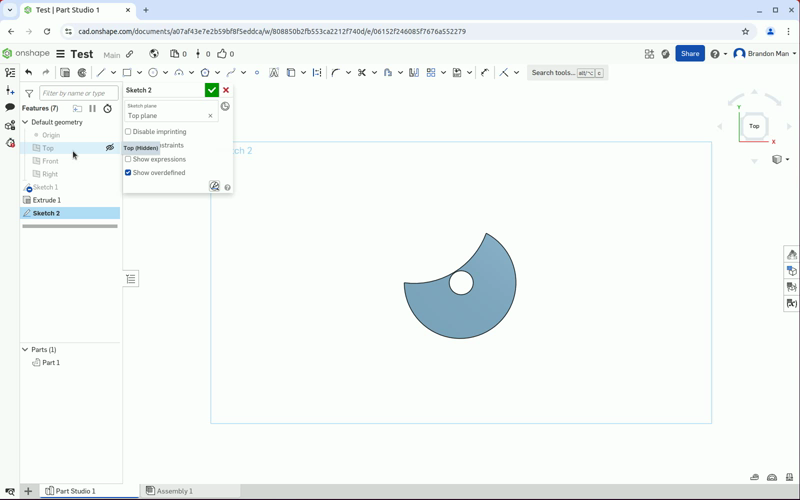
mouse_move(73, 352)
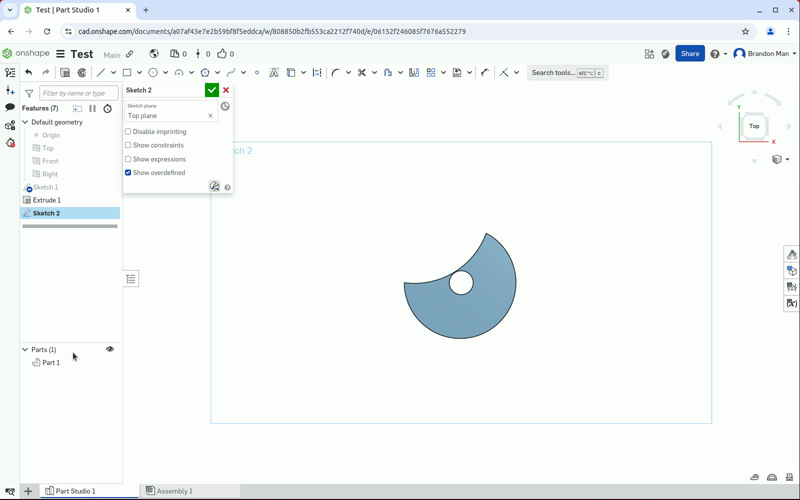
key(y)
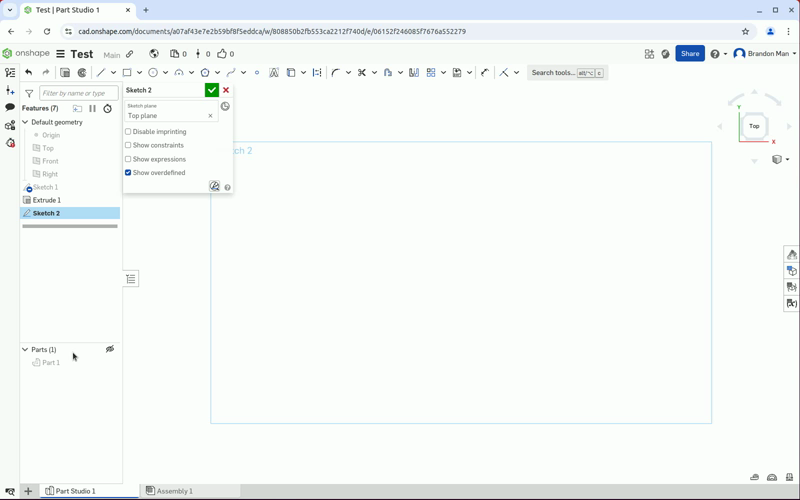
key(c)
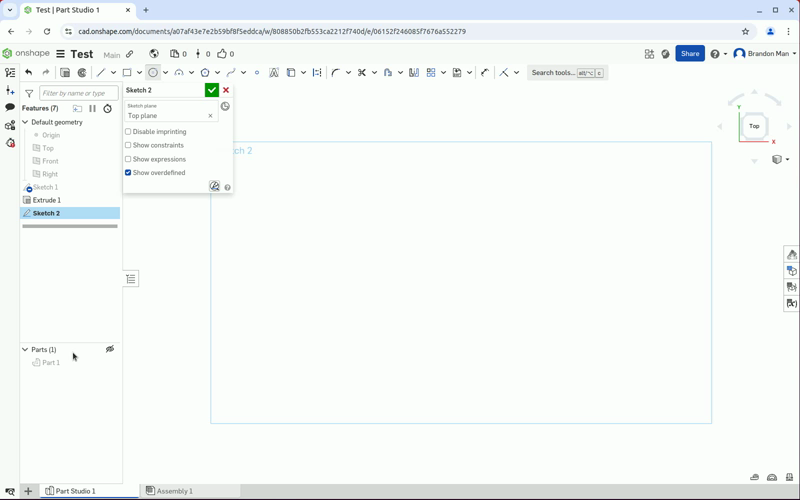
key_down(shift)
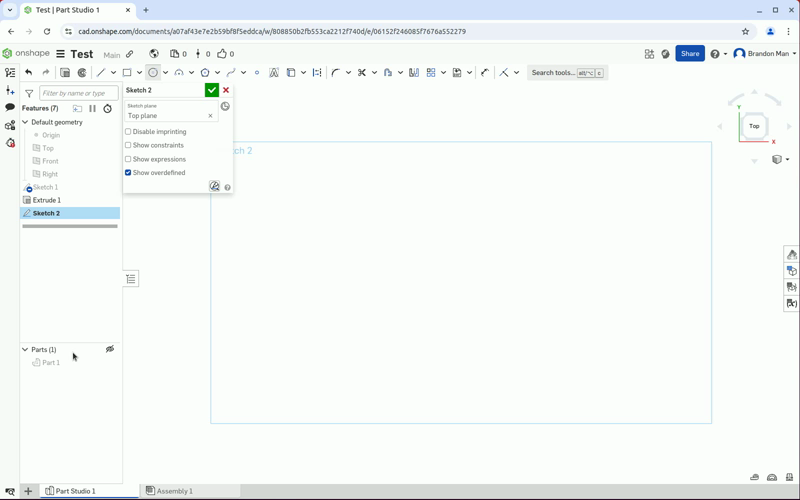
mouse_move(461, 282)
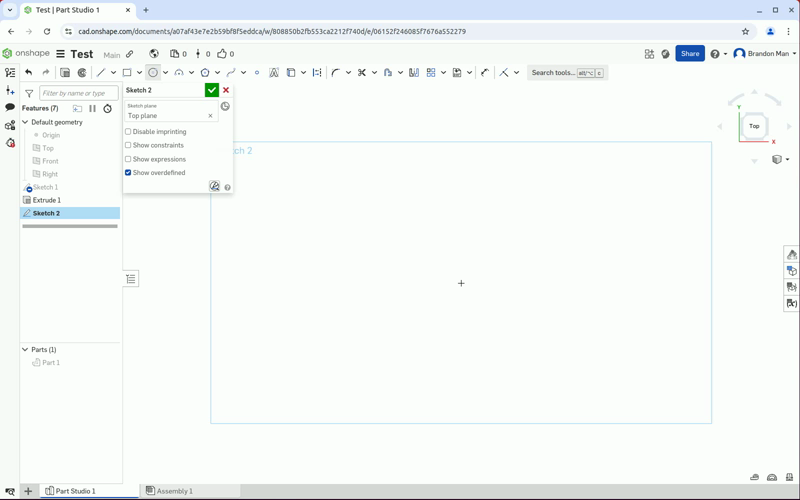
click(461, 282)
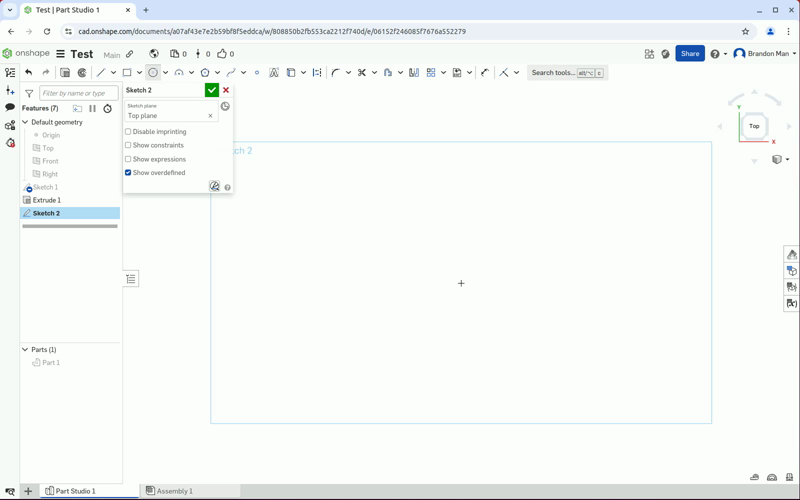
key_up(shift)
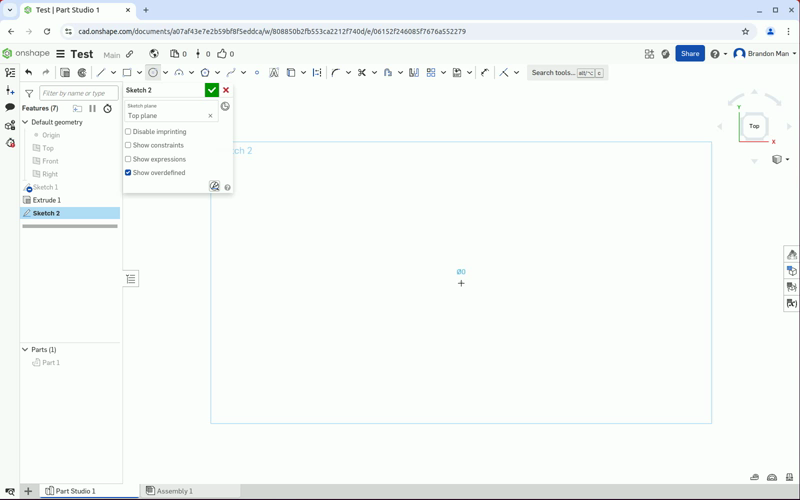
mouse_move(574, 282)
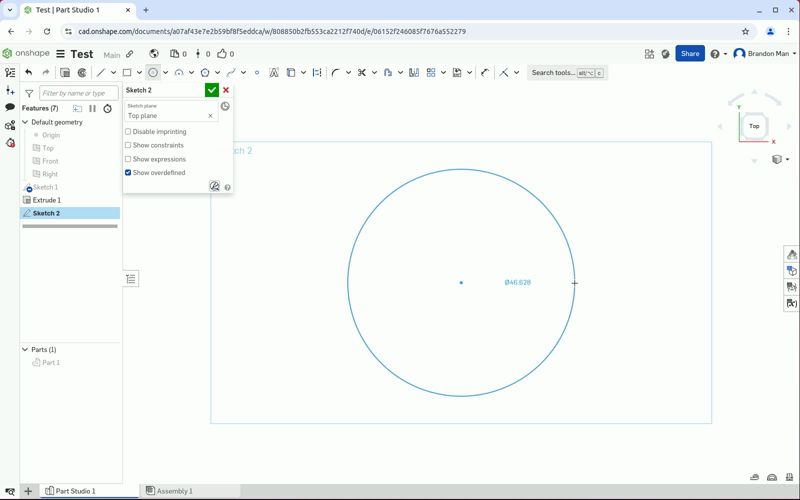
click(574, 282)
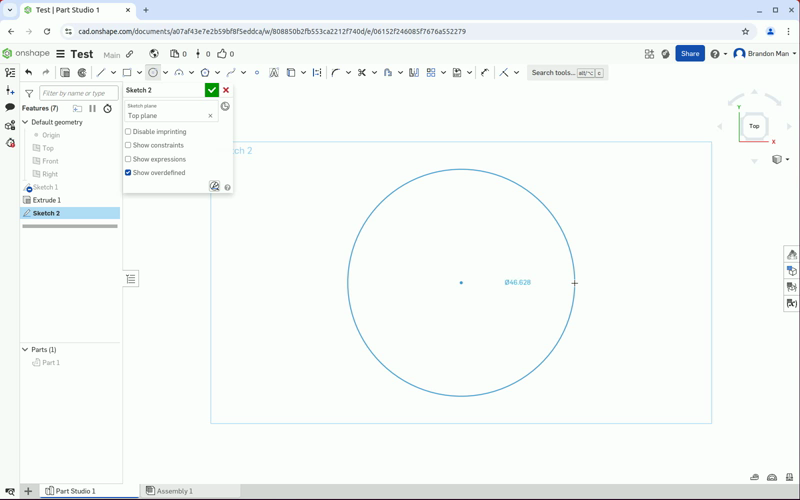
key(esc)
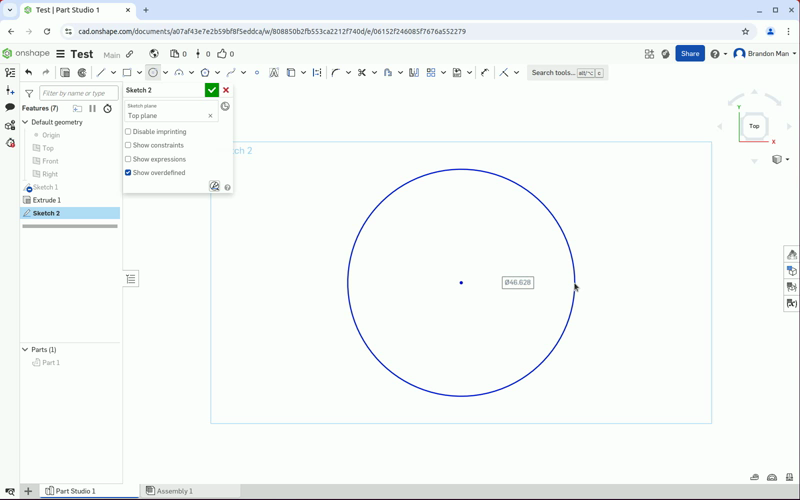
key(c)
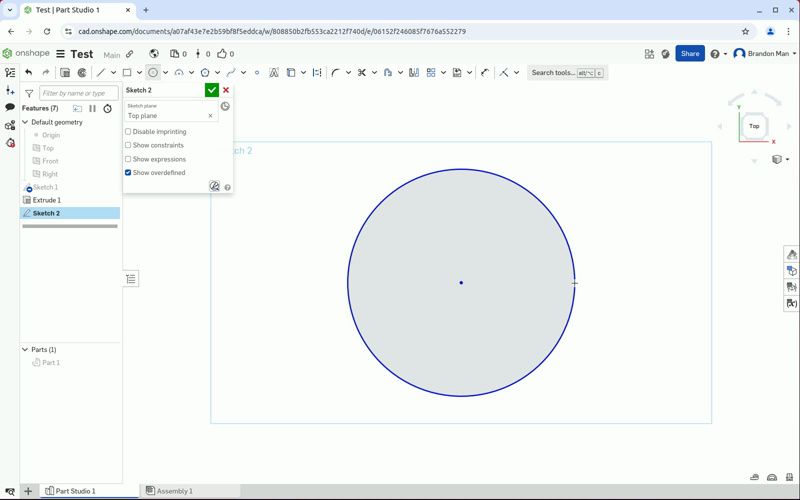
key_down(shift)
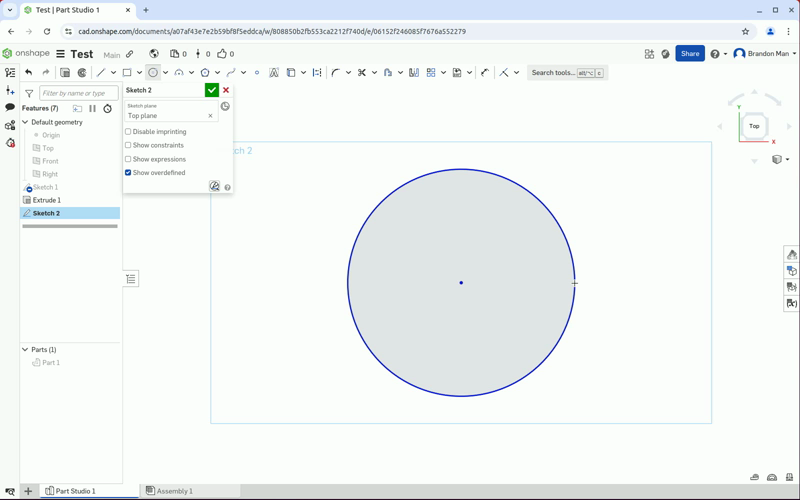
mouse_move(414, 205)
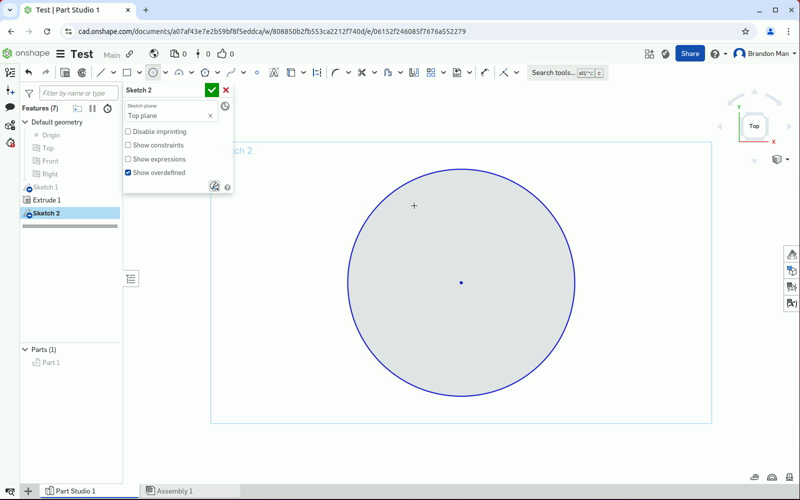
click(414, 205)
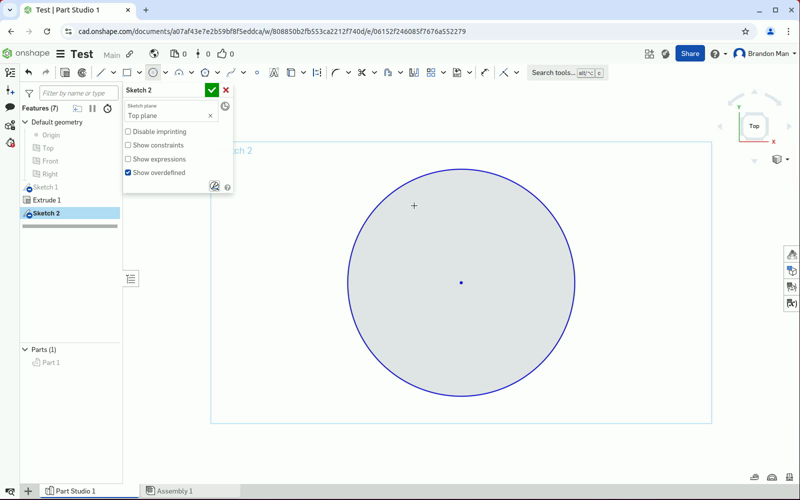
key_up(shift)
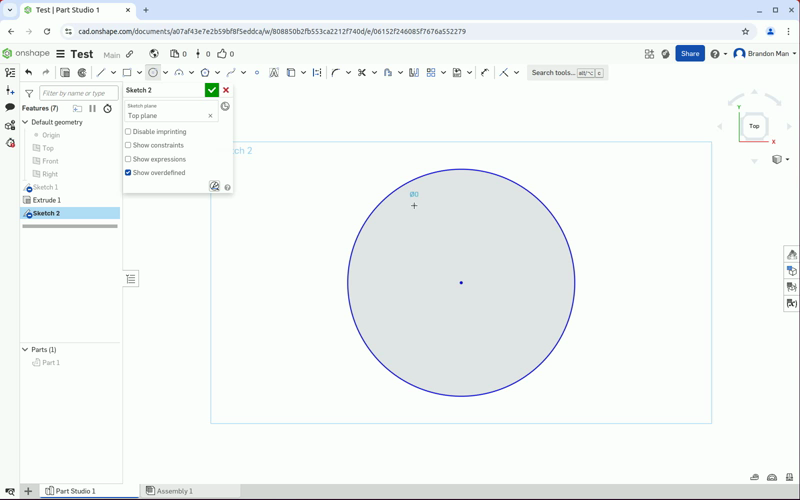
mouse_move(425, 205)
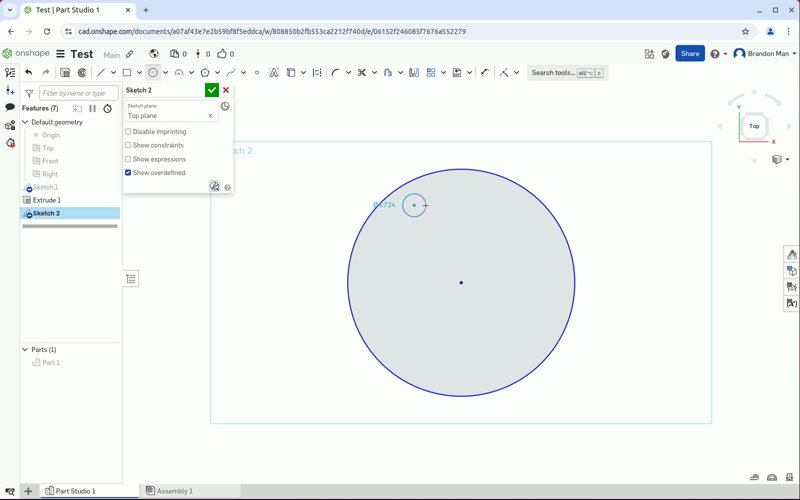
click(425, 205)
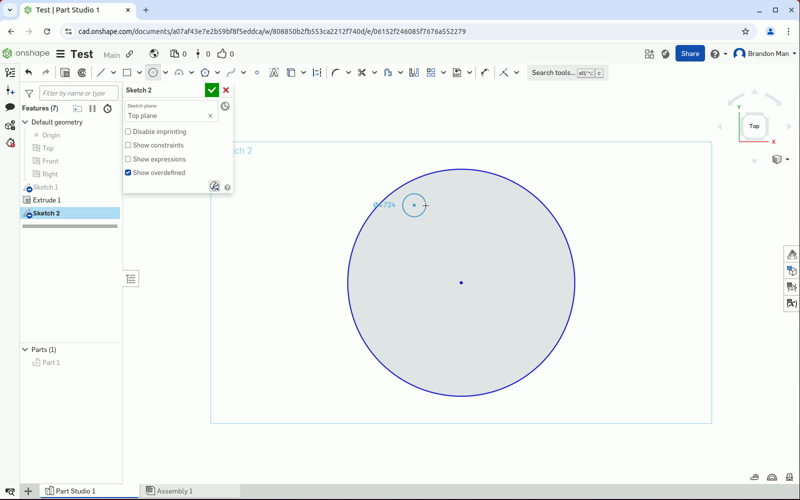
key(esc)
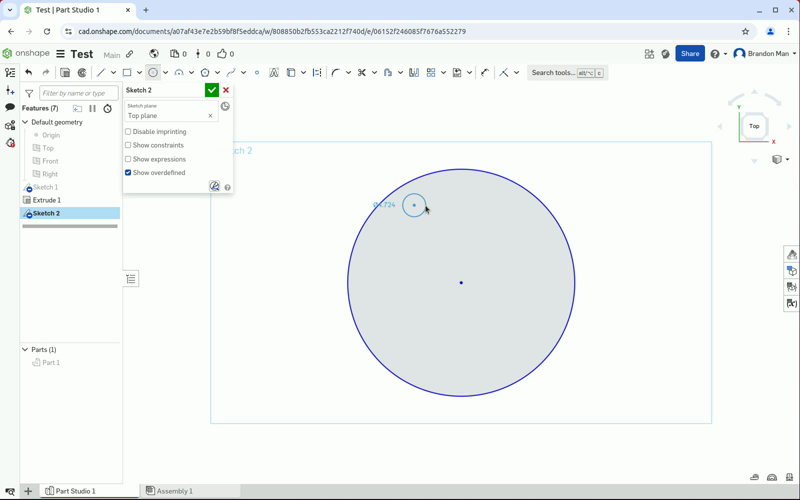
key(c)
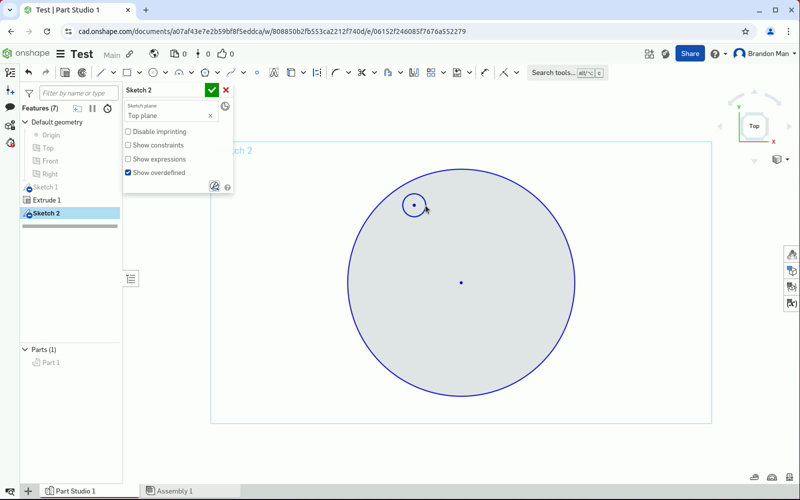
key_down(shift)
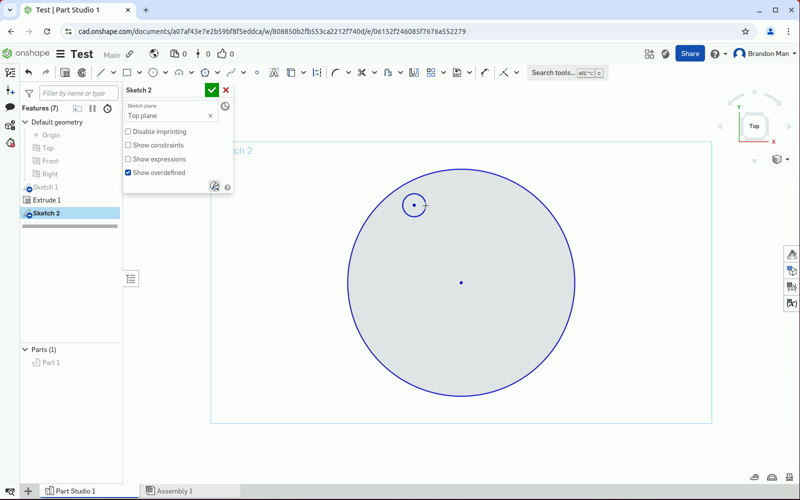
mouse_move(461, 282)
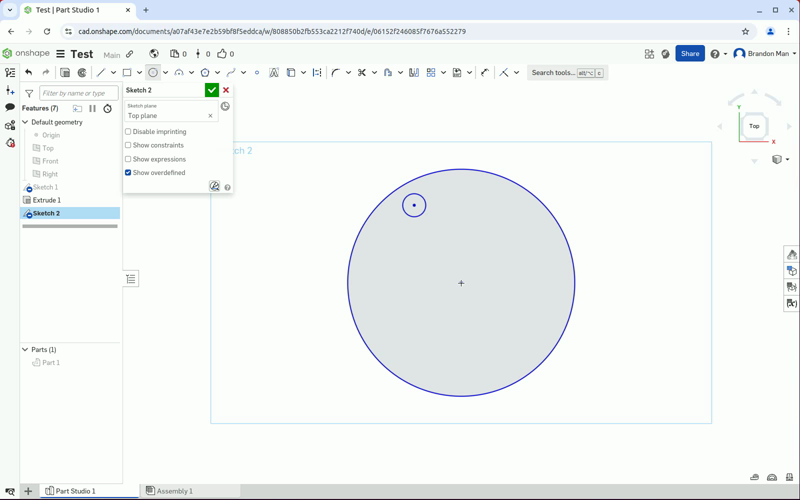
click(461, 282)
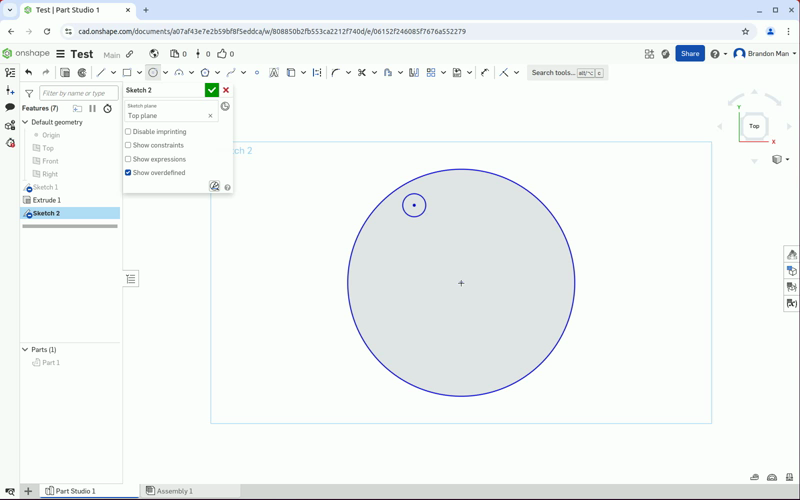
key_up(shift)
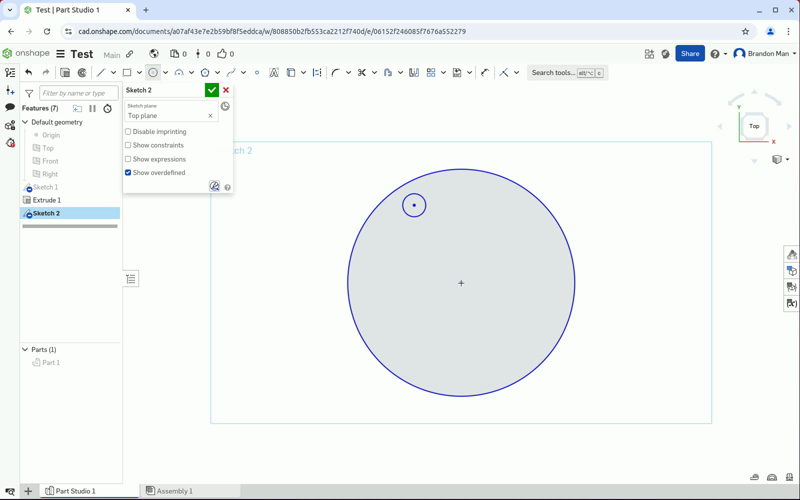
mouse_move(517, 282)
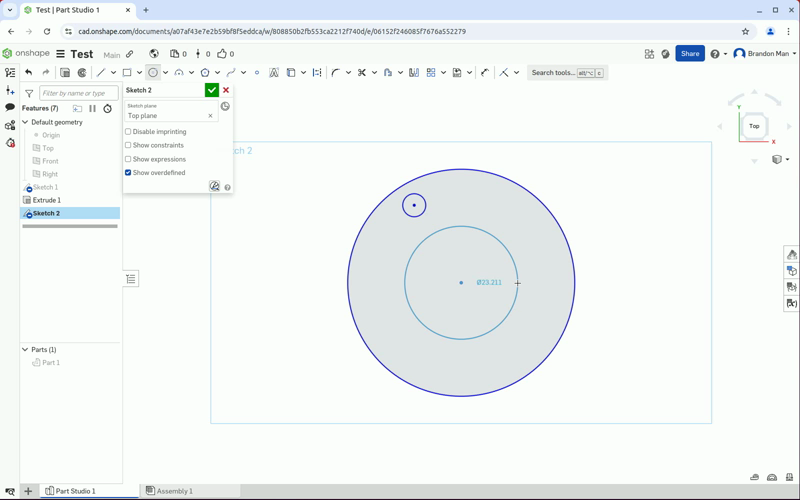
click(517, 282)
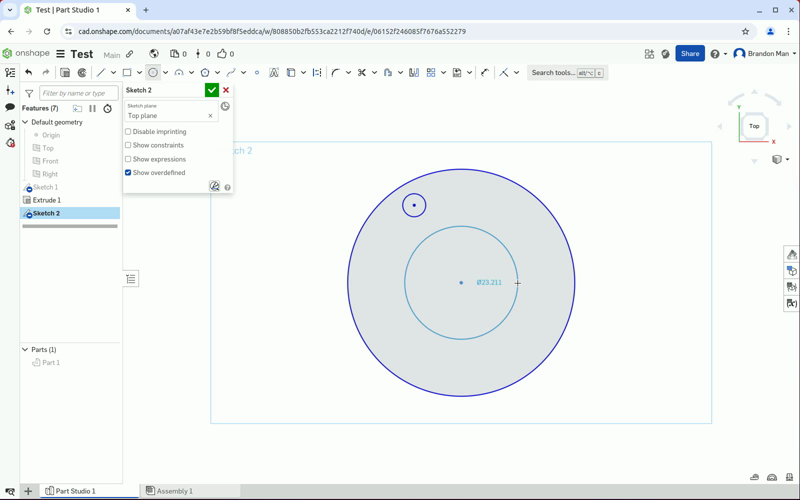
key(esc)
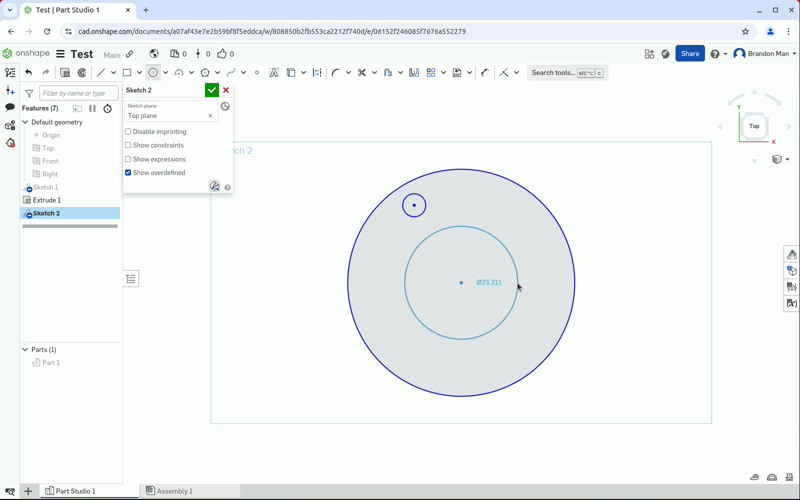
mouse_move(373, 298)
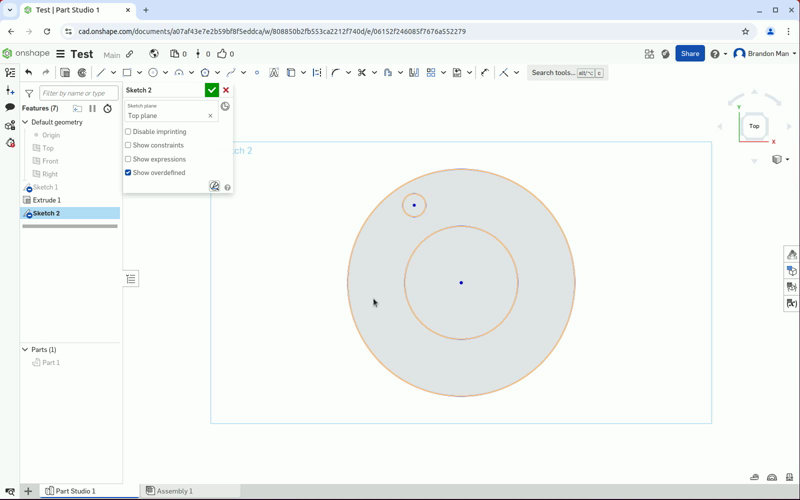
click(373, 298)
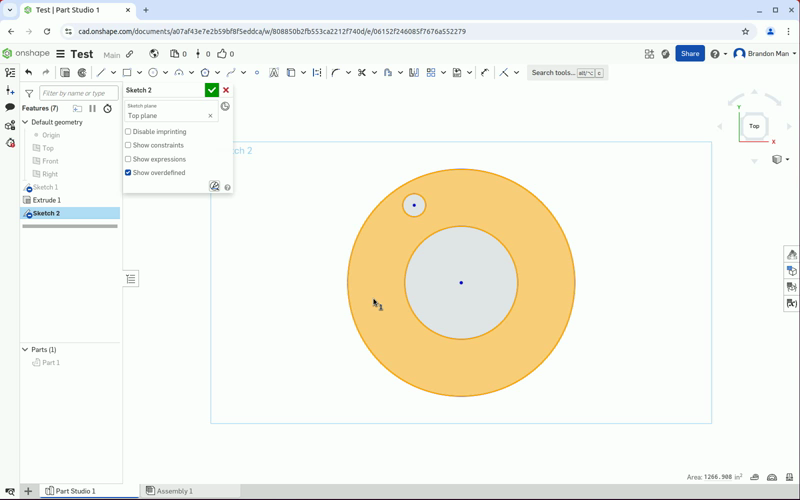
mouse_move(73, 352)
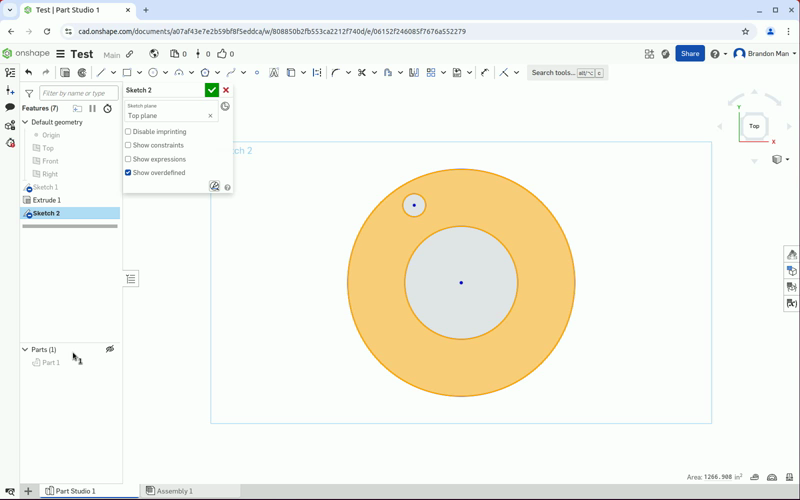
key(shift+y)
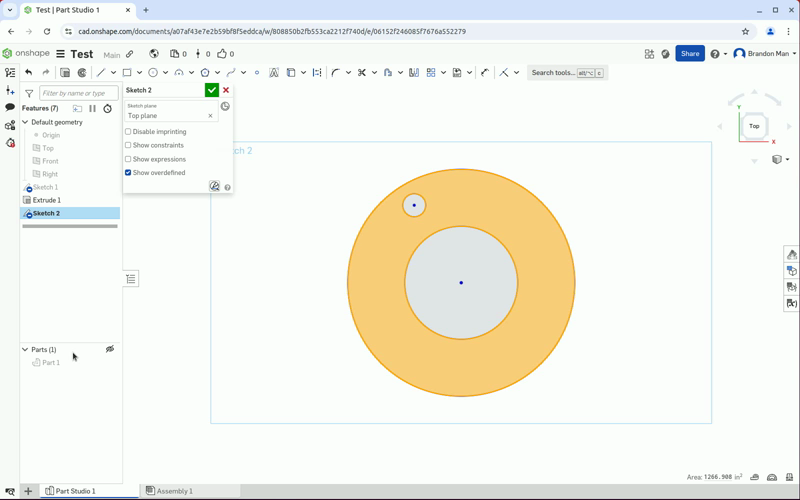
key(shift+e)
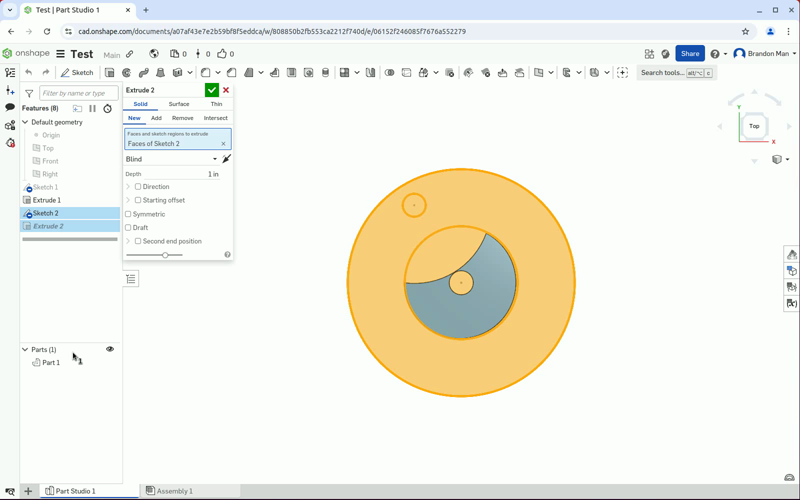
mouse_move(143, 106)
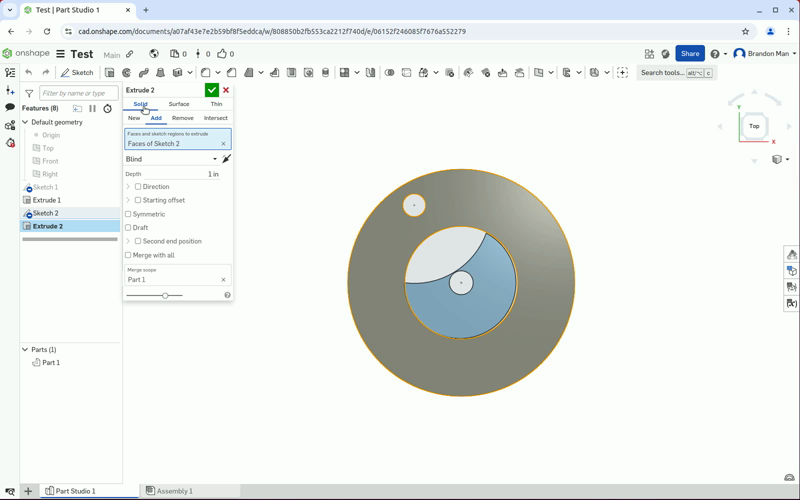
click(143, 106)
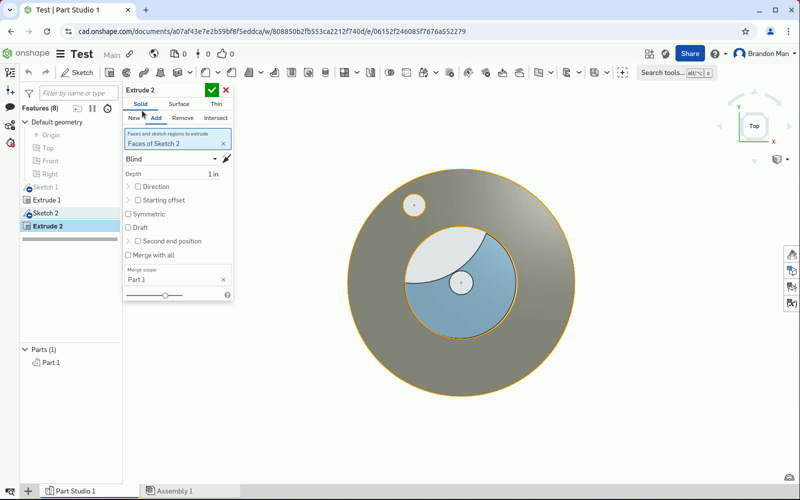
mouse_move(137, 120)
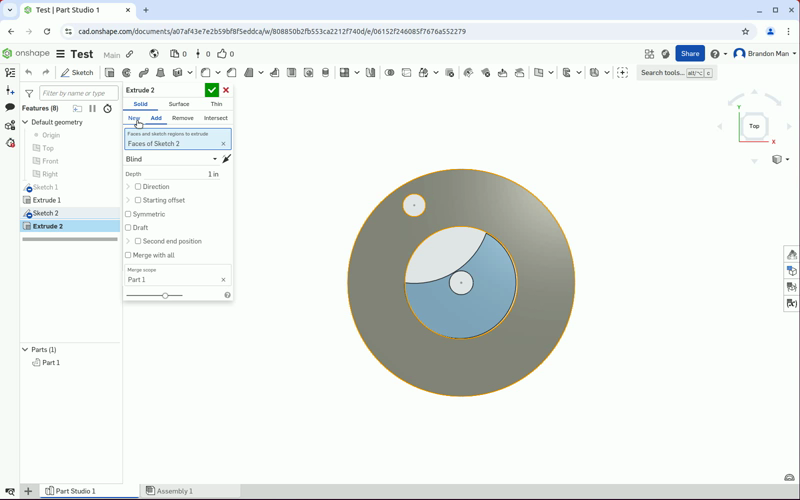
click(137, 120)
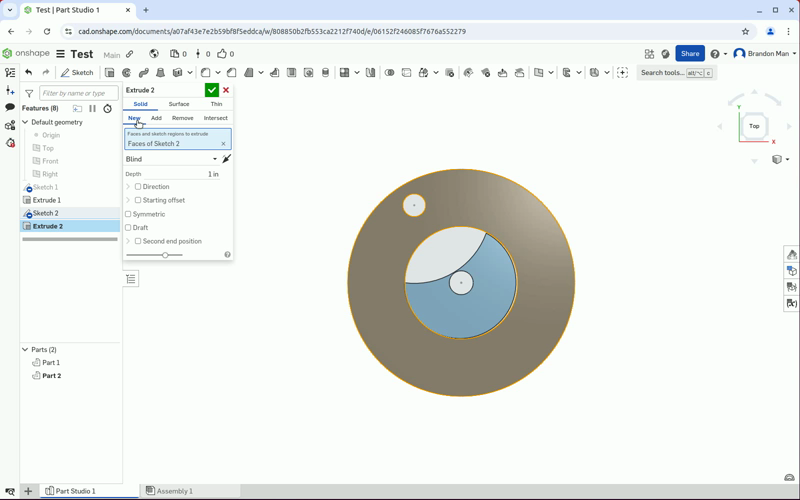
key(tab, 4)
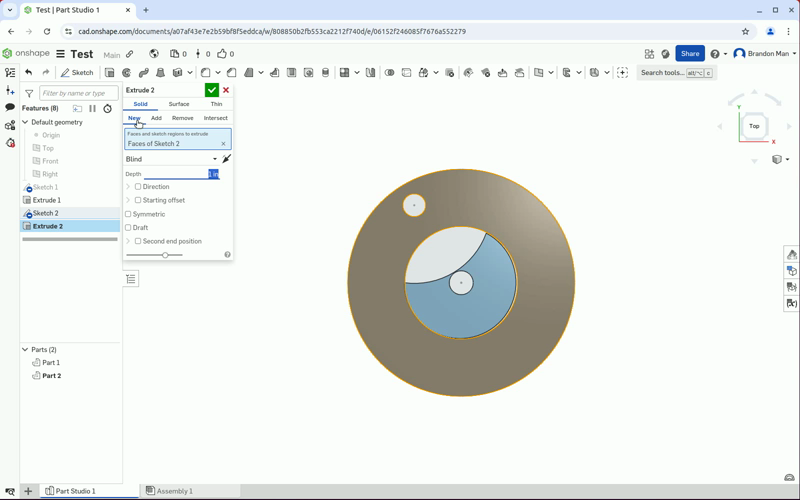
text(1.204)
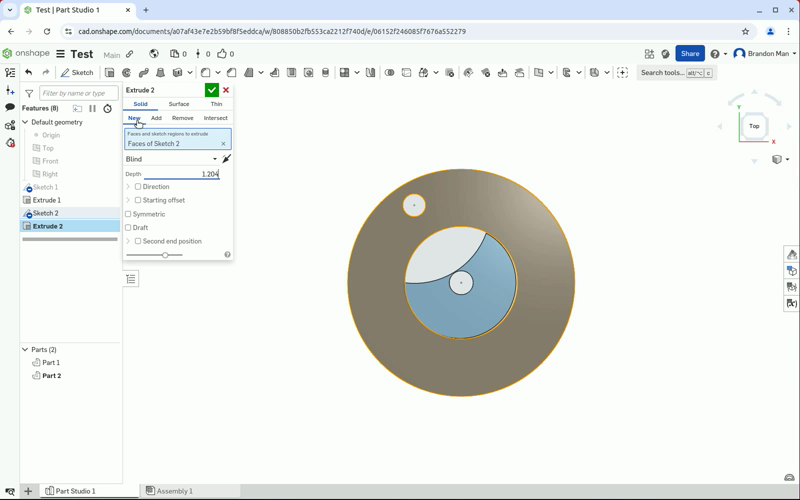
key(enter)
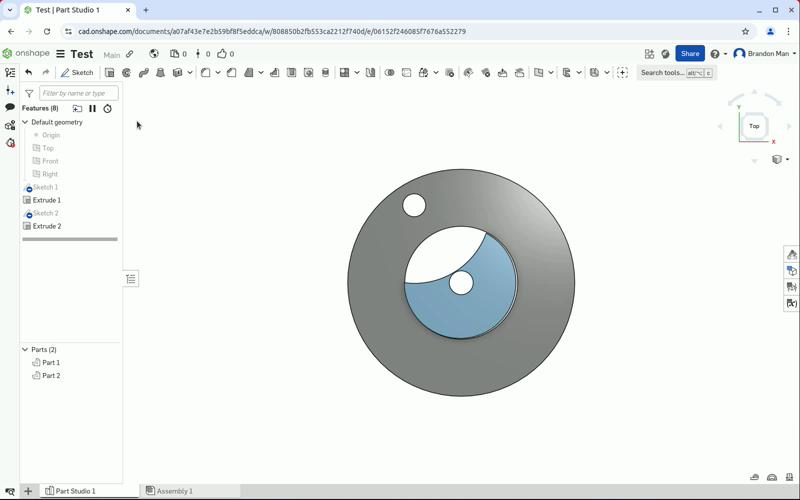
key(shift+h)
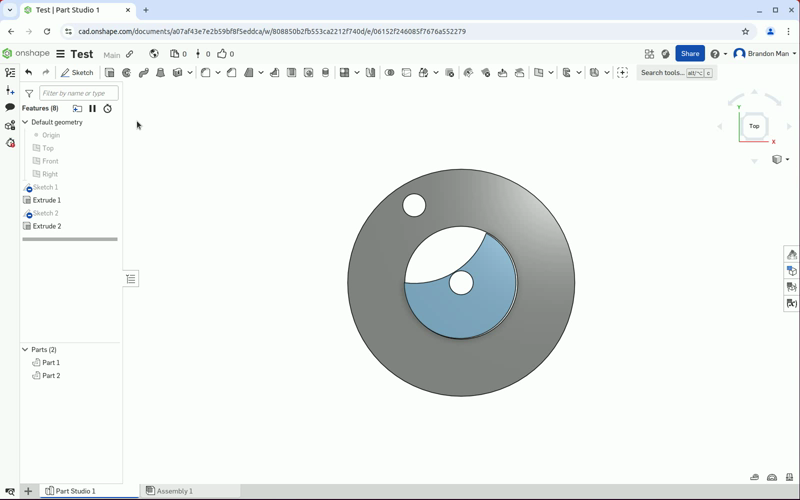
key(shift+h)
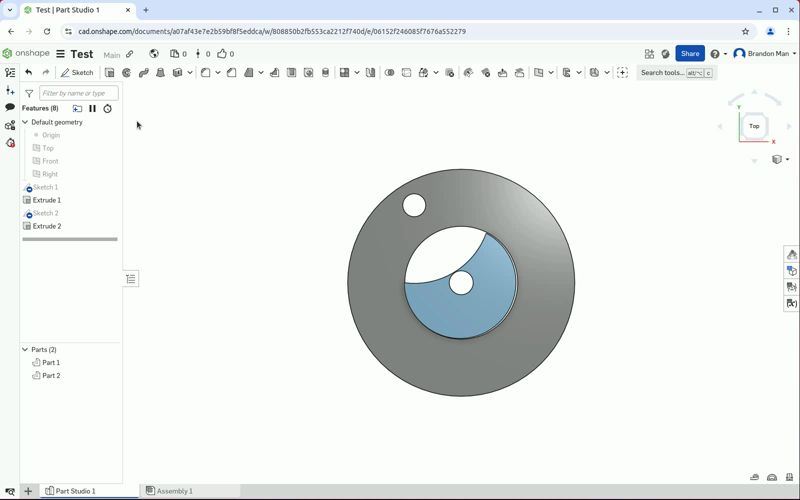
mouse_move(73, 189)
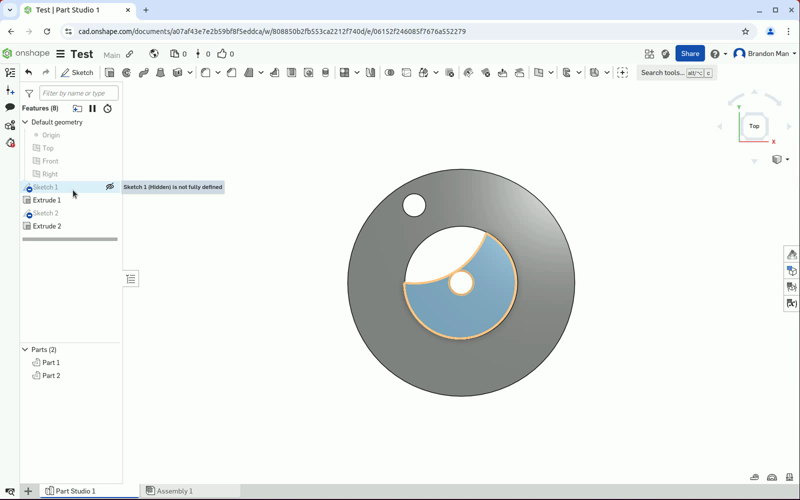
click(73, 189)
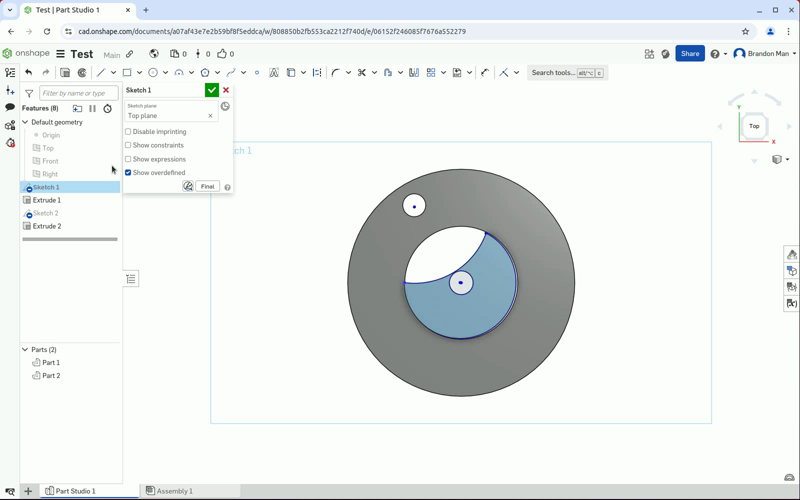
mouse_move(229, 92)
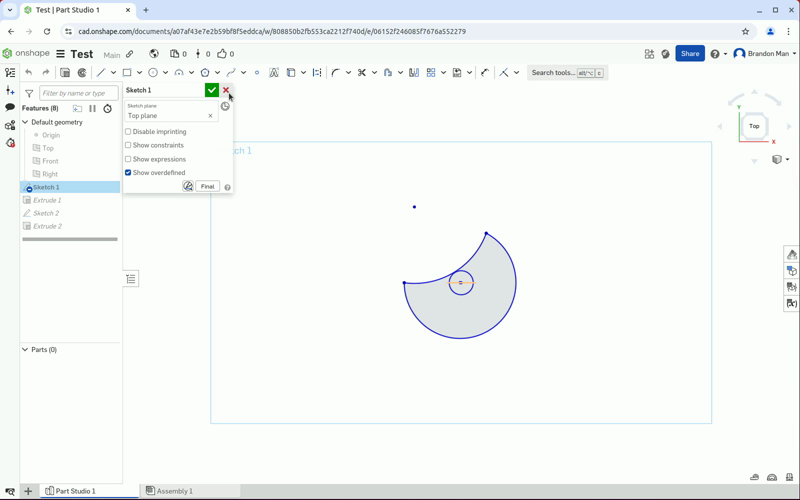
click(229, 92)
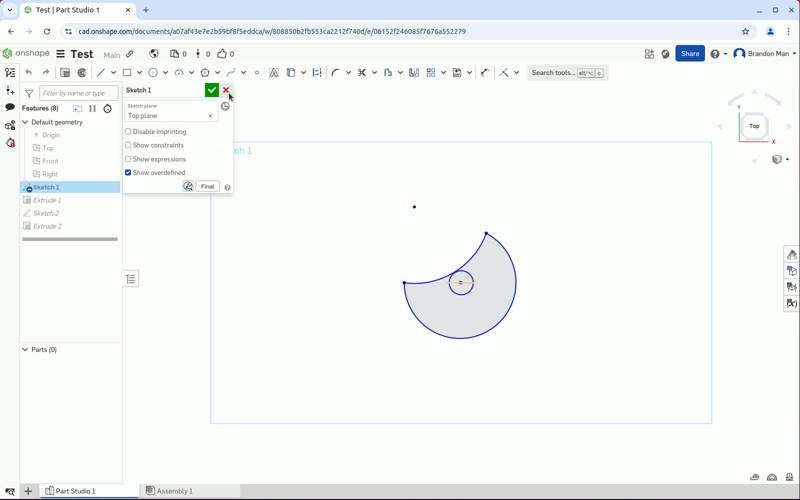
key(shift+s)
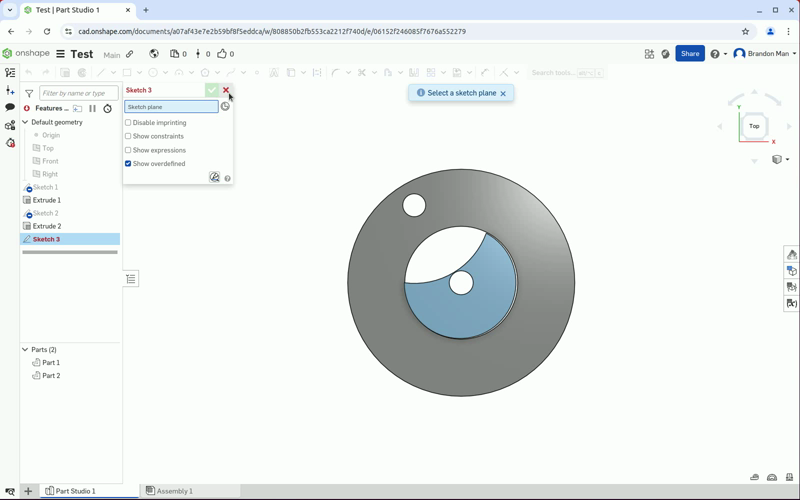
mouse_move(73, 150)
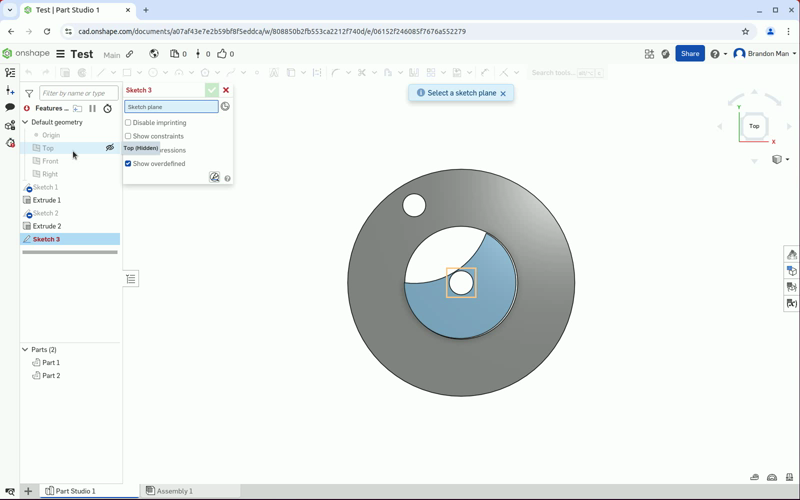
click(73, 150)
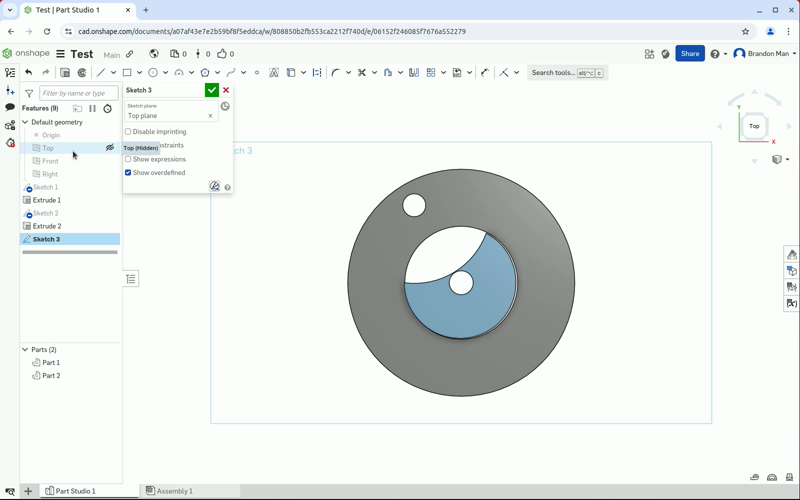
mouse_move(73, 352)
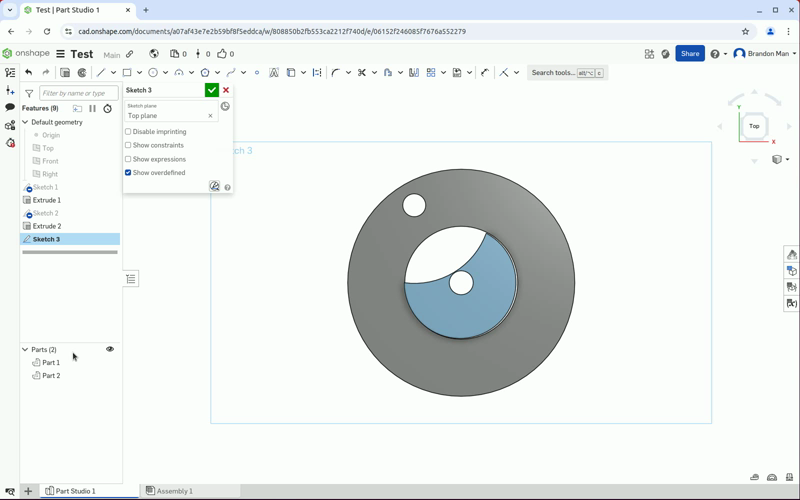
key(y)
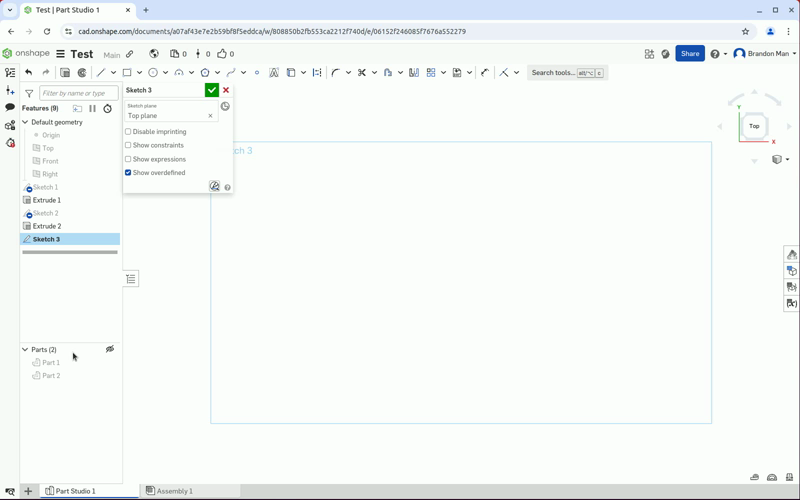
key(l)
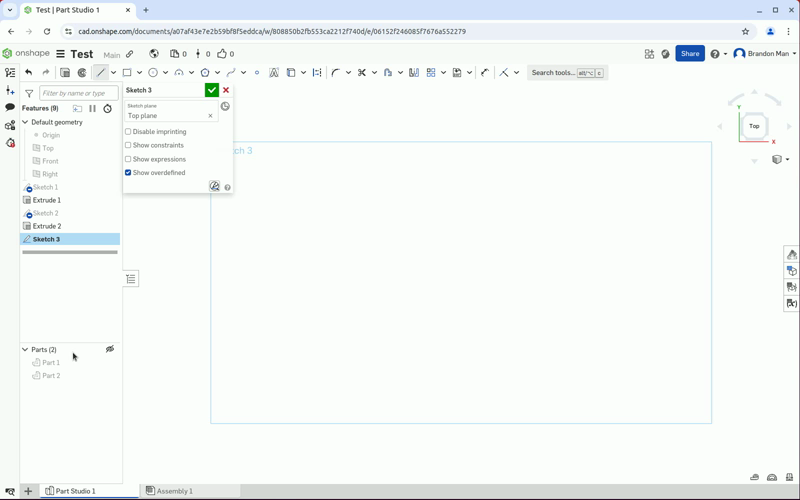
key_down(shift)
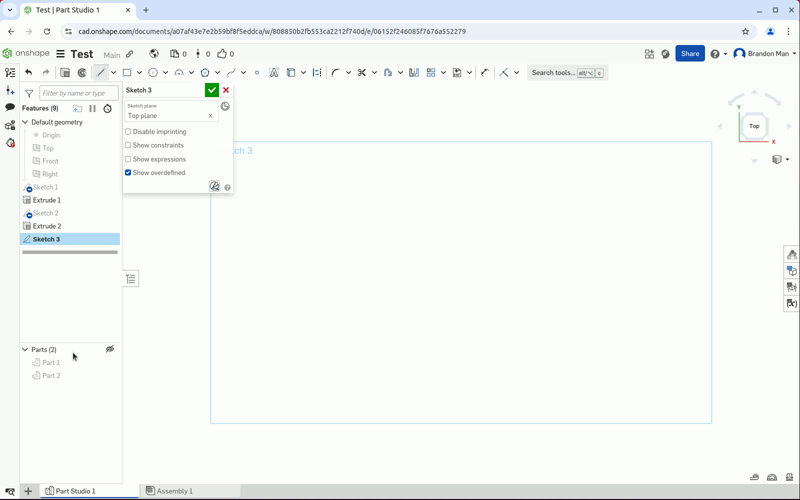
mouse_move(431, 234)
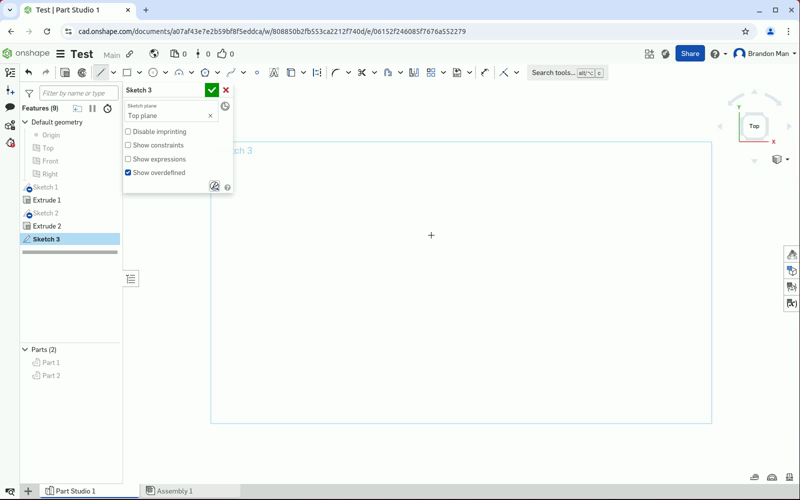
click(431, 234)
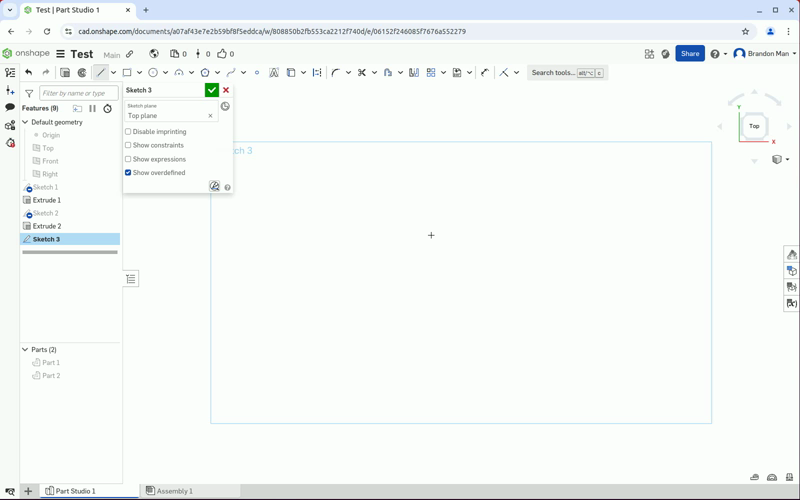
key_up(shift)
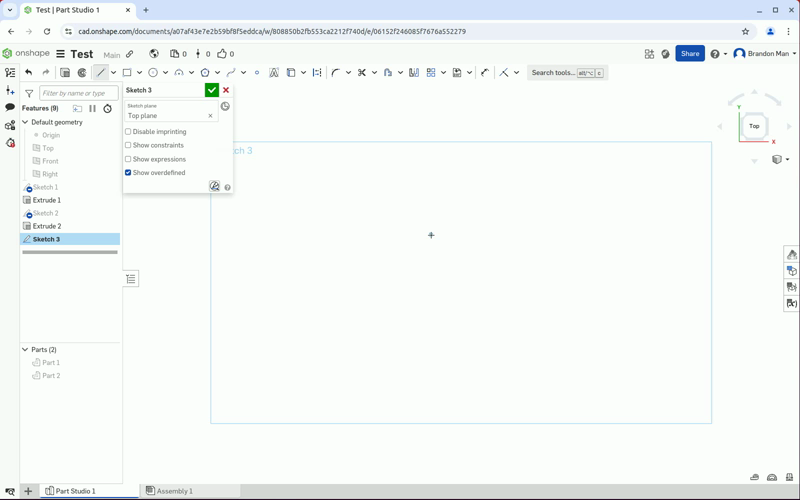
key_down(shift)
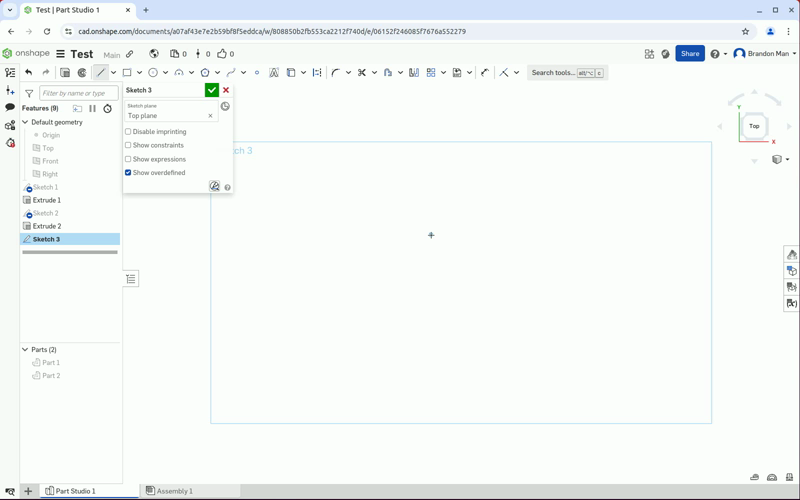
mouse_move(461, 234)
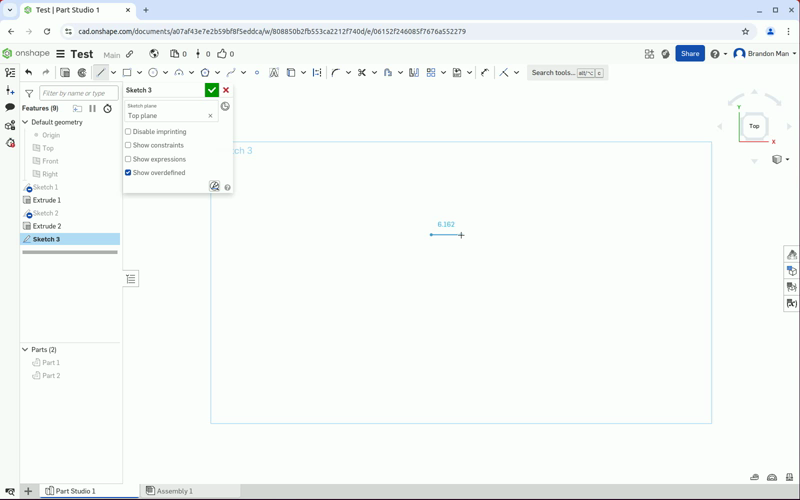
mouse_move(454, 272)
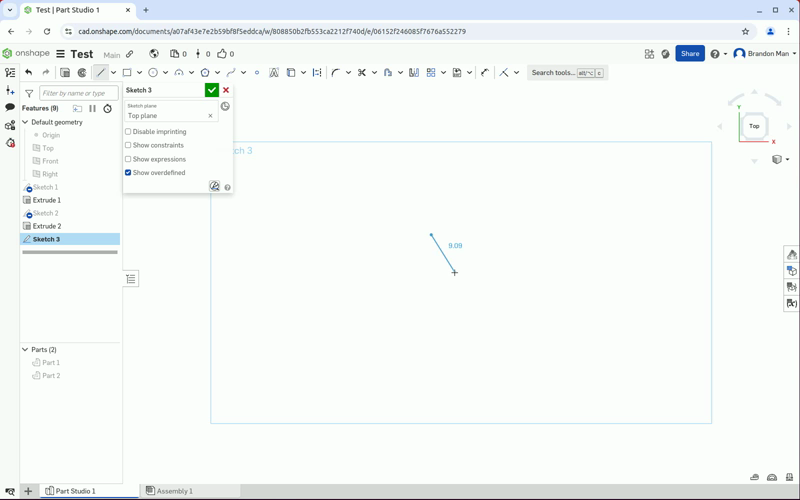
click(454, 272)
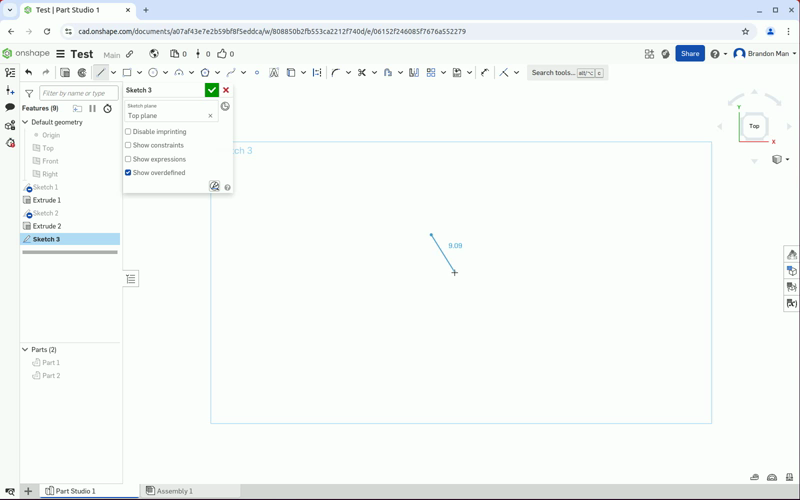
key_up(shift)
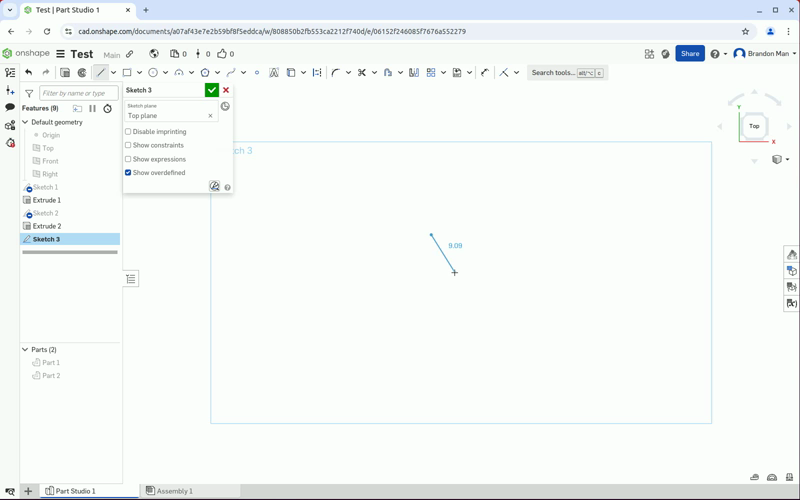
key(esc)
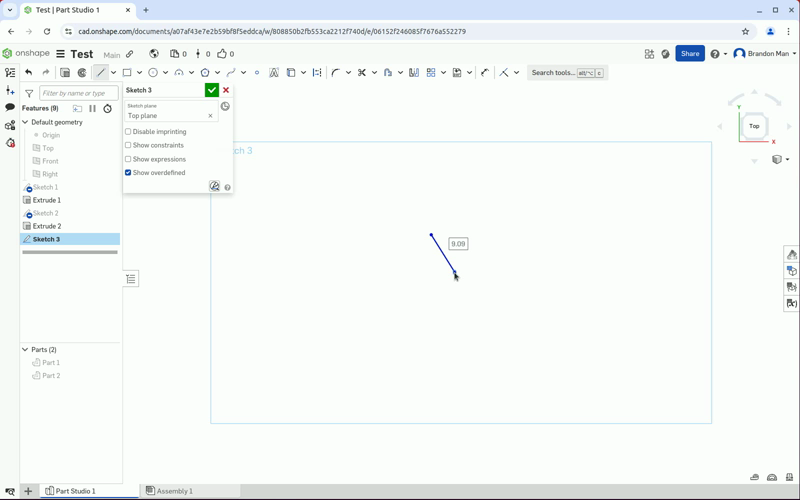
key(a)
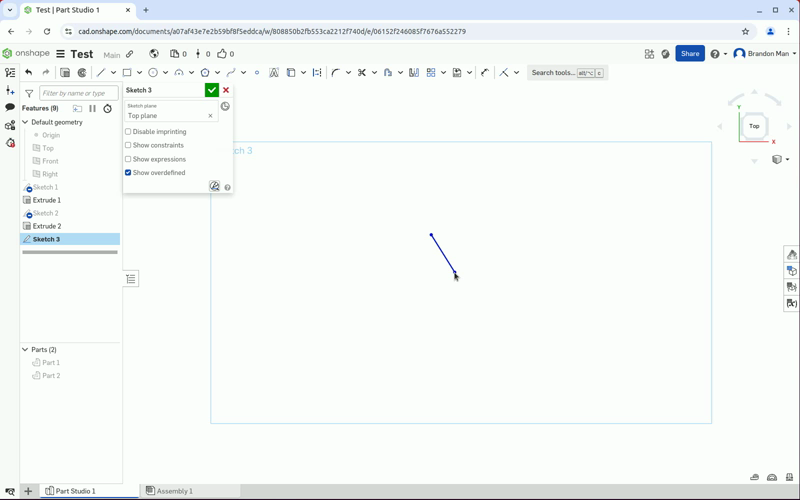
mouse_move(454, 272)
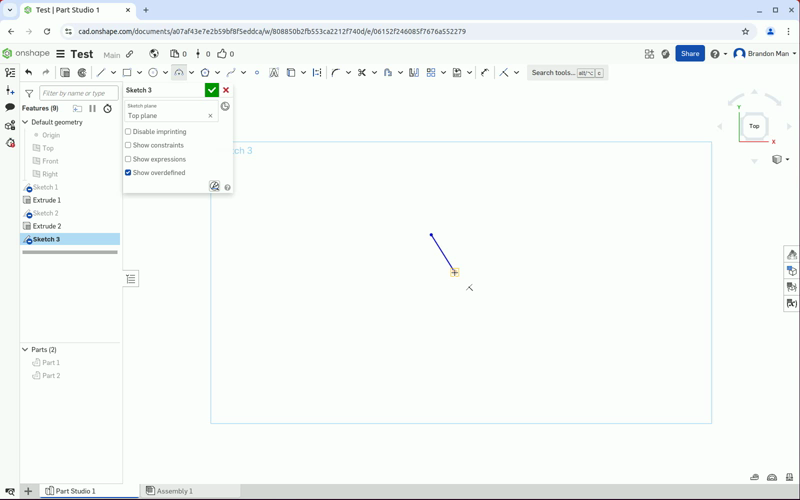
click(454, 272)
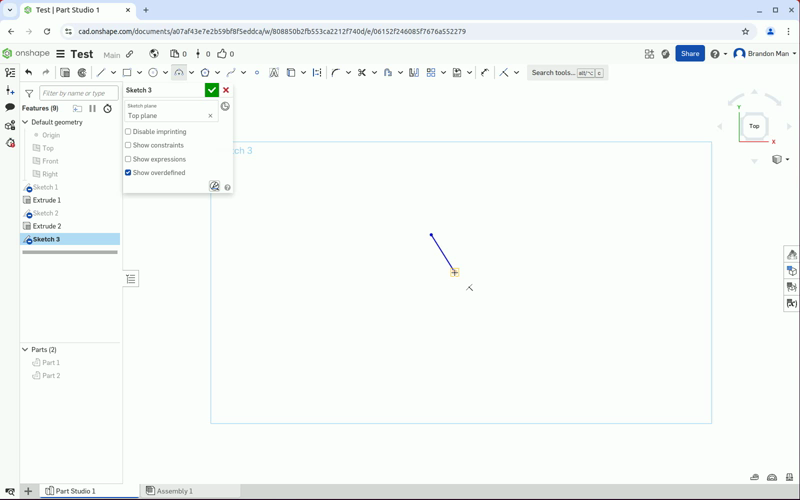
key_down(shift)
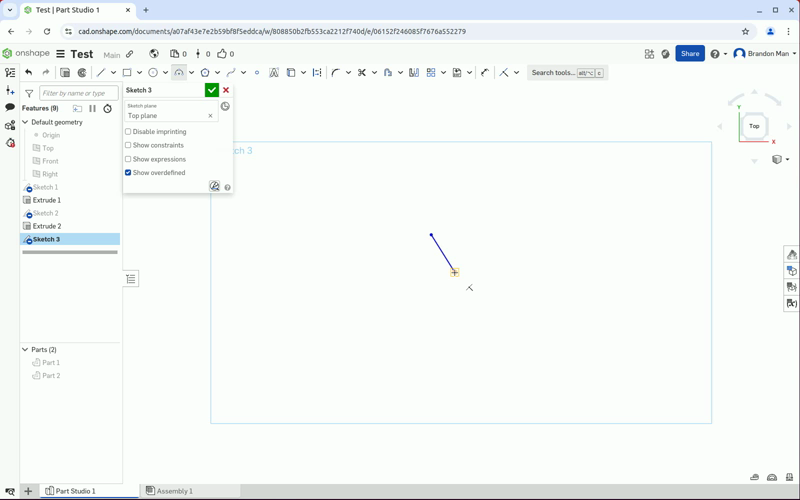
mouse_move(487, 233)
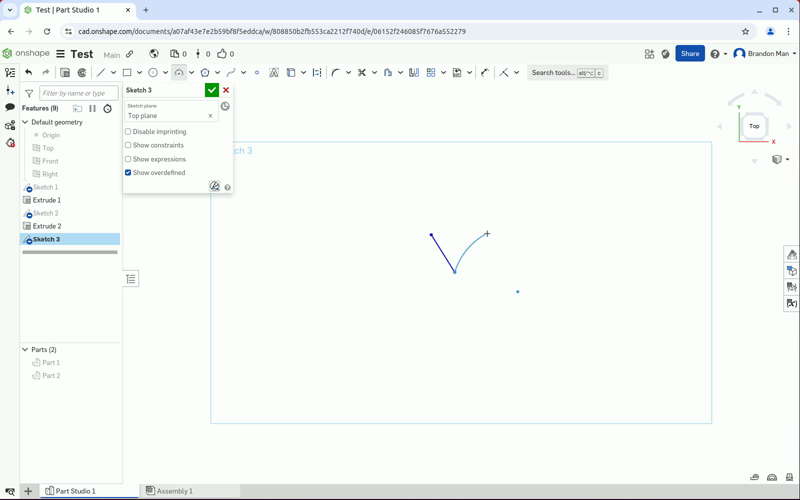
click(487, 233)
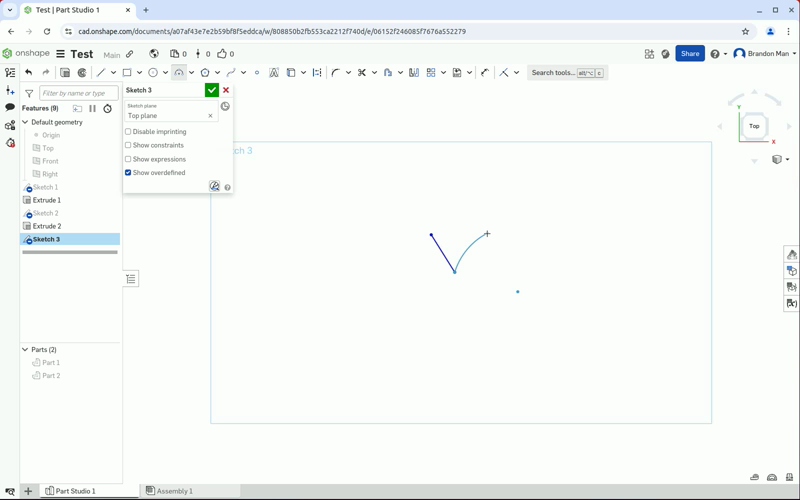
mouse_move(474, 255)
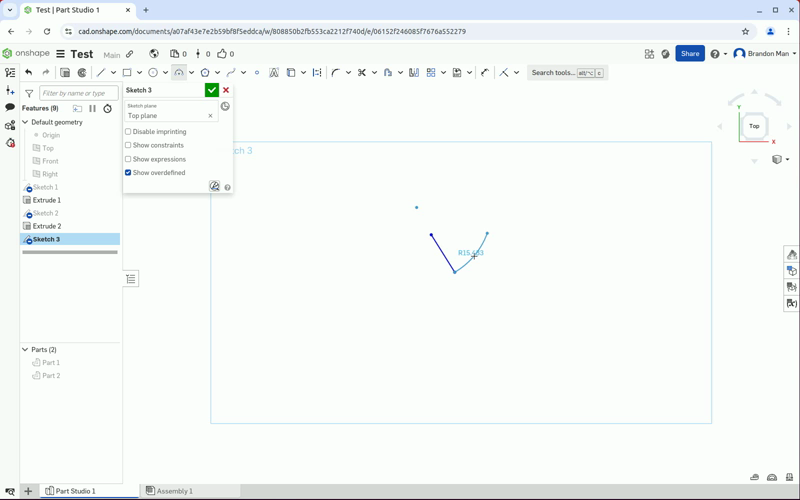
click(474, 255)
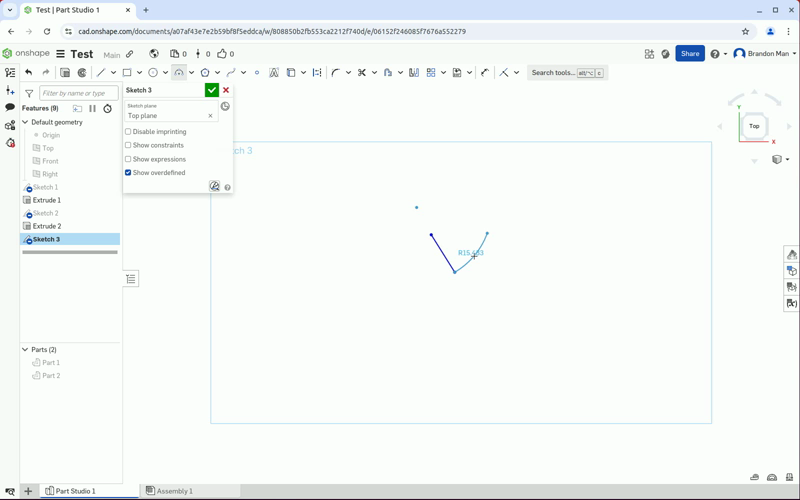
key_up(shift)
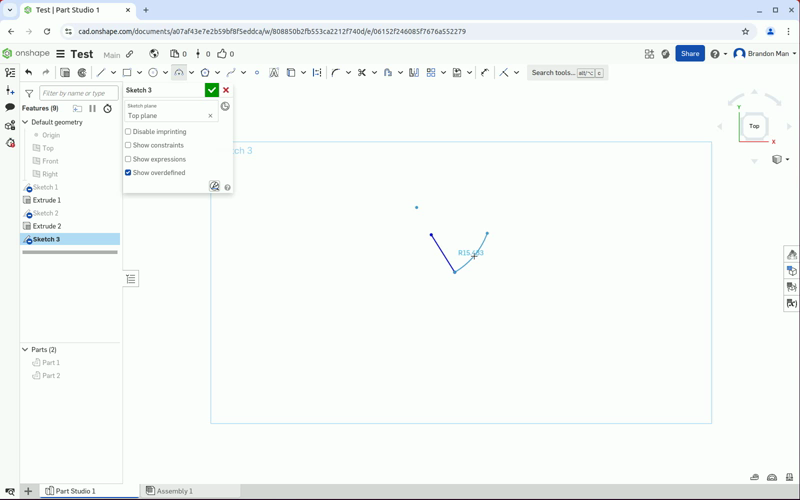
mouse_move(487, 233)
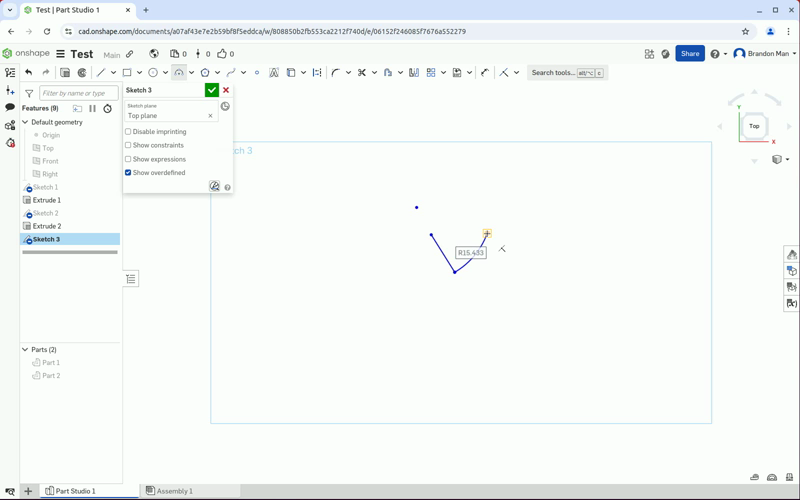
click(487, 233)
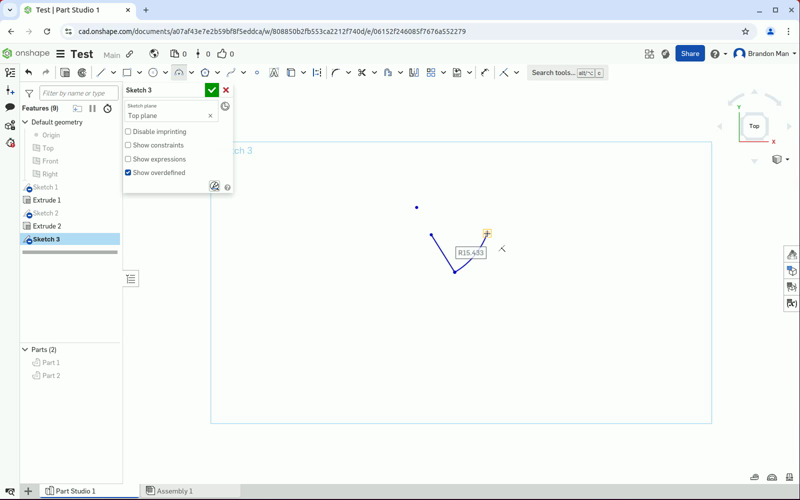
mouse_move(431, 234)
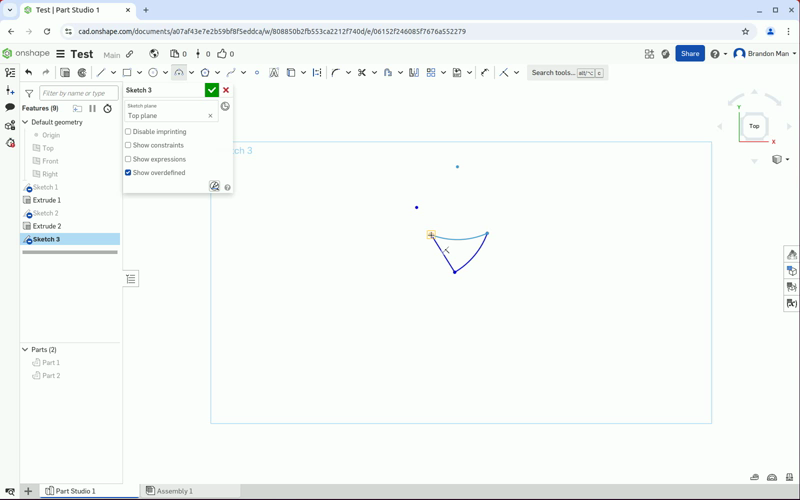
click(431, 234)
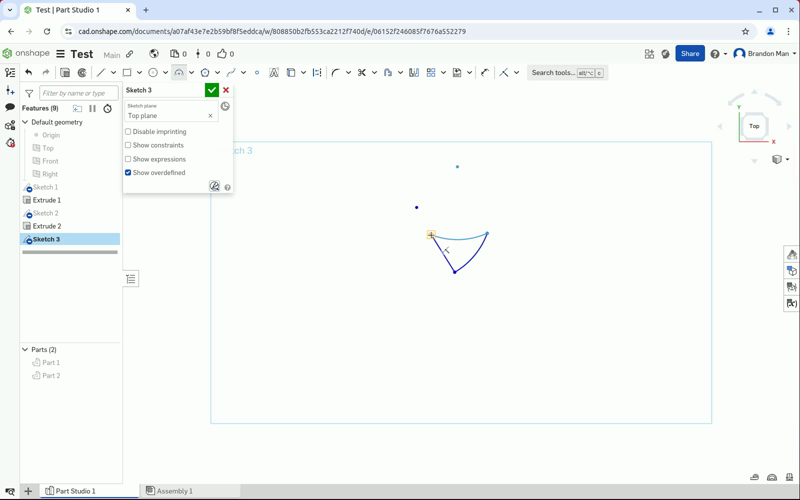
key_down(shift)
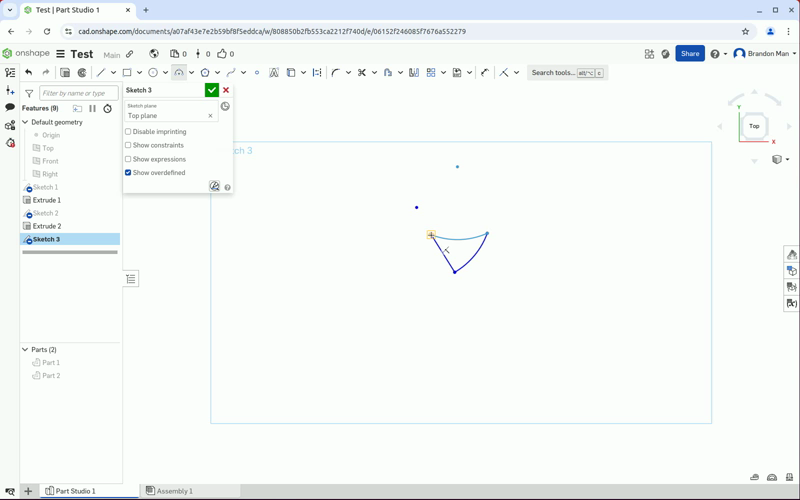
mouse_move(459, 226)
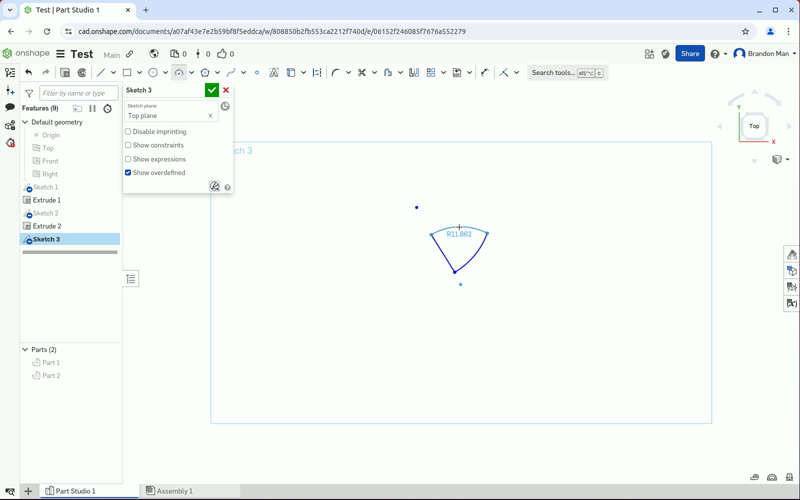
click(459, 226)
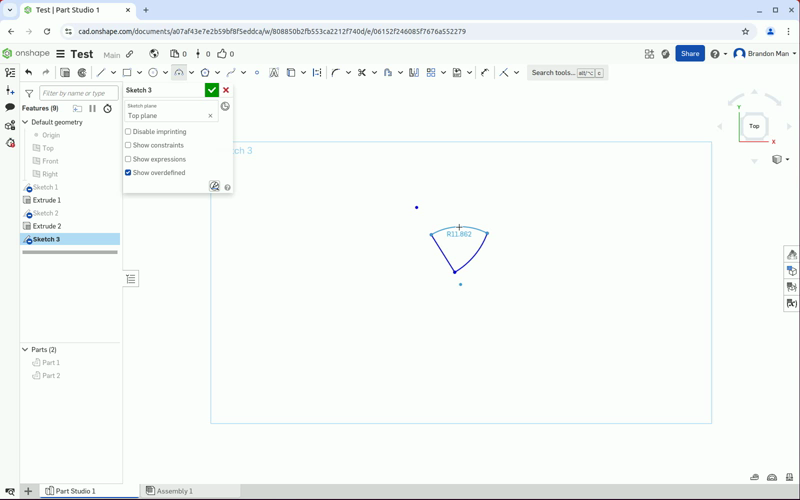
key_up(shift)
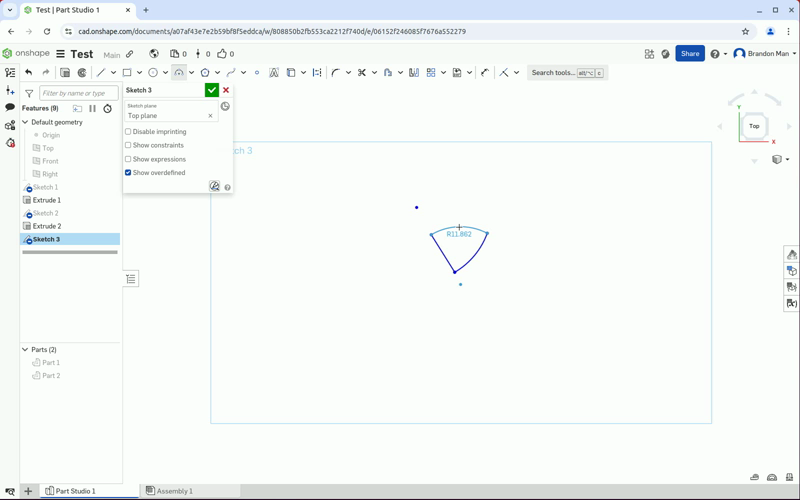
key(esc)
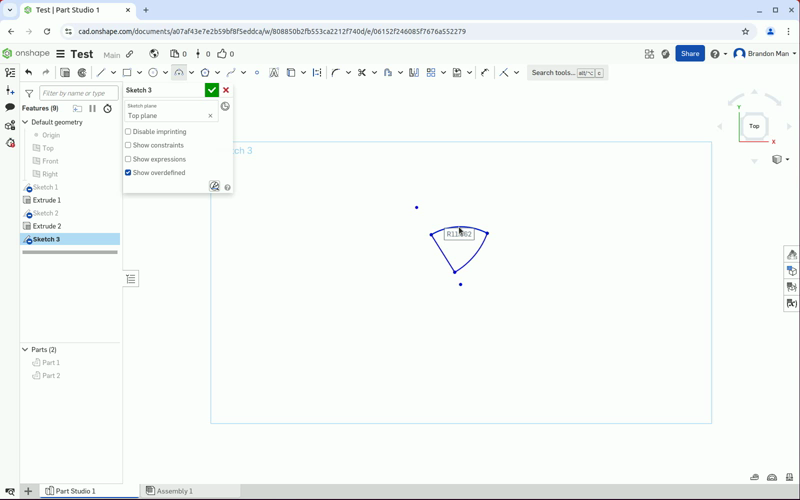
mouse_move(463, 232)
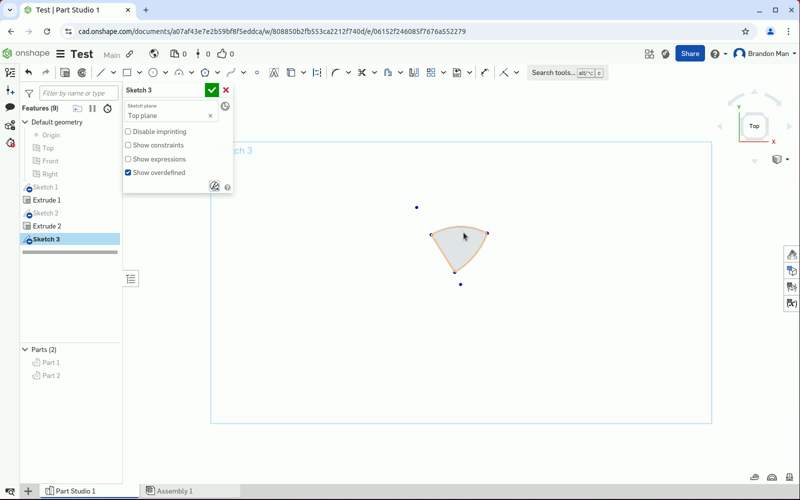
scroll(6)
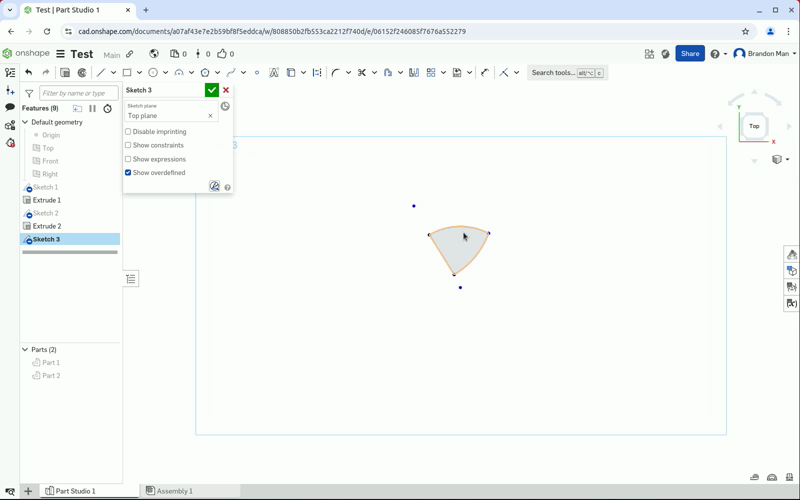
scroll(6)
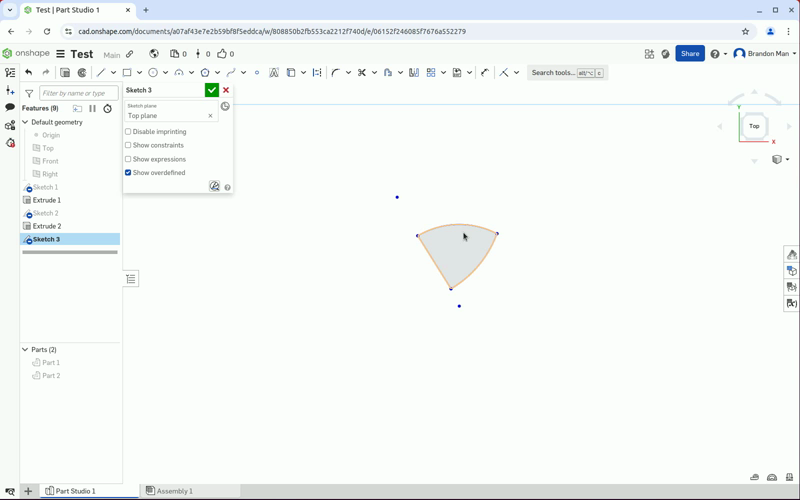
scroll(6)
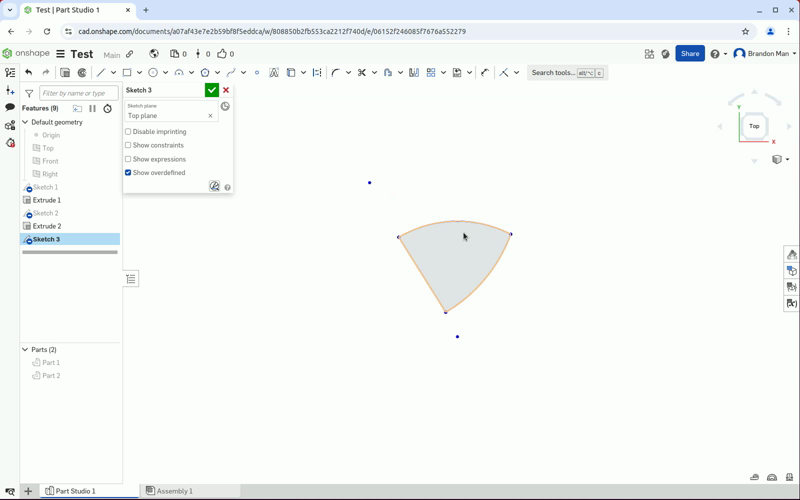
scroll(6)
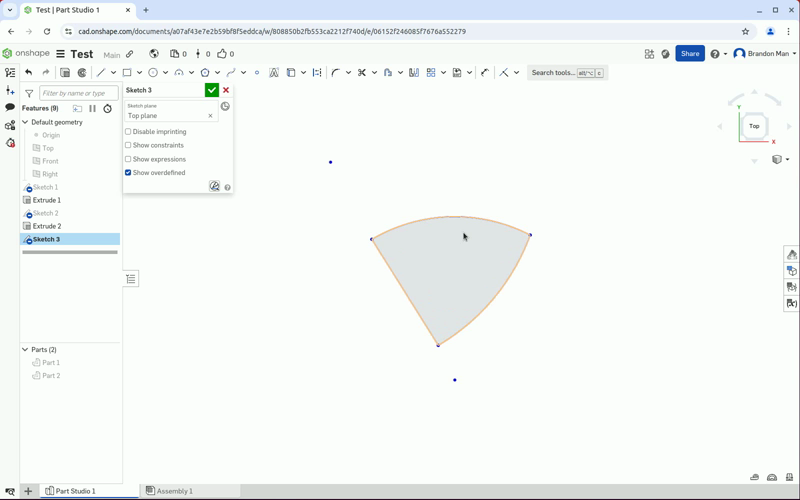
scroll(6)
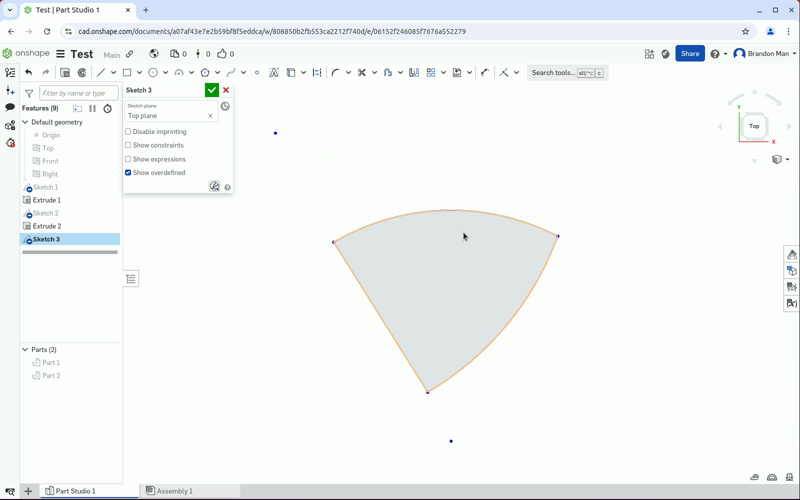
scroll(6)
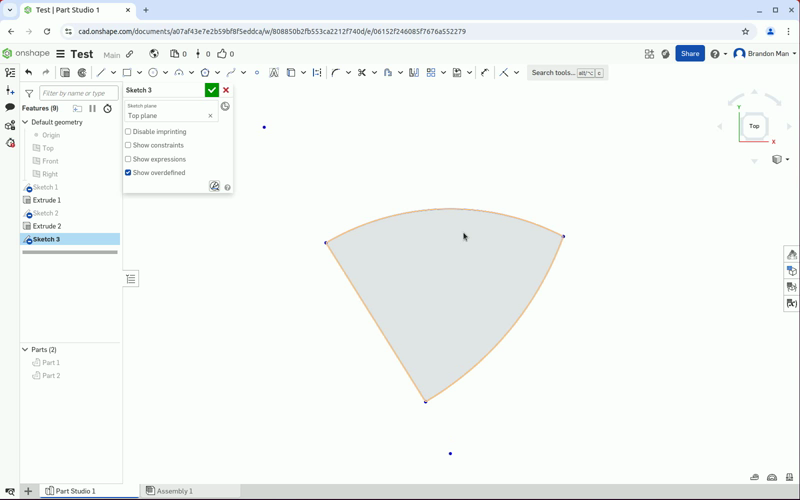
scroll(6)
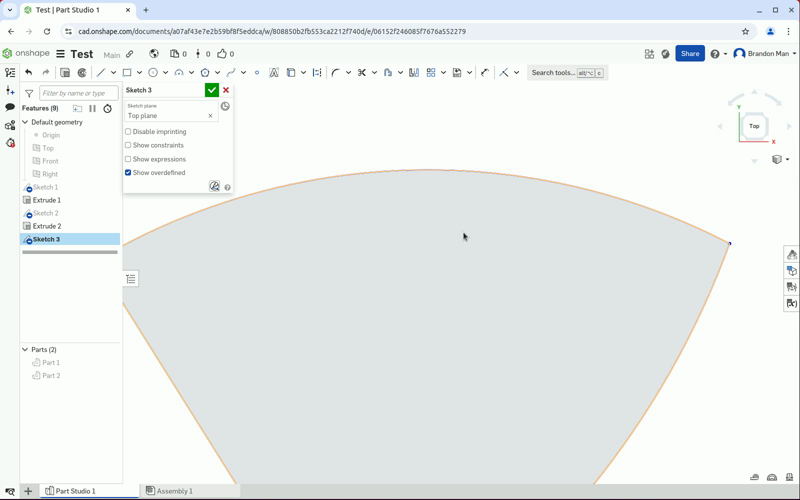
click(463, 232)
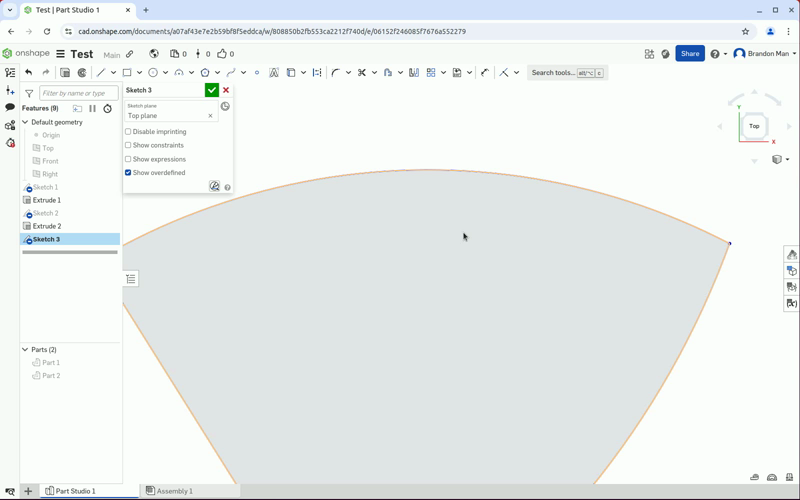
scroll(-6)
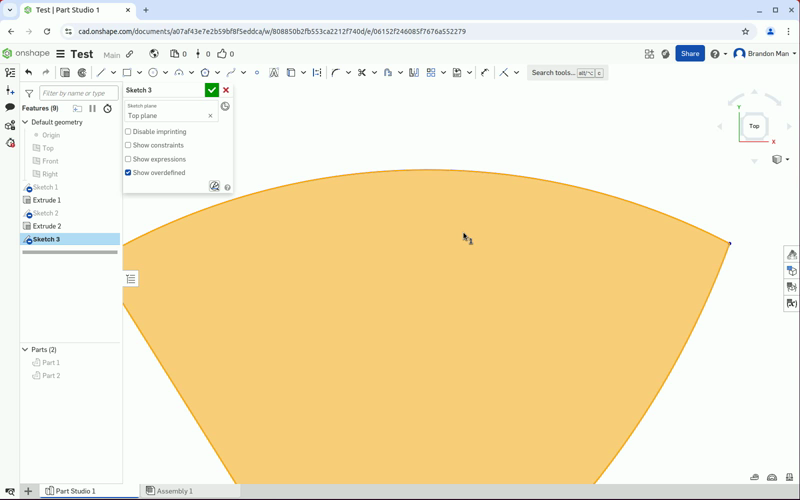
scroll(-6)
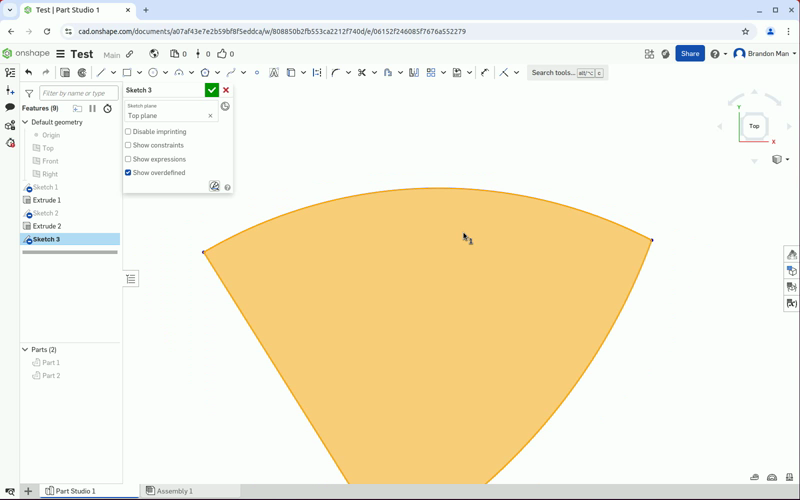
scroll(-6)
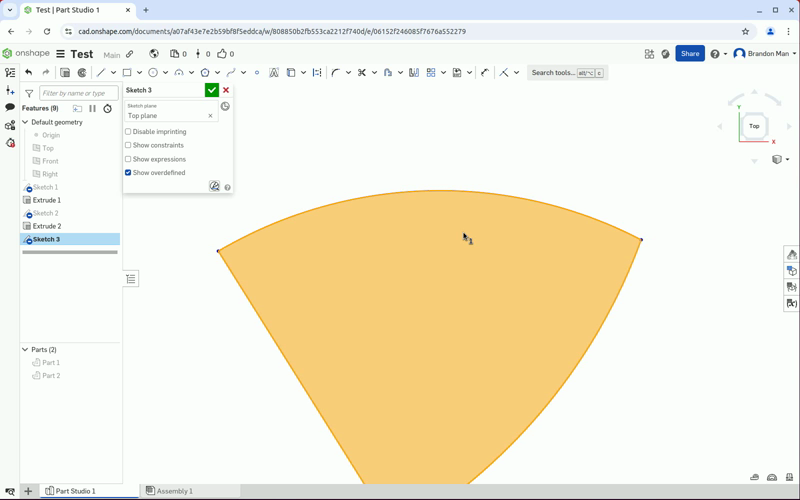
scroll(-6)
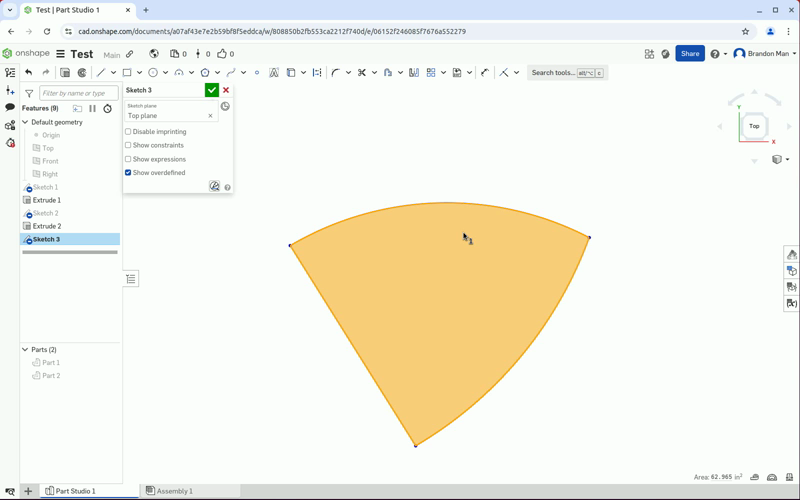
scroll(-6)
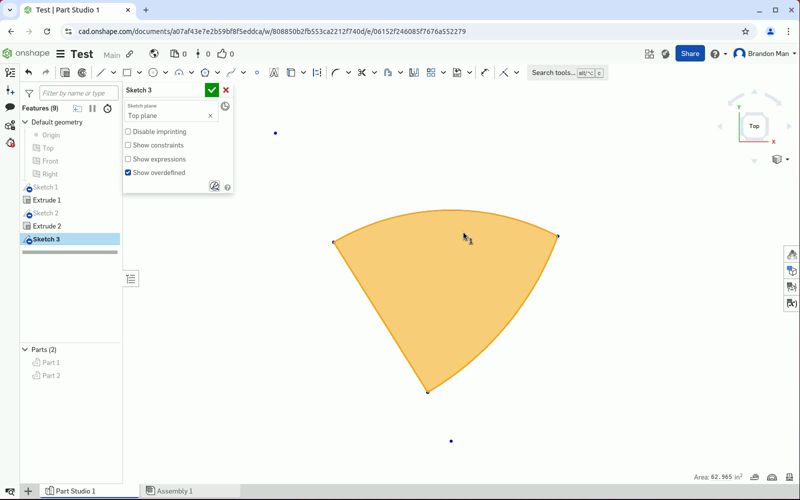
scroll(-6)
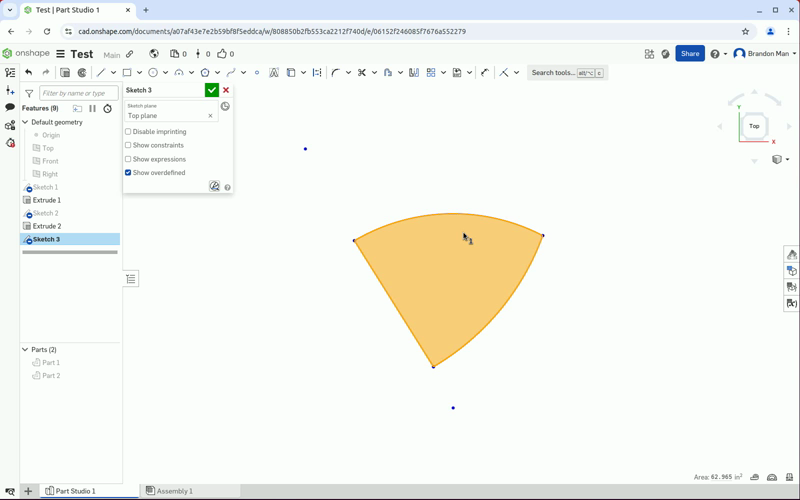
scroll(-6)
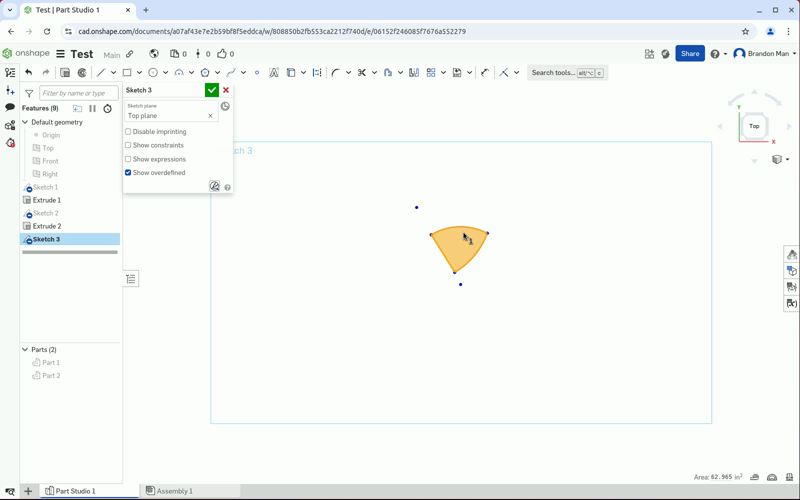
mouse_move(73, 352)
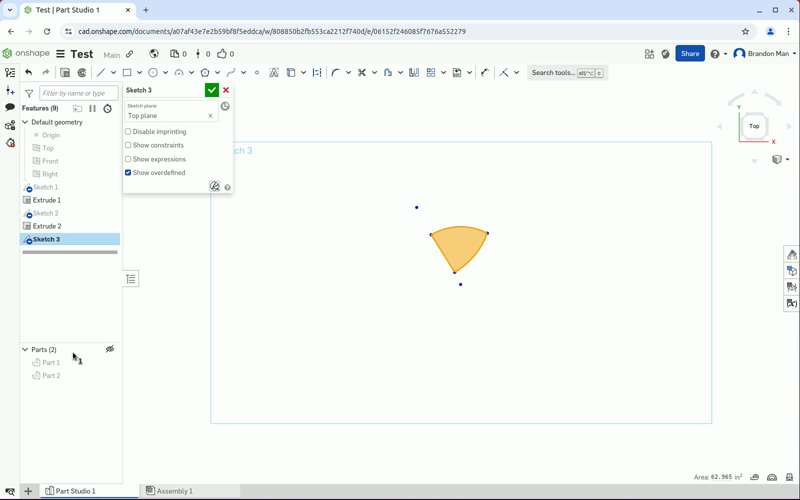
key(shift+y)
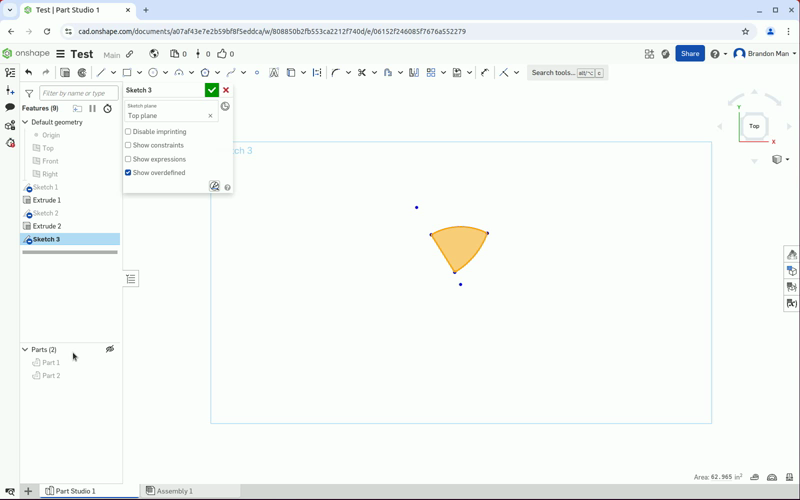
key(shift+e)
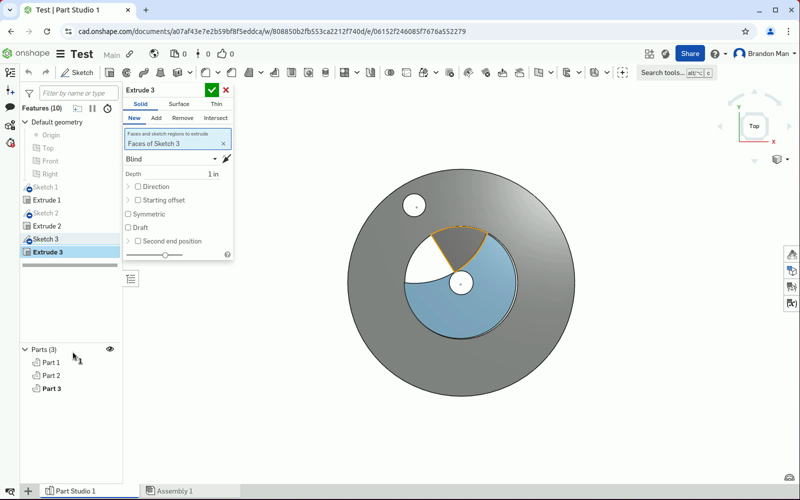
mouse_move(143, 106)
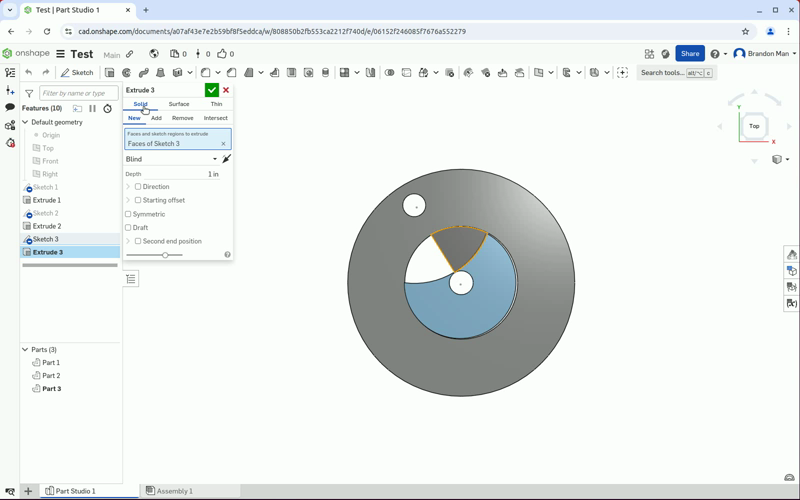
click(143, 106)
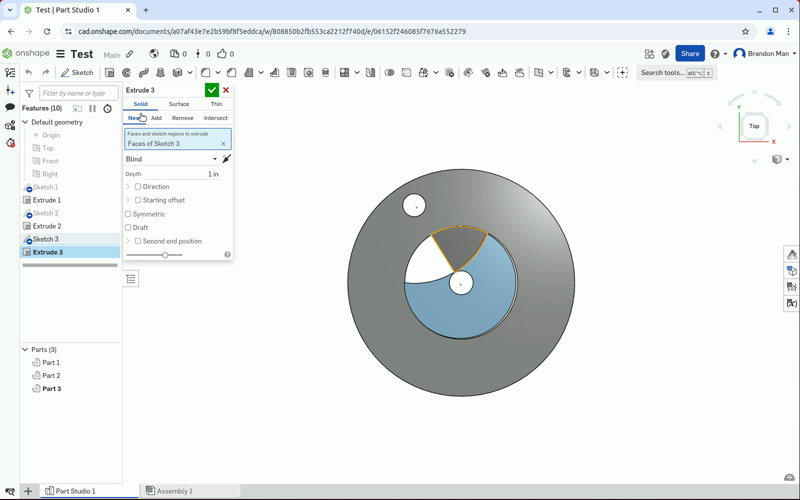
mouse_move(137, 120)
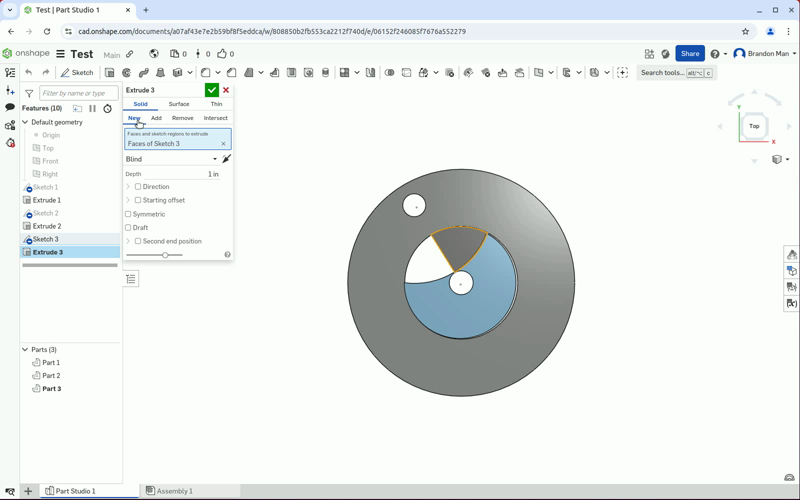
click(137, 120)
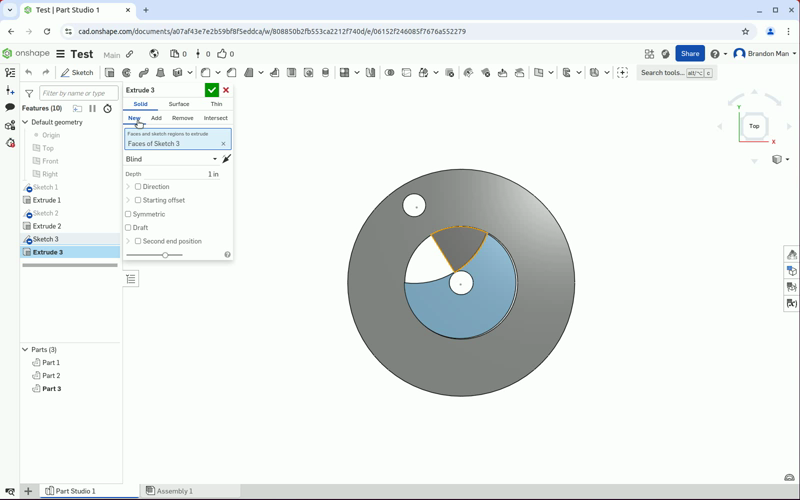
key(tab, 4)
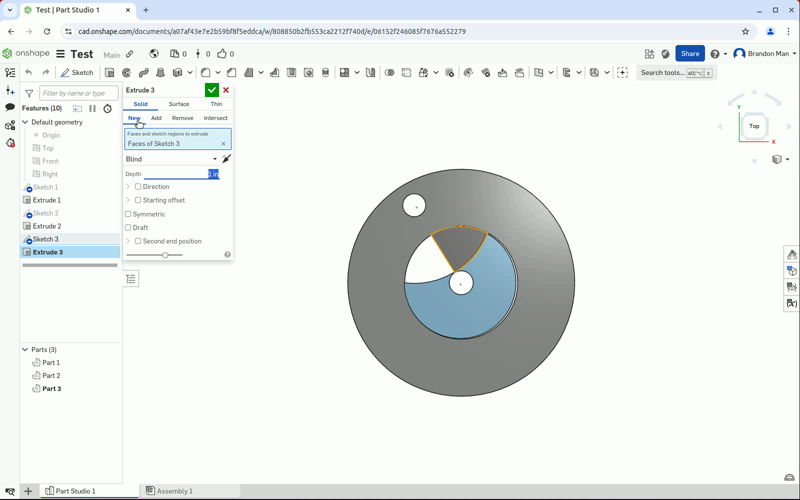
text(1.204)
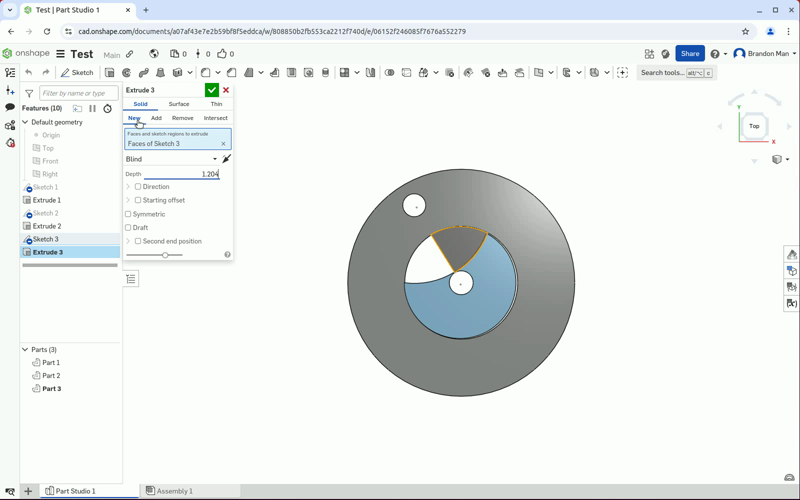
key(enter)
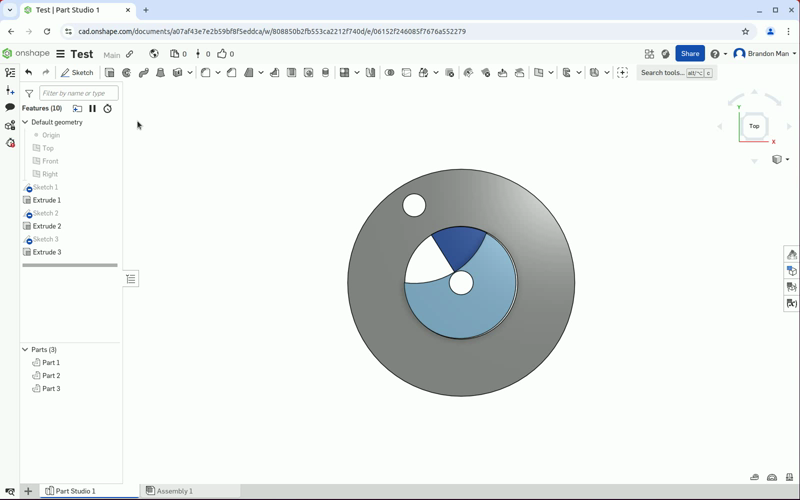
key(shift+h)
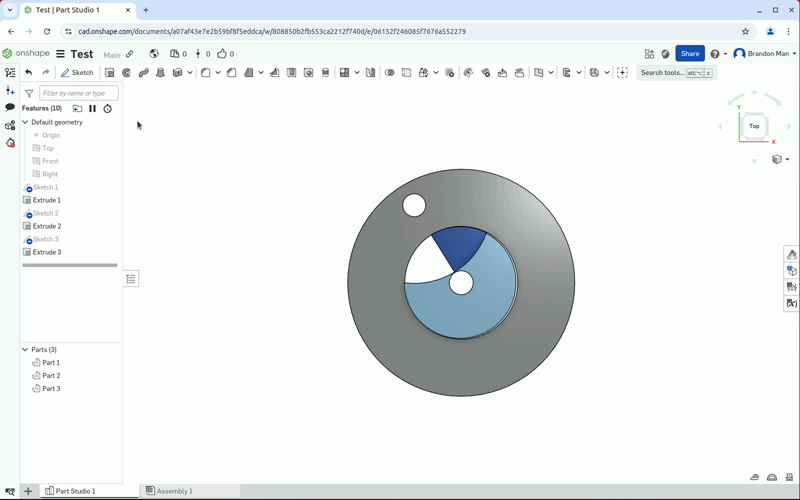
key(shift+h)
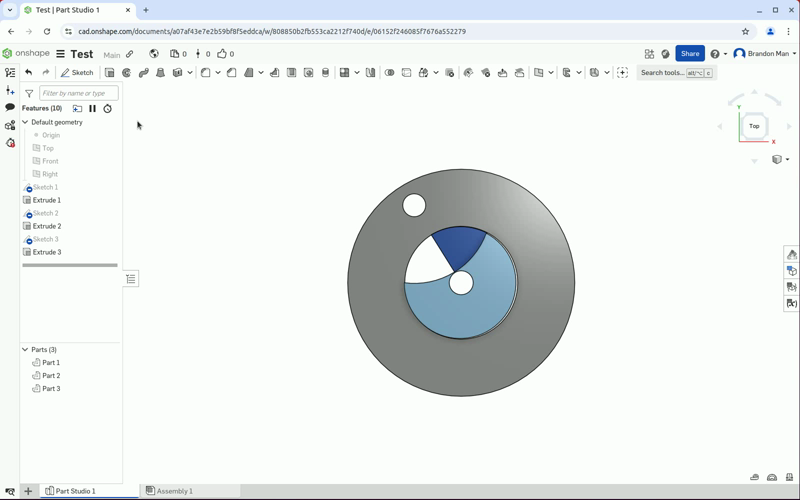
mouse_move(73, 189)
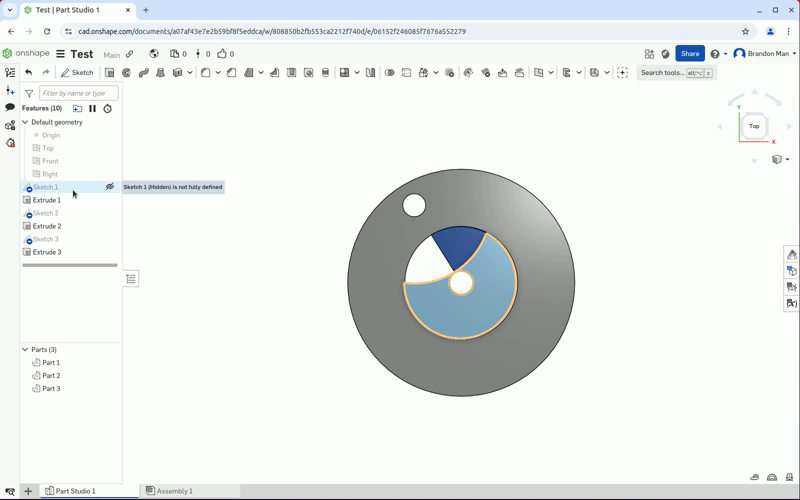
click(73, 189)
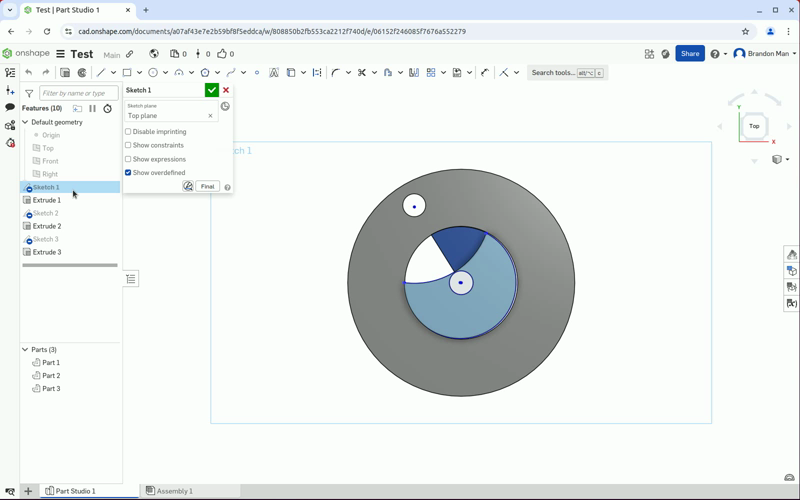
mouse_move(229, 92)
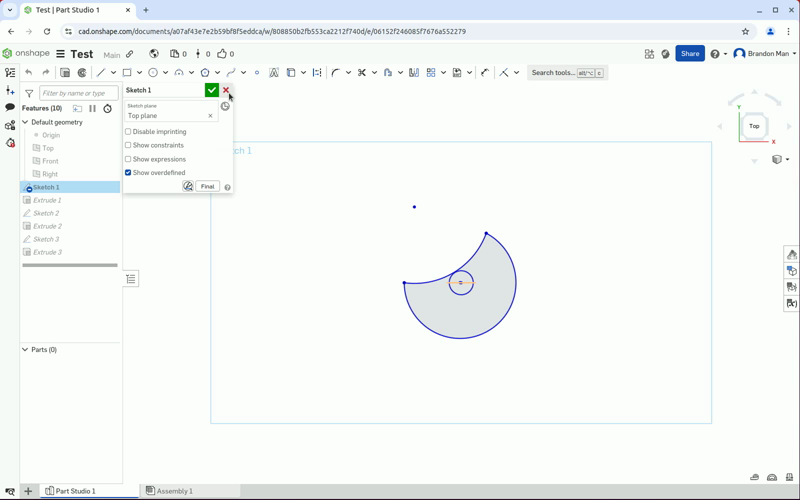
click(229, 92)
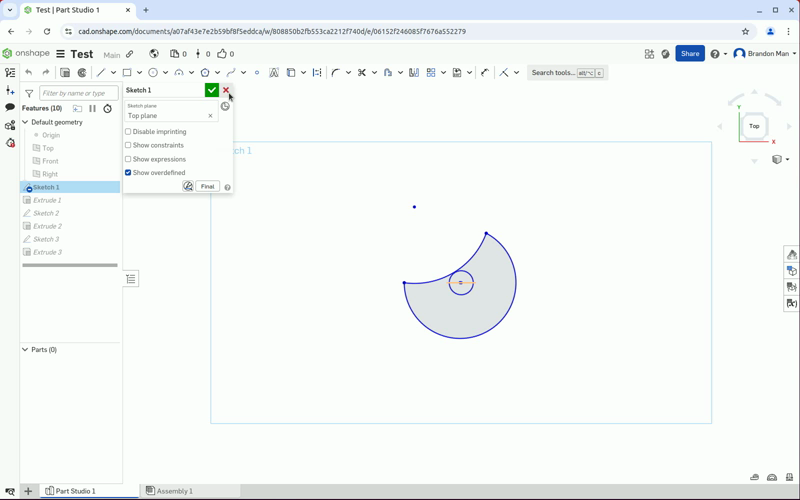
key(shift+s)
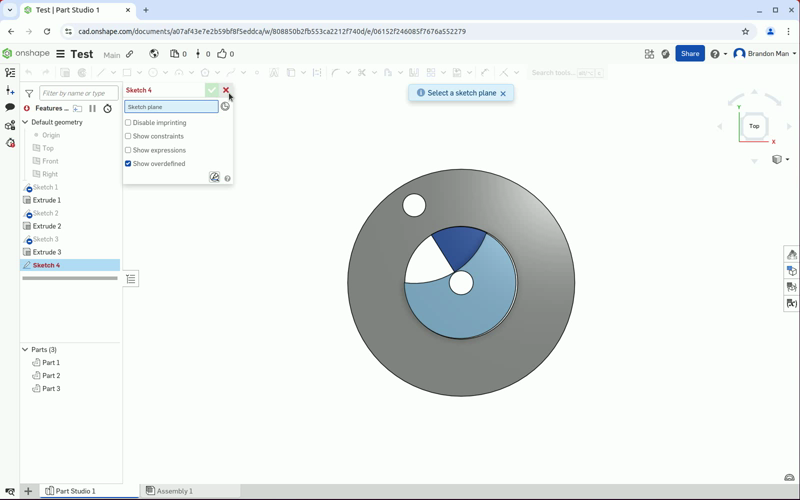
mouse_move(73, 150)
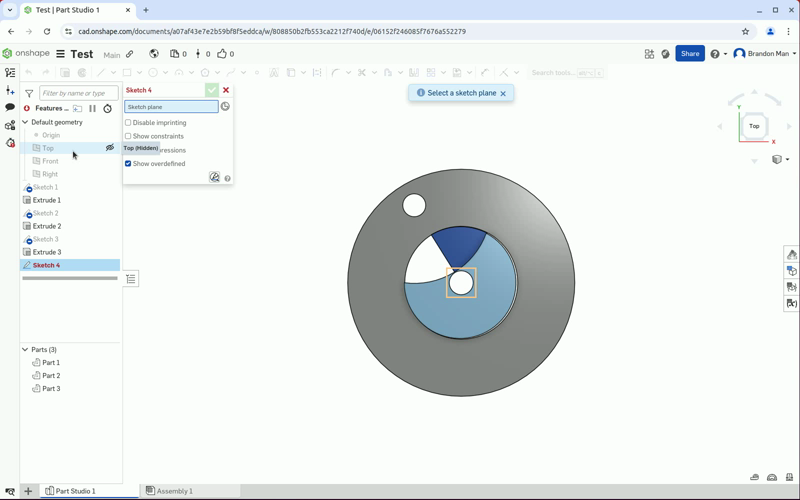
click(73, 150)
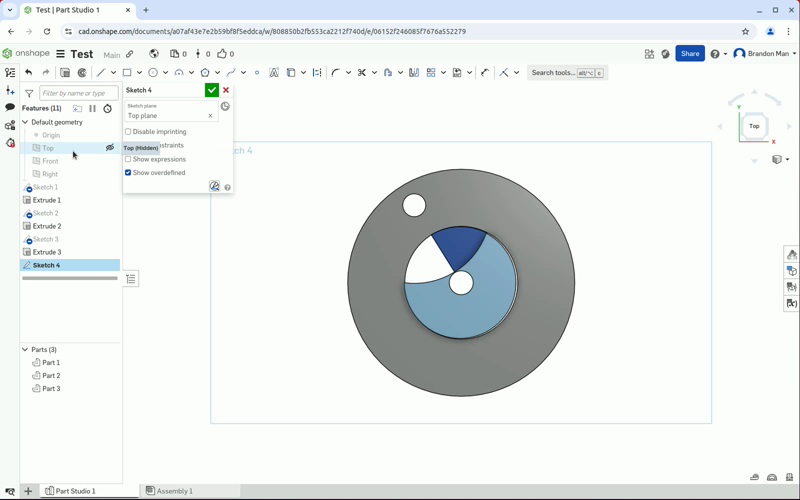
mouse_move(73, 352)
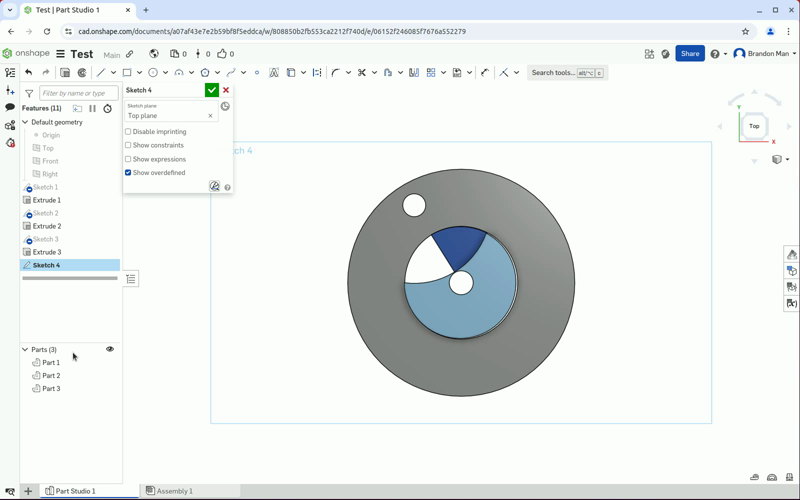
key(y)
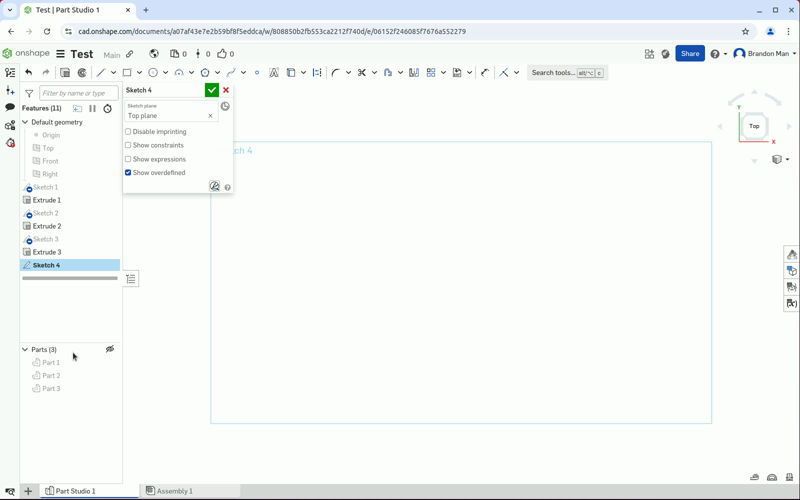
key(a)
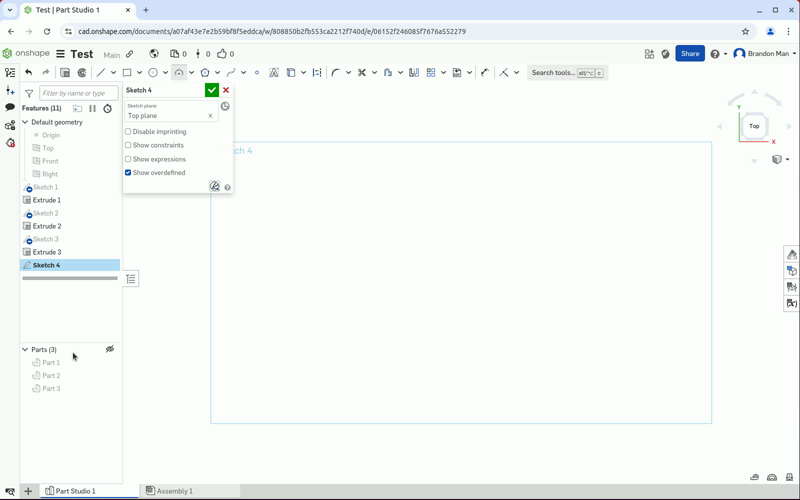
key_down(shift)
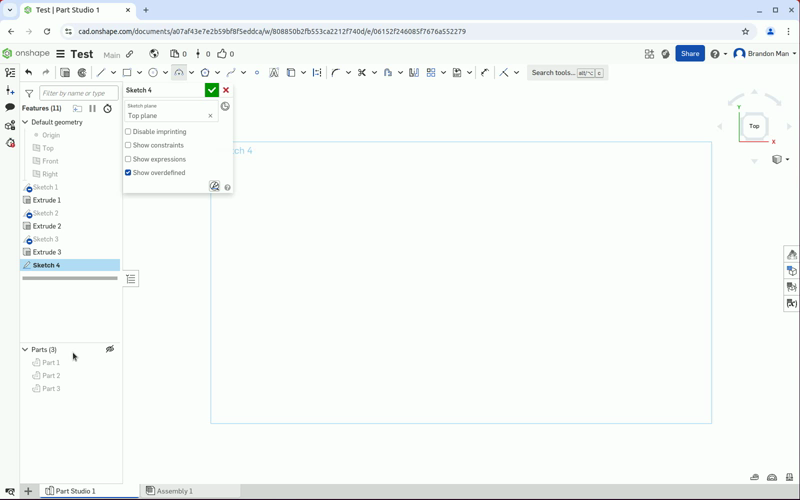
mouse_move(404, 282)
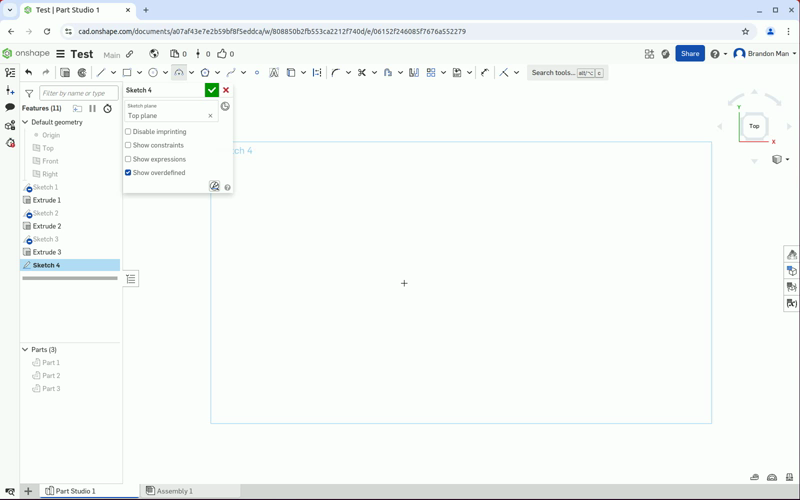
click(404, 282)
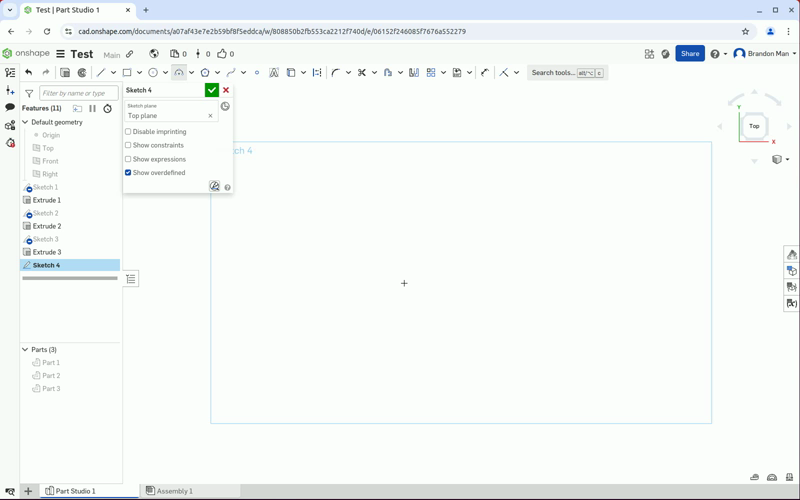
key_up(shift)
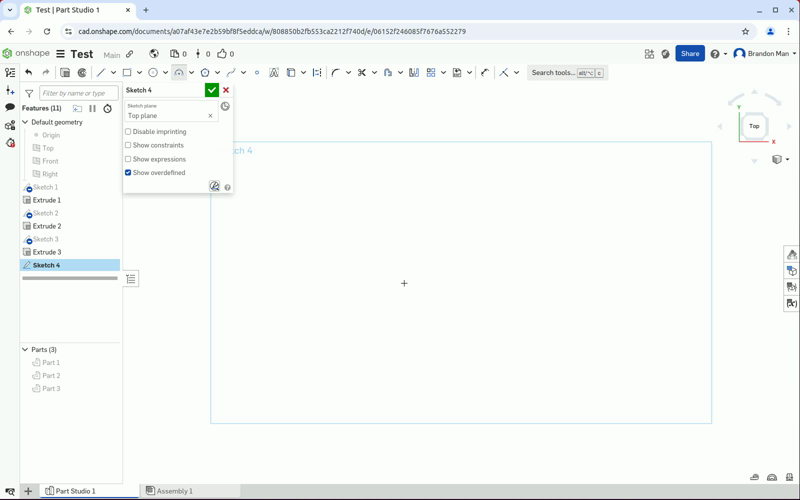
key_down(shift)
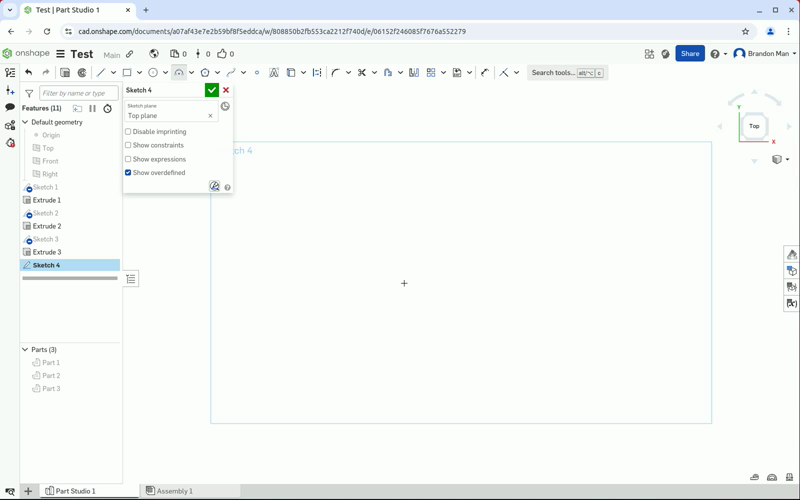
mouse_move(454, 272)
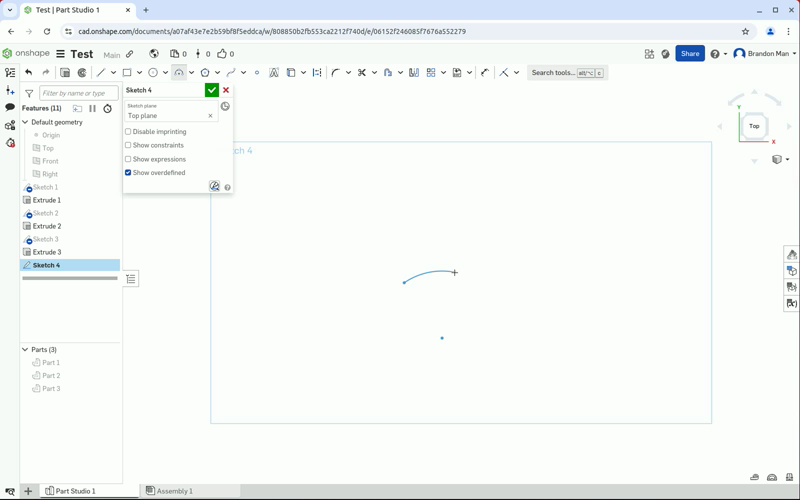
click(454, 272)
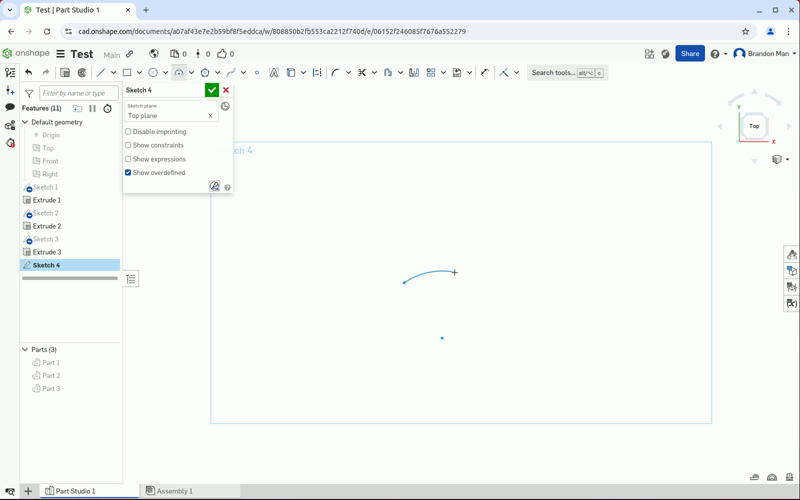
mouse_move(430, 281)
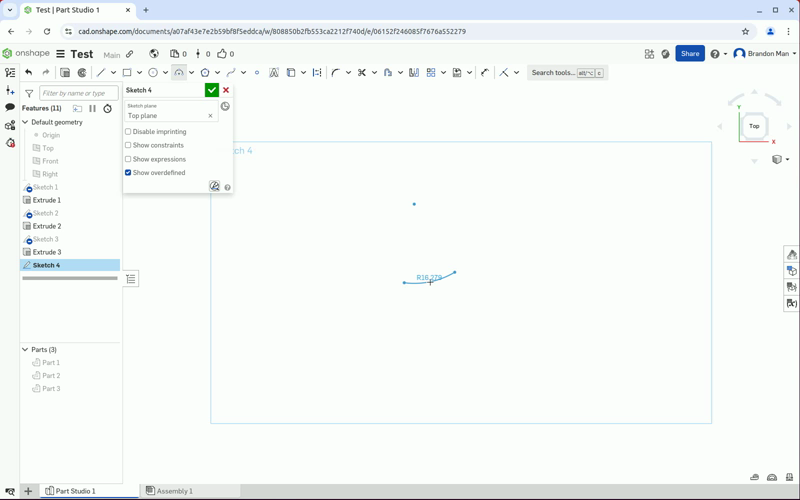
click(430, 281)
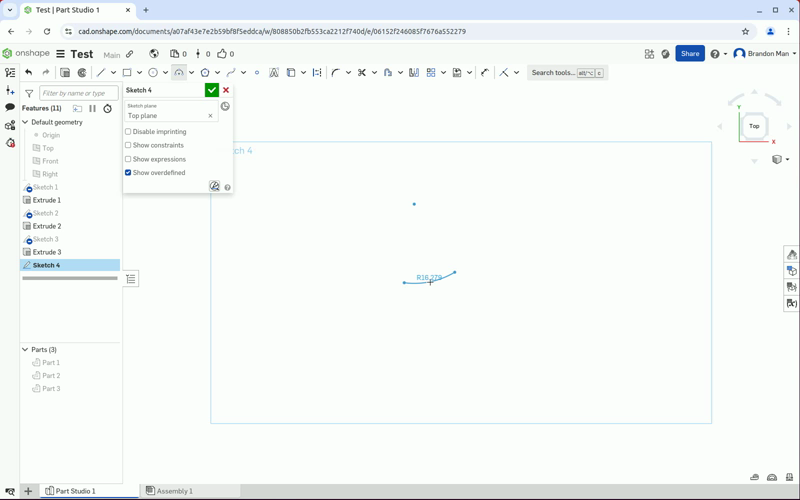
key_up(shift)
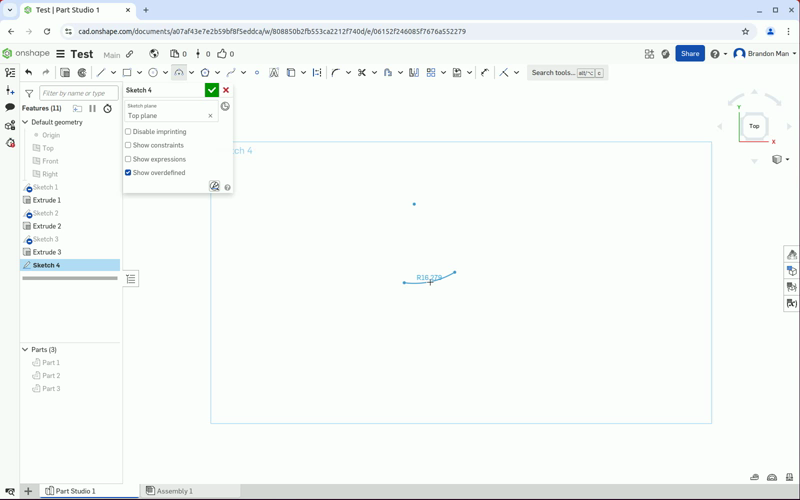
key(esc)
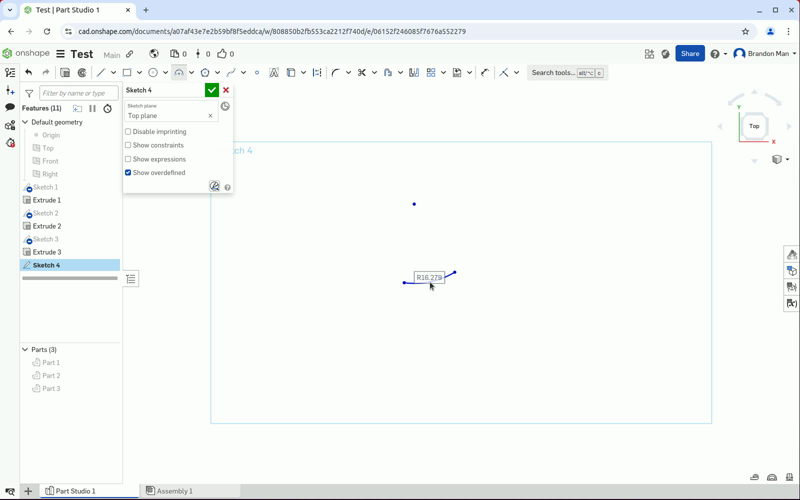
key(l)
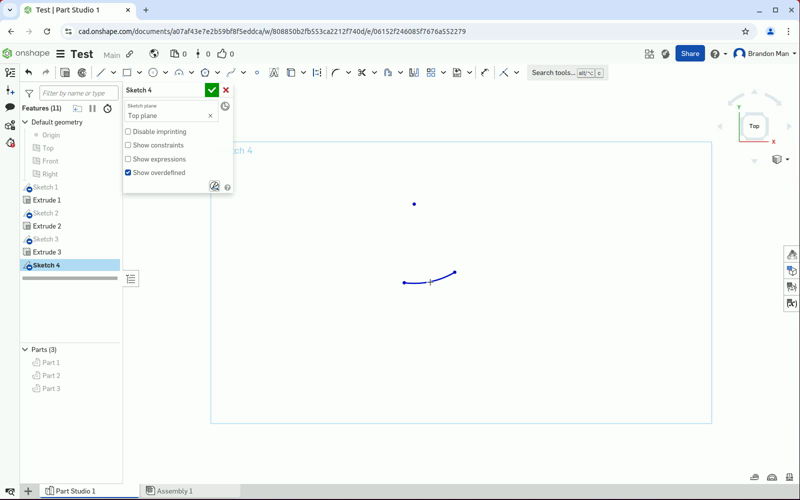
mouse_move(454, 272)
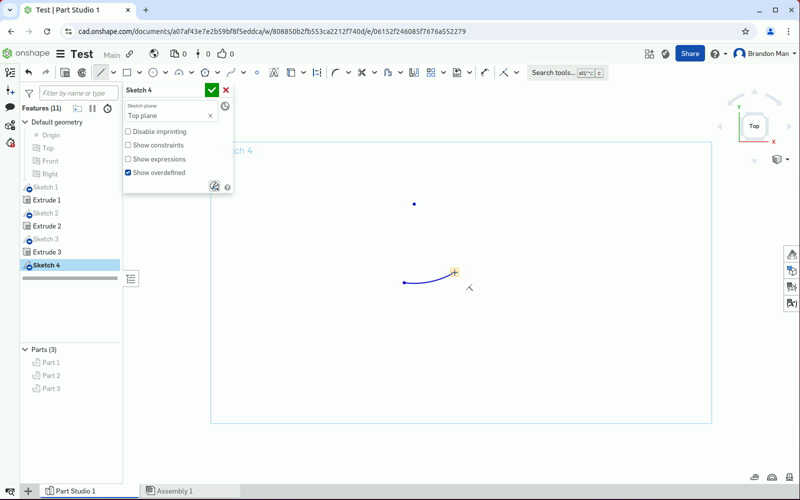
click(454, 272)
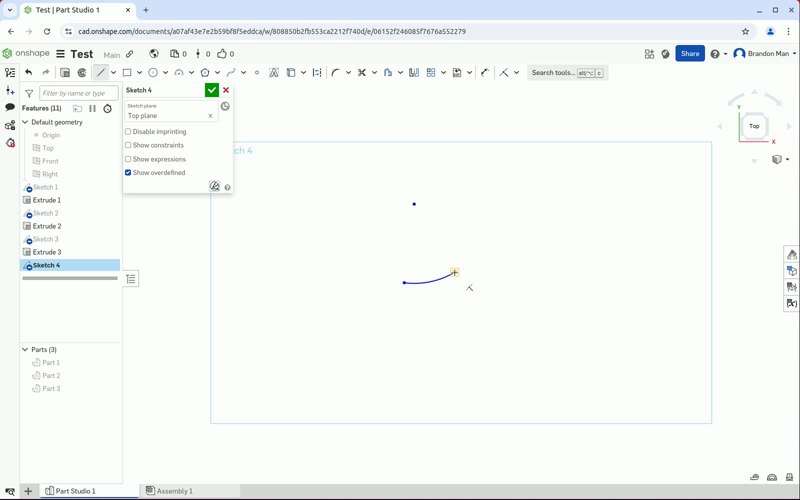
key_down(shift)
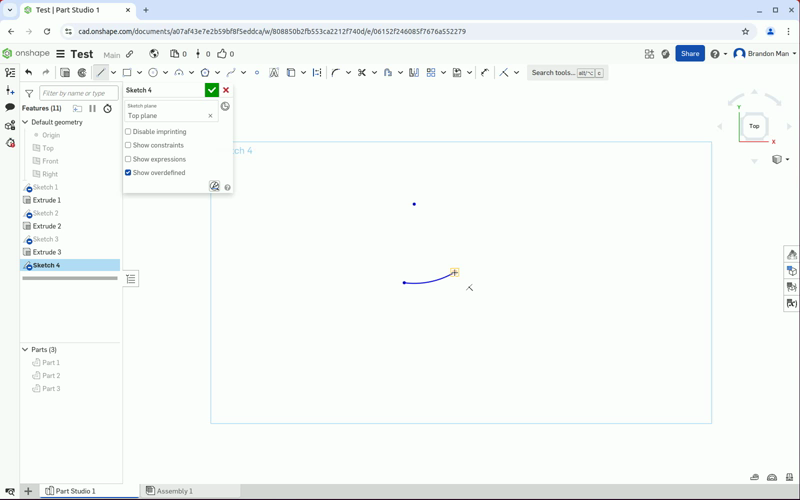
mouse_move(484, 272)
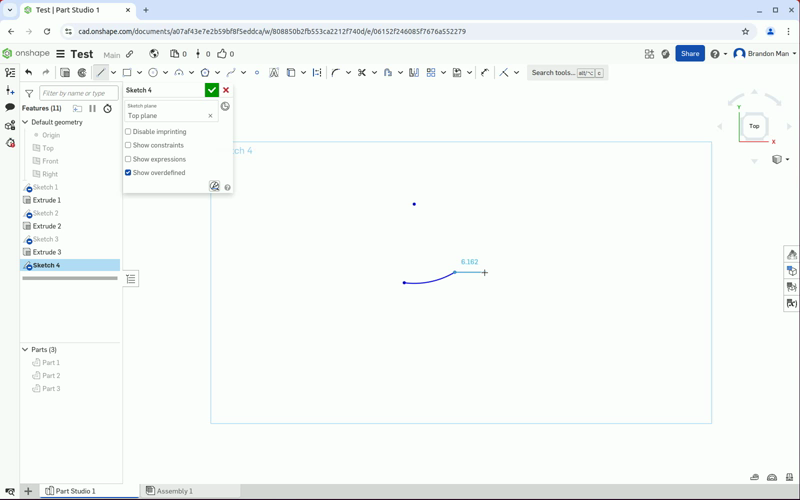
mouse_move(431, 234)
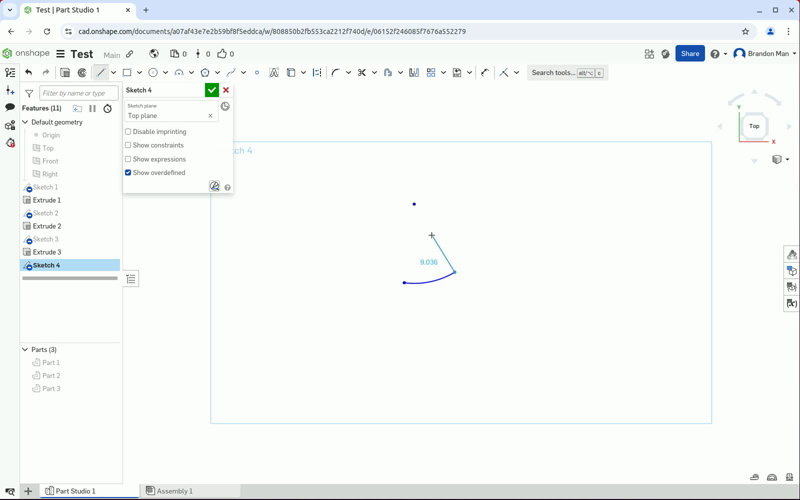
click(431, 234)
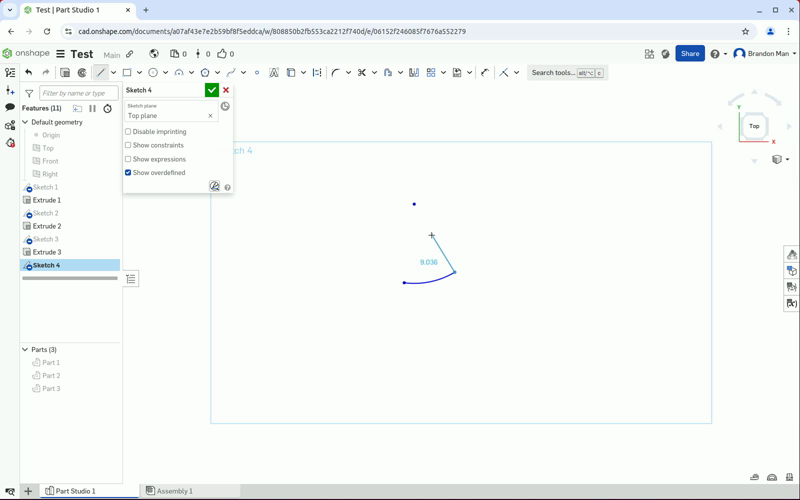
key_up(shift)
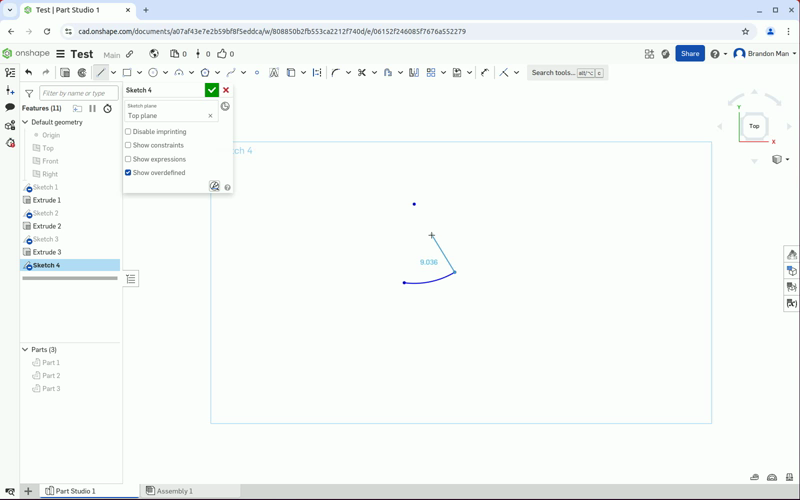
key(esc)
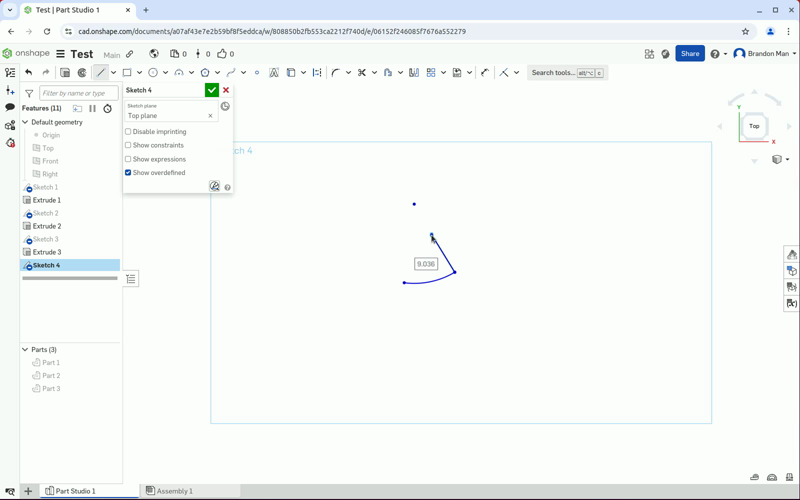
key(a)
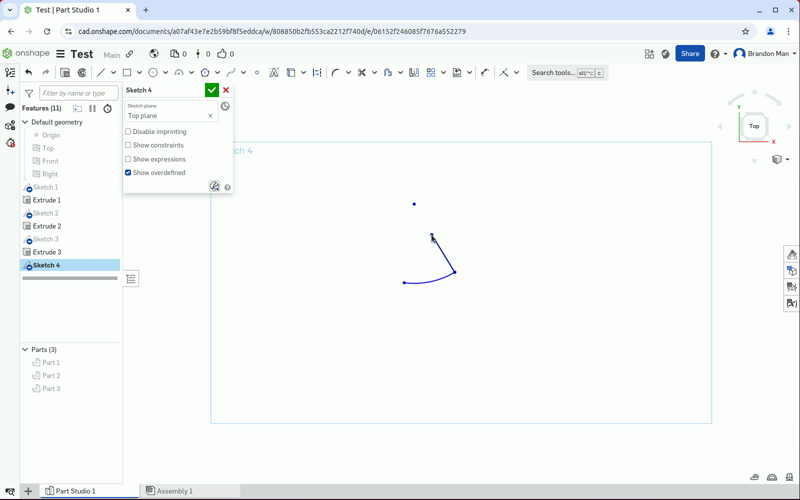
mouse_move(431, 234)
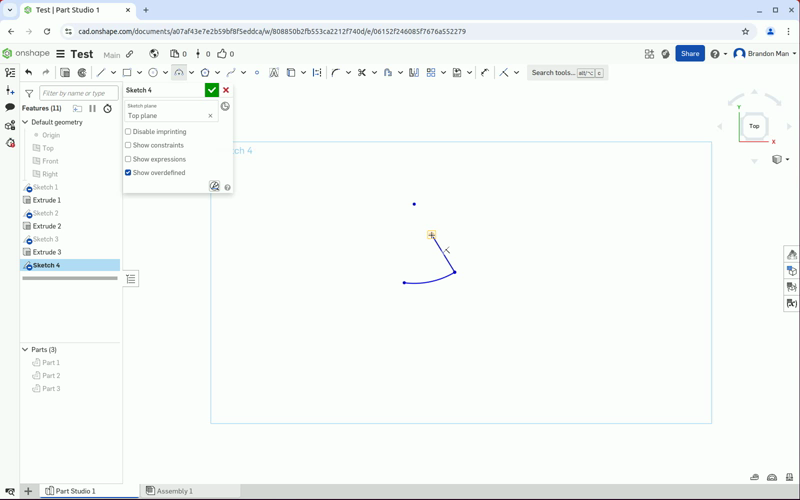
click(431, 234)
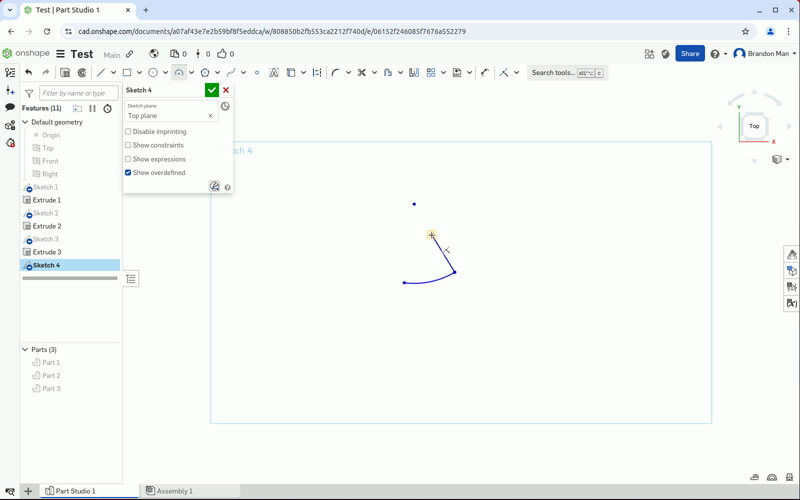
mouse_move(404, 282)
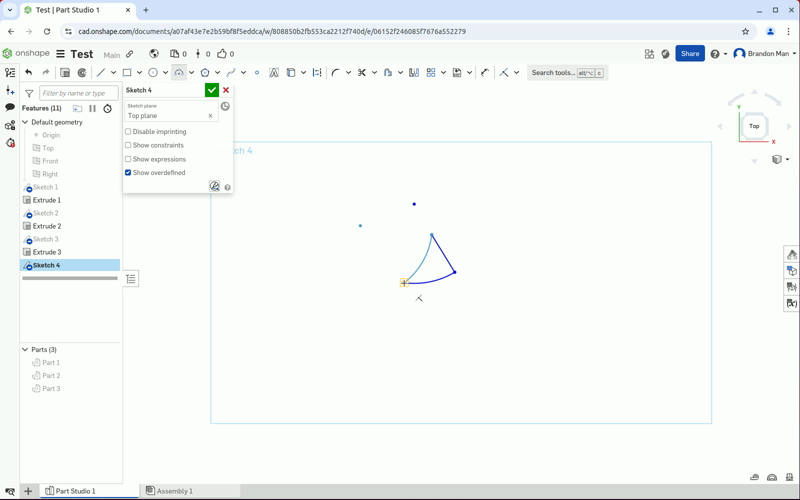
click(404, 282)
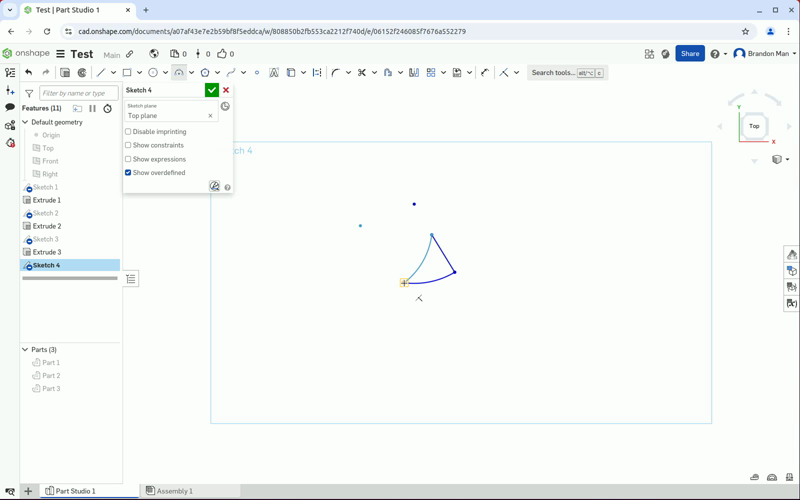
key_down(shift)
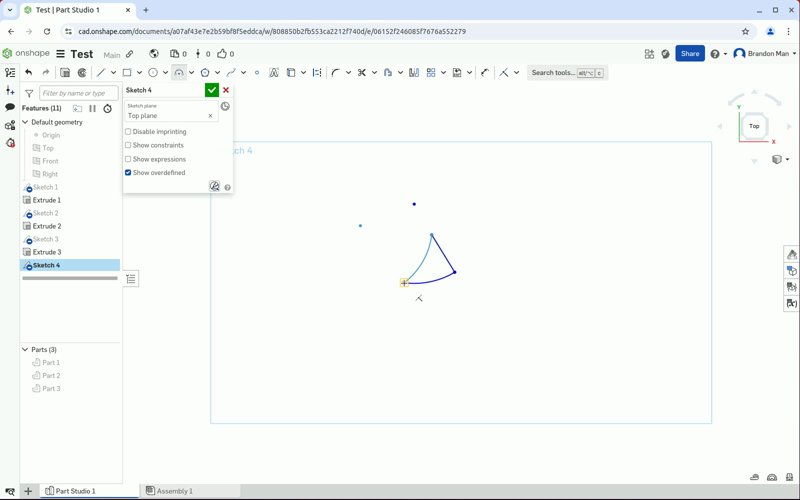
mouse_move(411, 255)
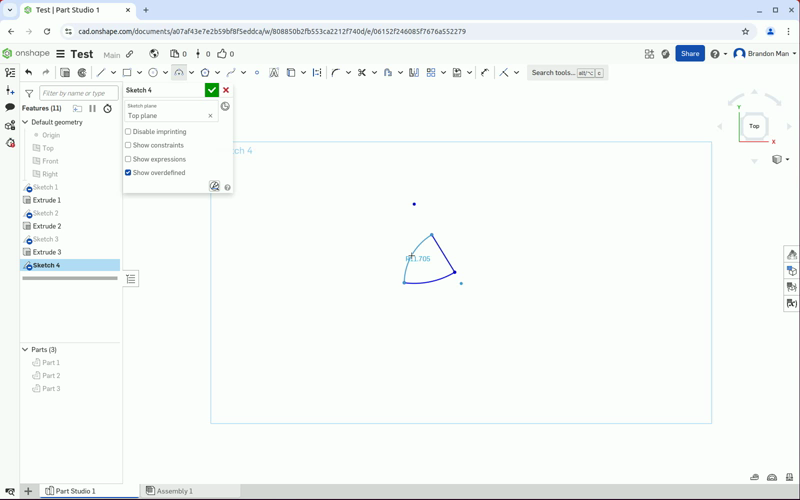
click(411, 255)
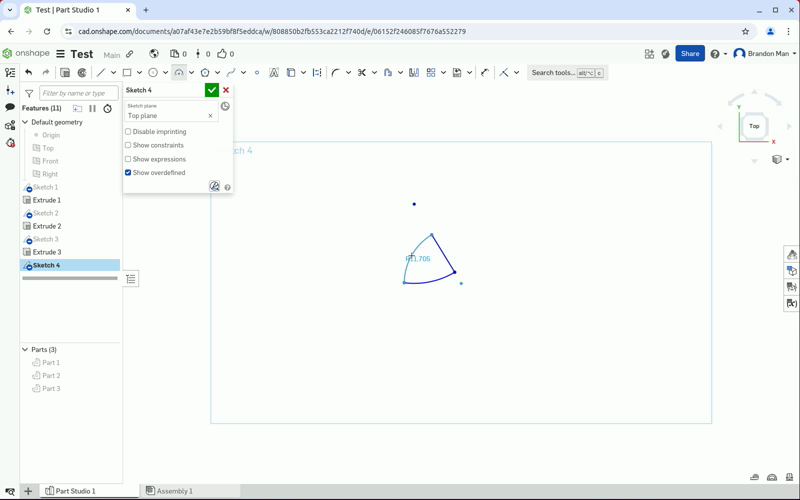
key_up(shift)
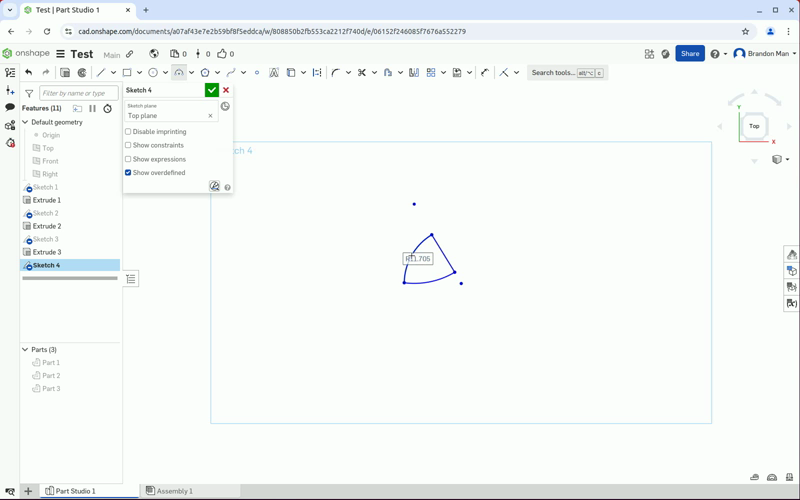
key(esc)
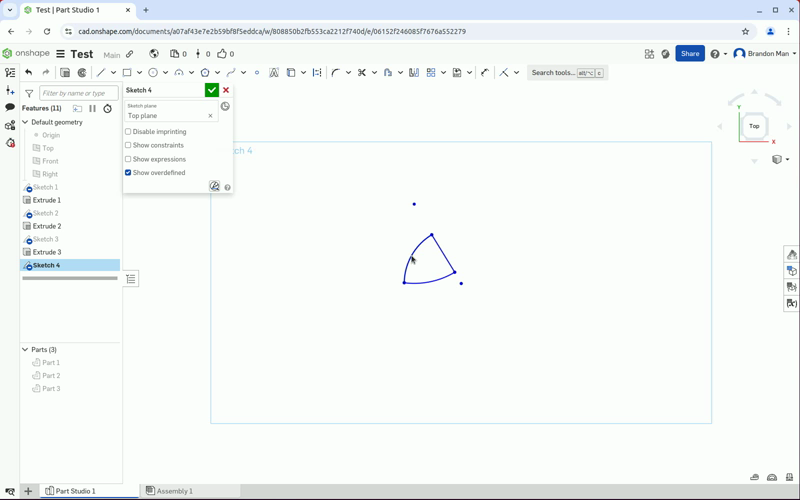
mouse_move(436, 258)
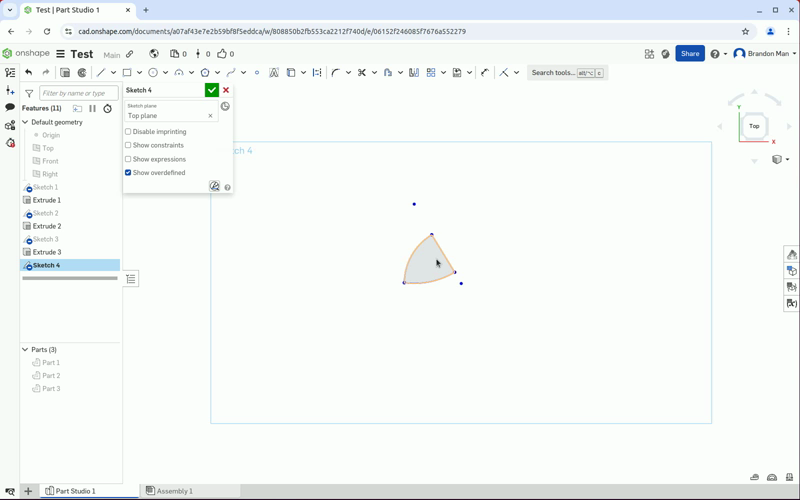
scroll(6)
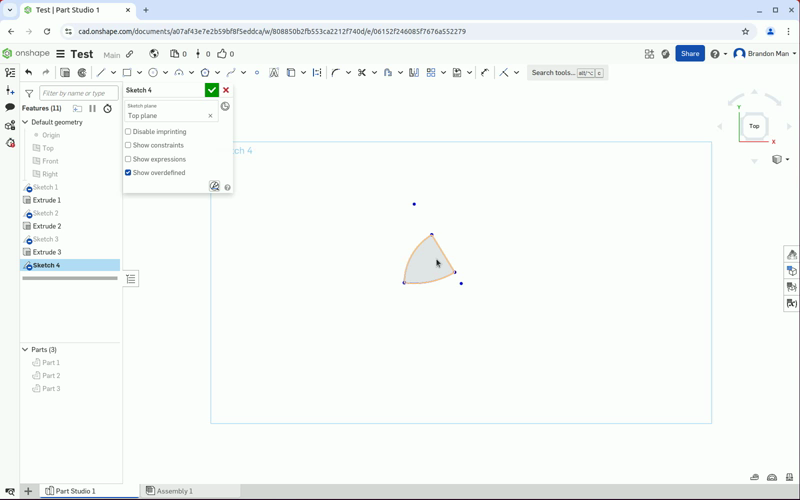
scroll(6)
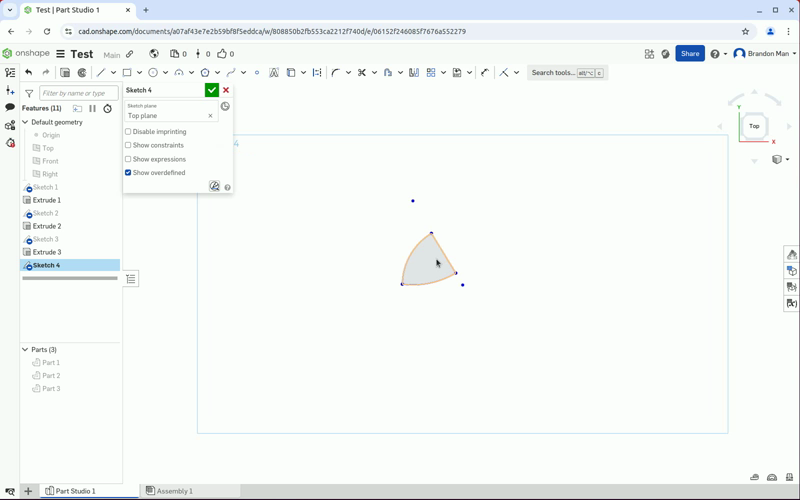
scroll(6)
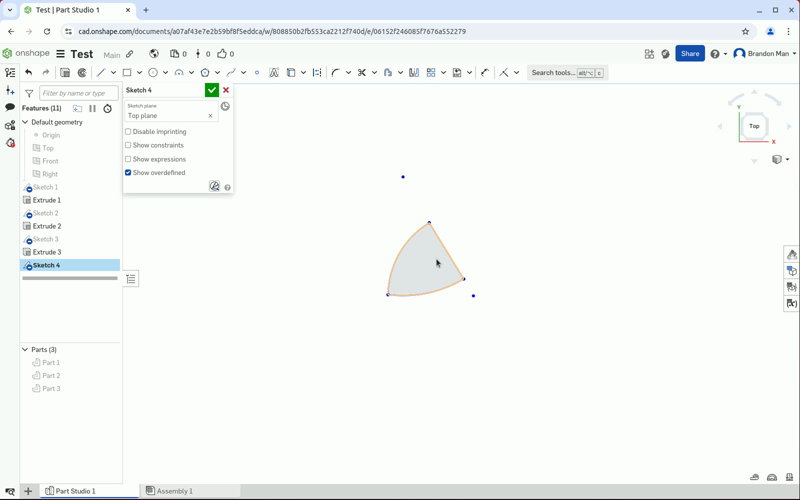
scroll(6)
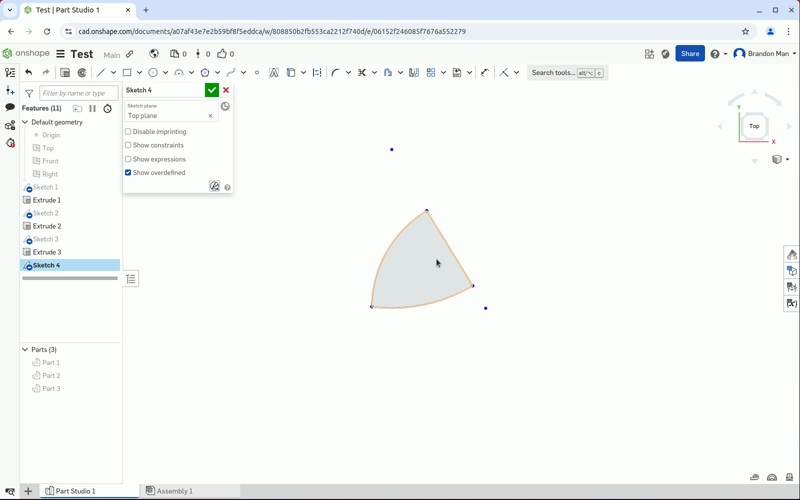
scroll(6)
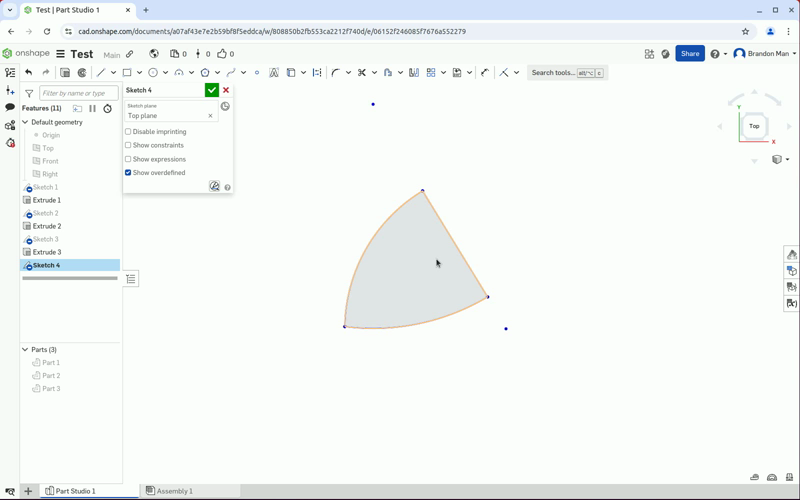
scroll(6)
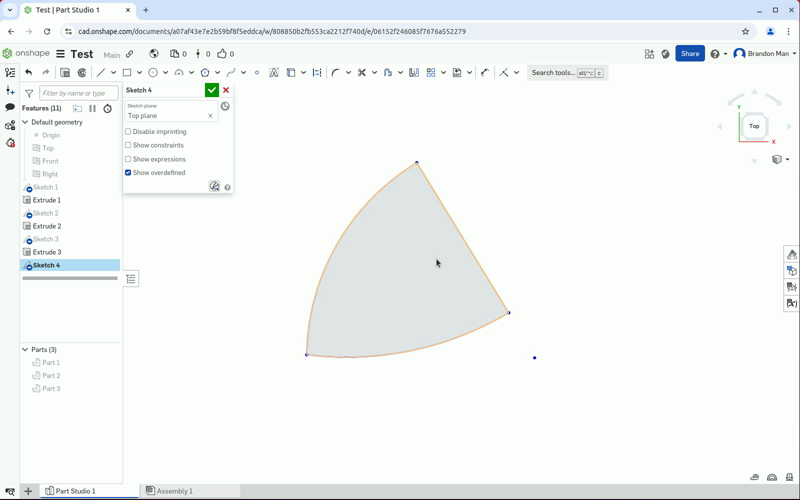
scroll(6)
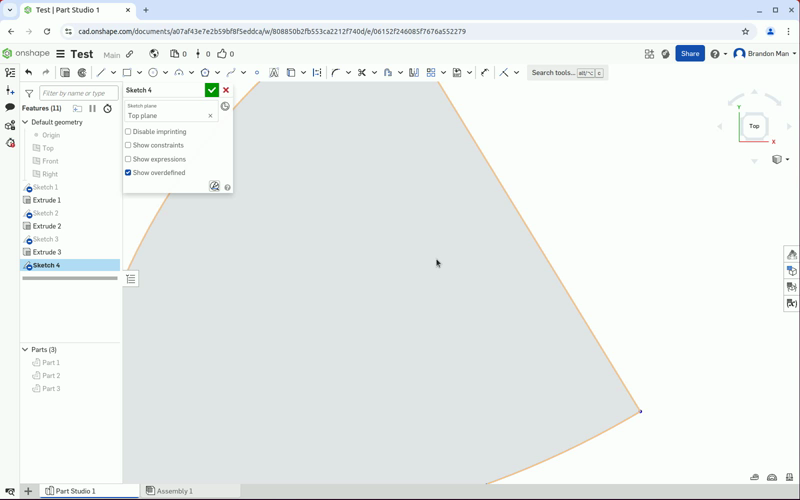
click(436, 258)
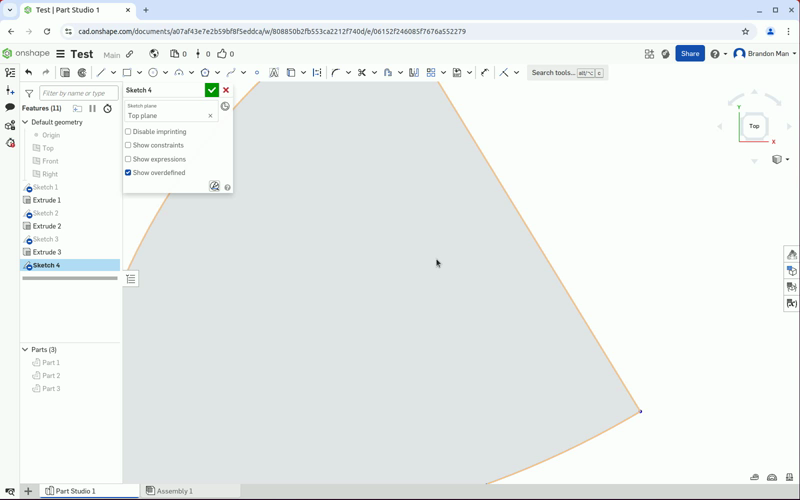
scroll(-6)
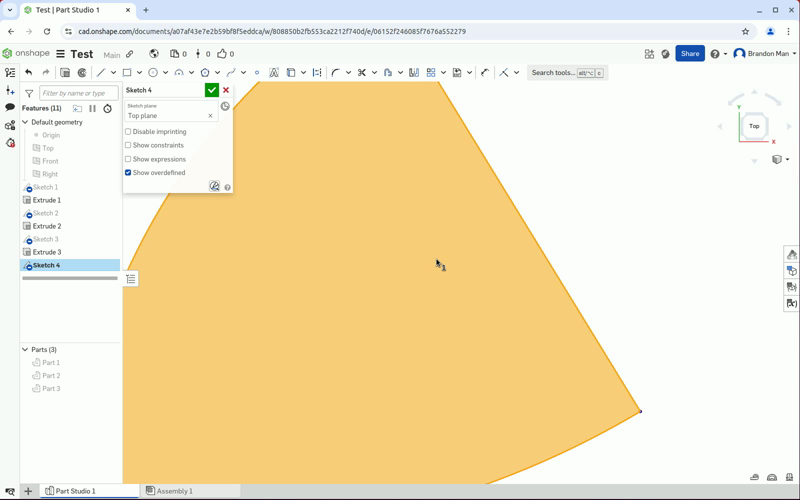
scroll(-6)
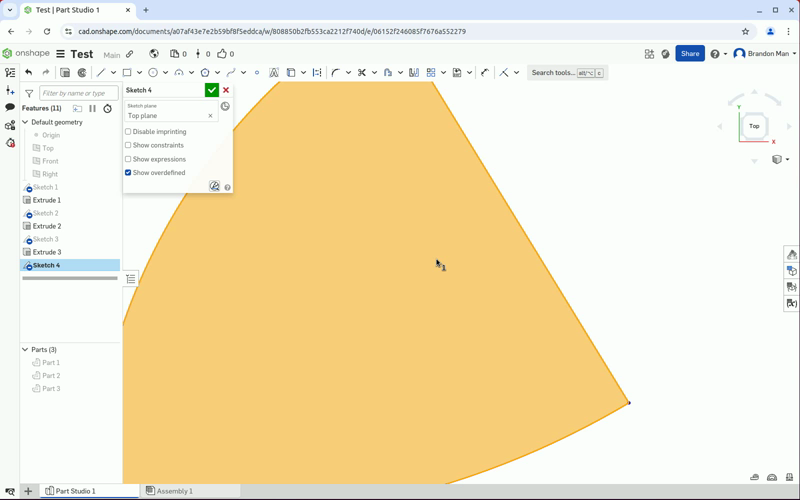
scroll(-6)
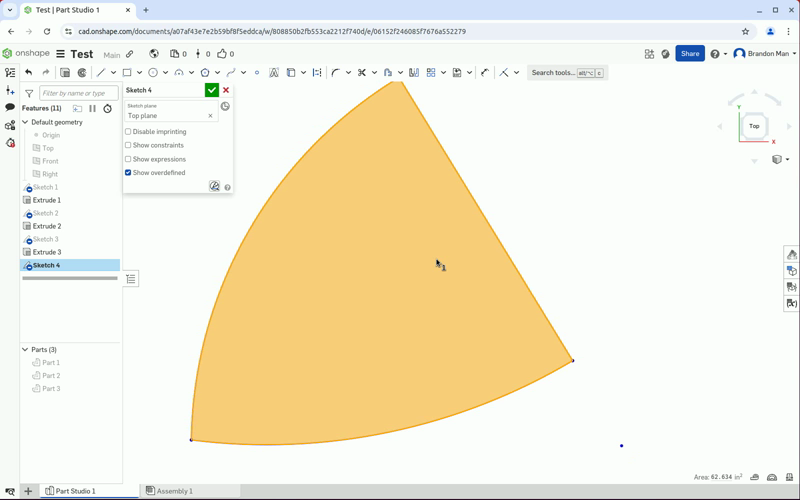
scroll(-6)
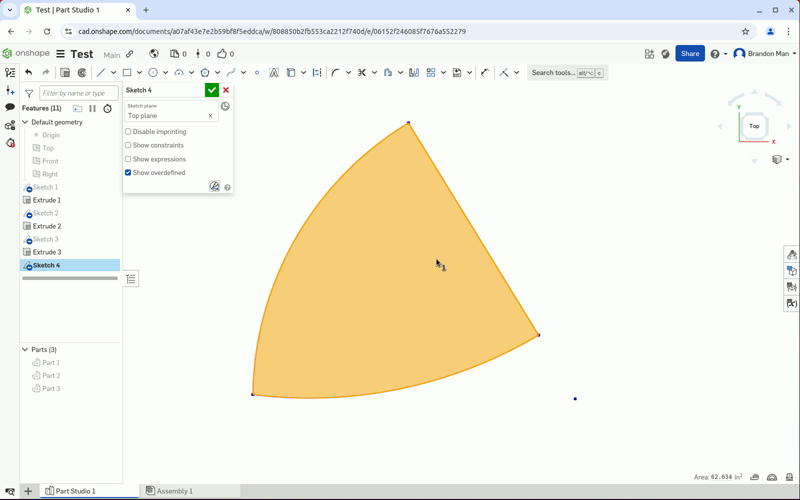
scroll(-6)
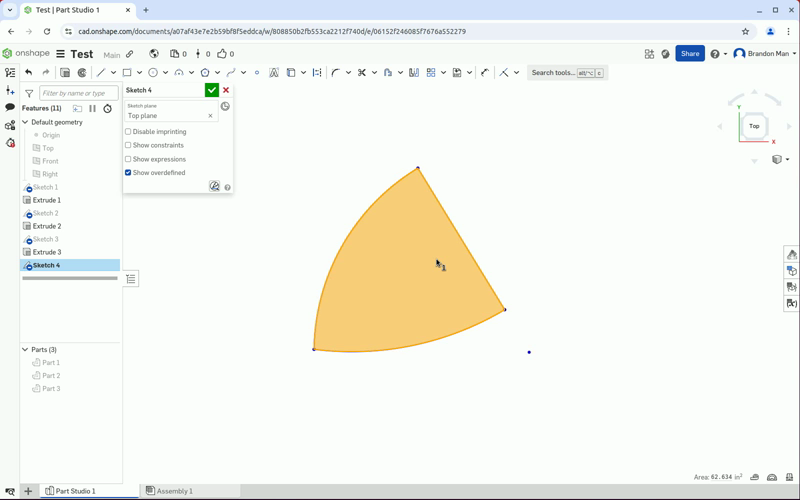
scroll(-6)
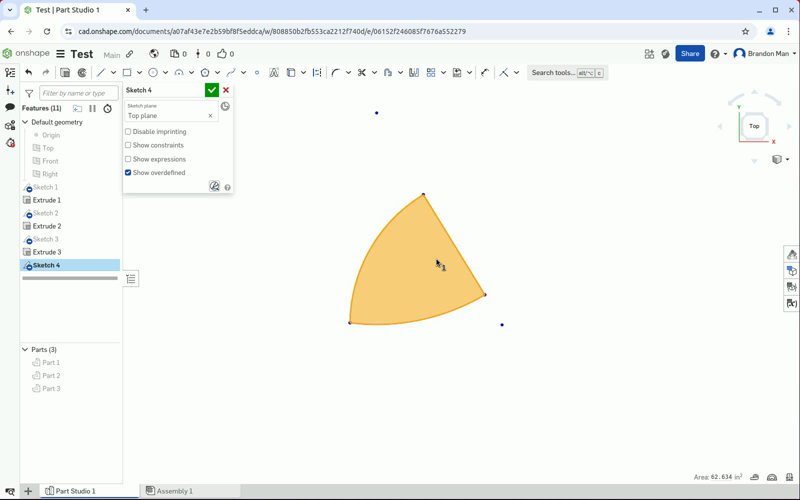
scroll(-6)
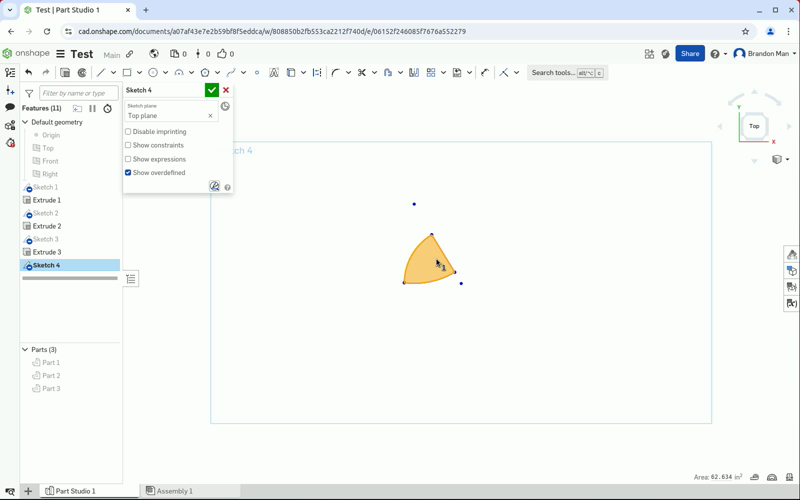
mouse_move(73, 352)
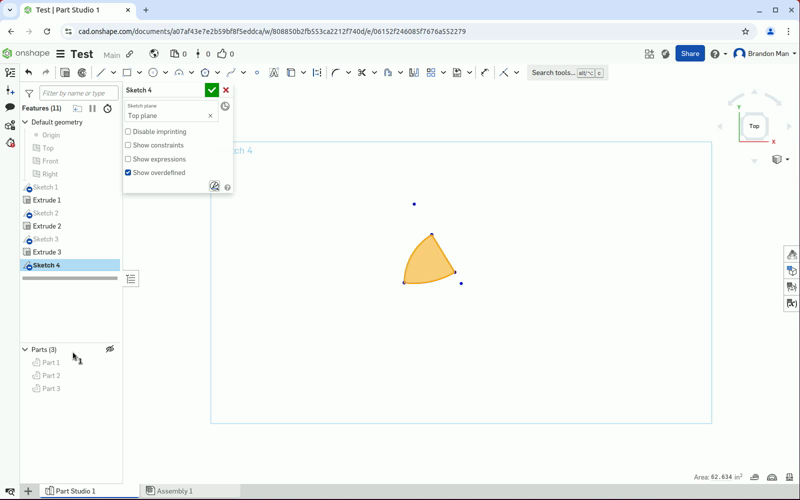
key(shift+y)
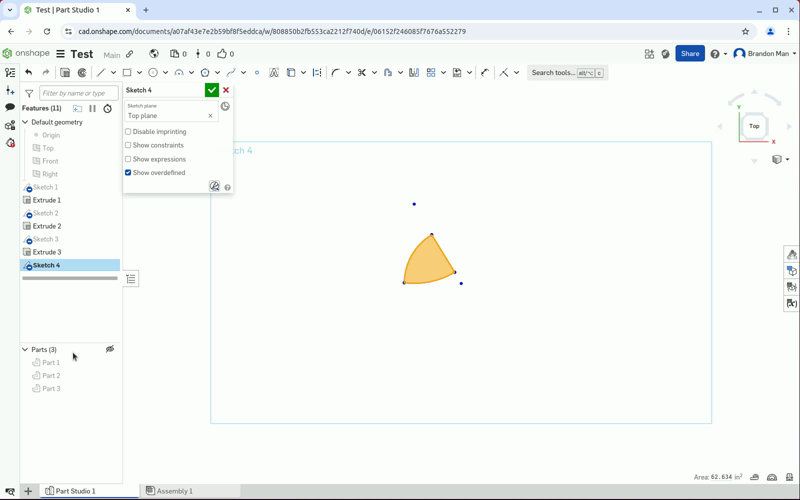
key(shift+e)
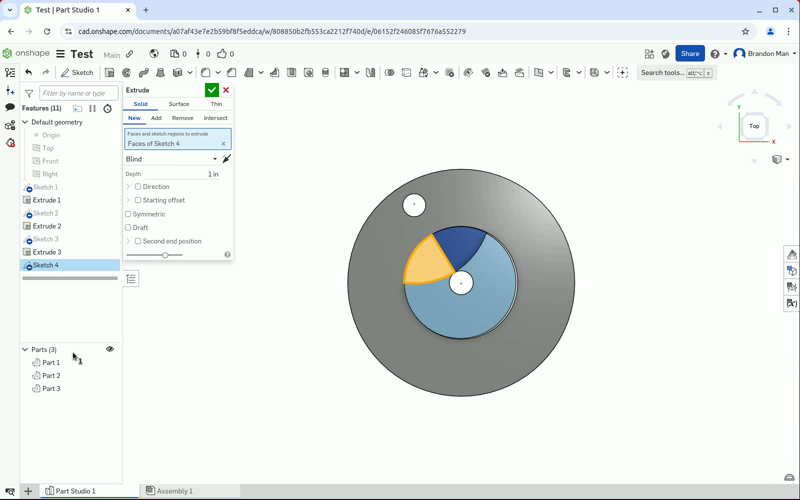
mouse_move(143, 106)
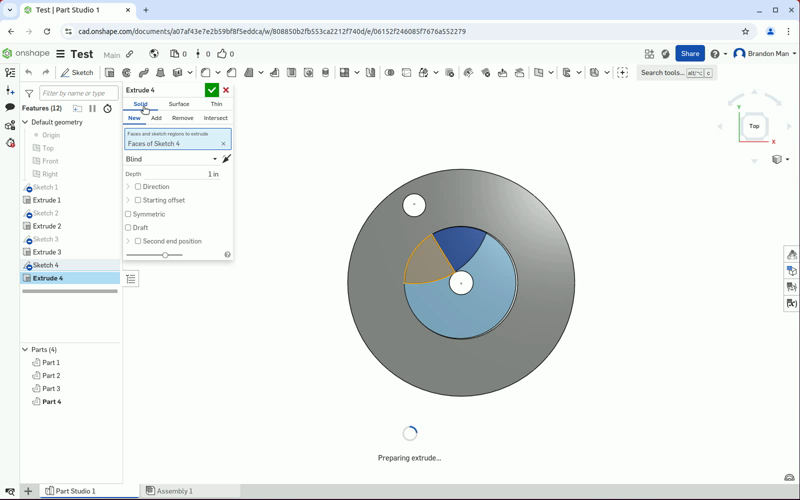
click(143, 106)
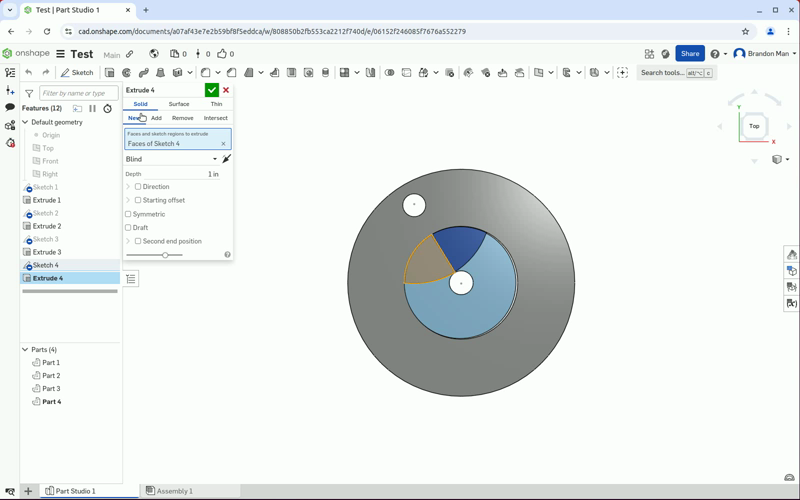
mouse_move(137, 120)
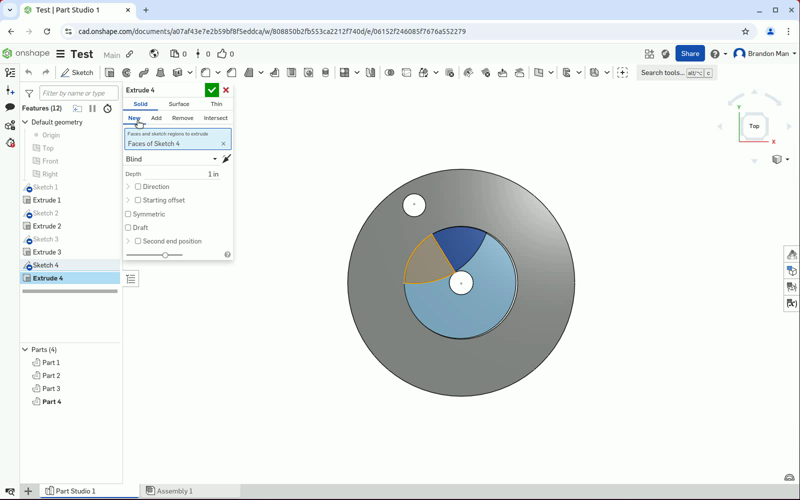
click(137, 120)
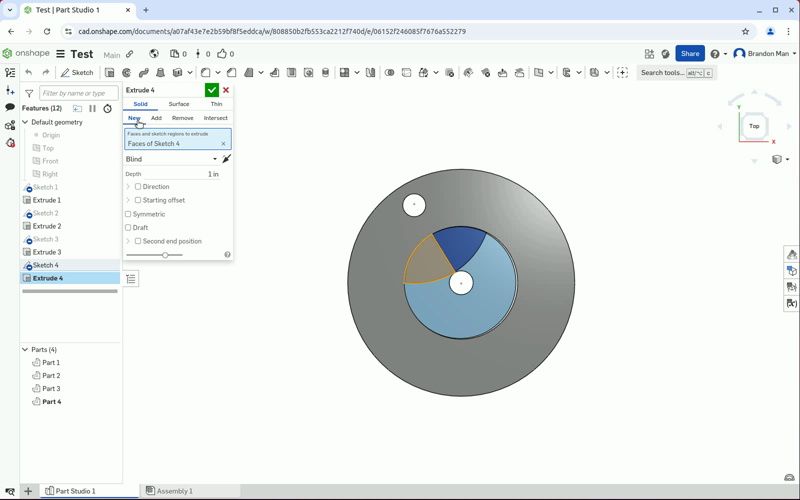
key(tab, 4)
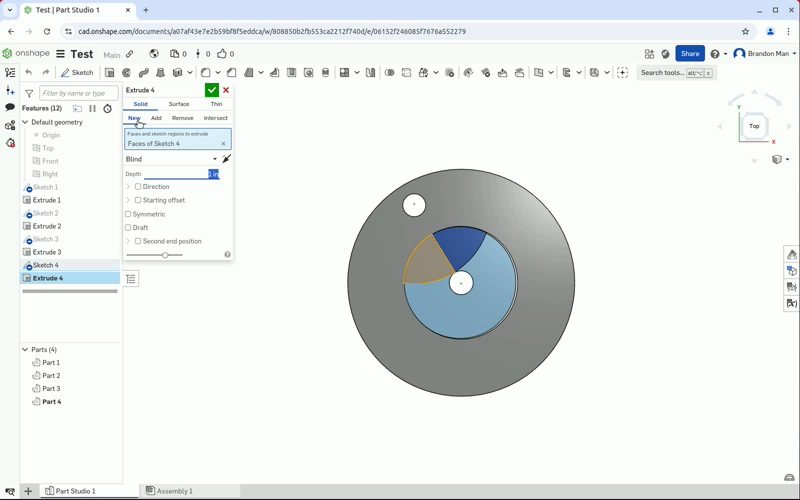
text(1.204)
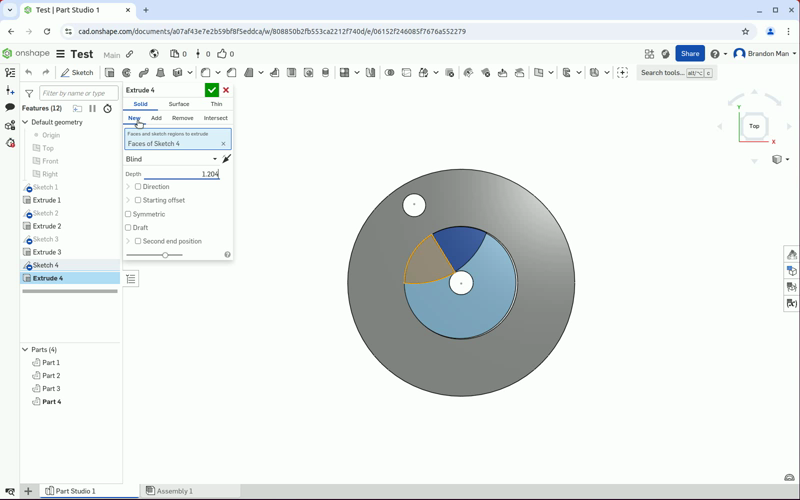
key(enter)
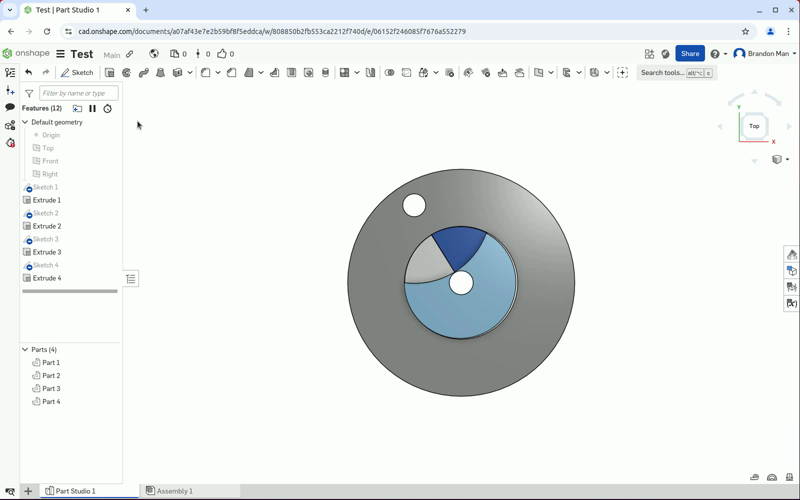
key(shift+h)
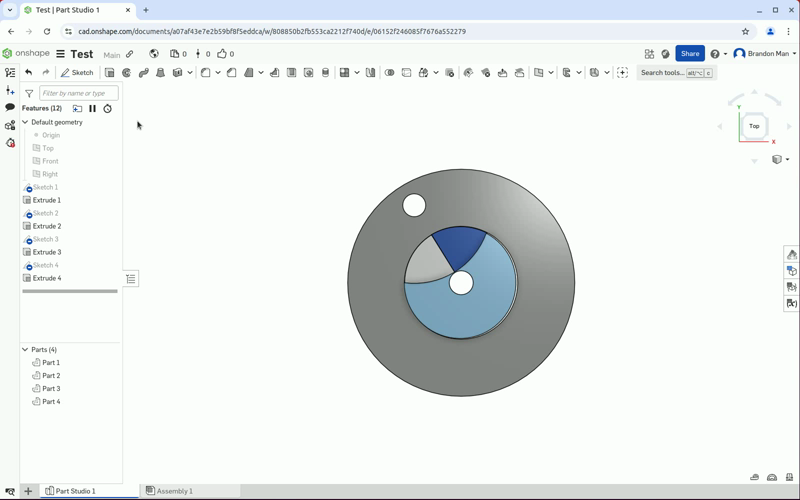
key(shift+h)
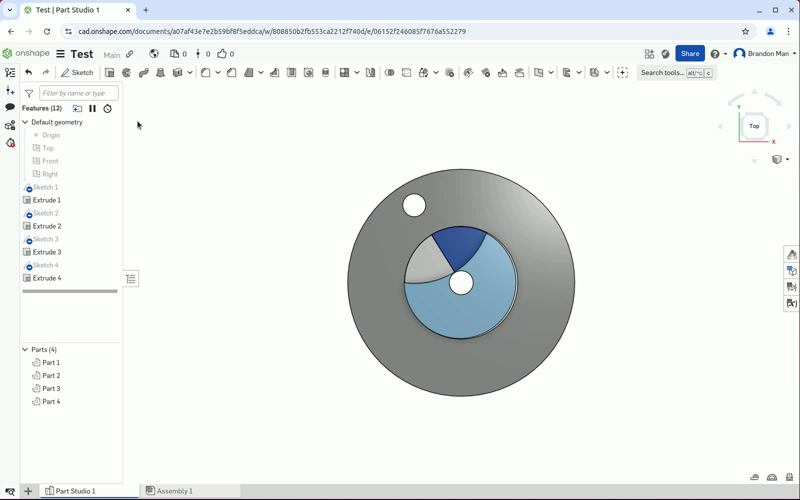
mouse_move(73, 189)
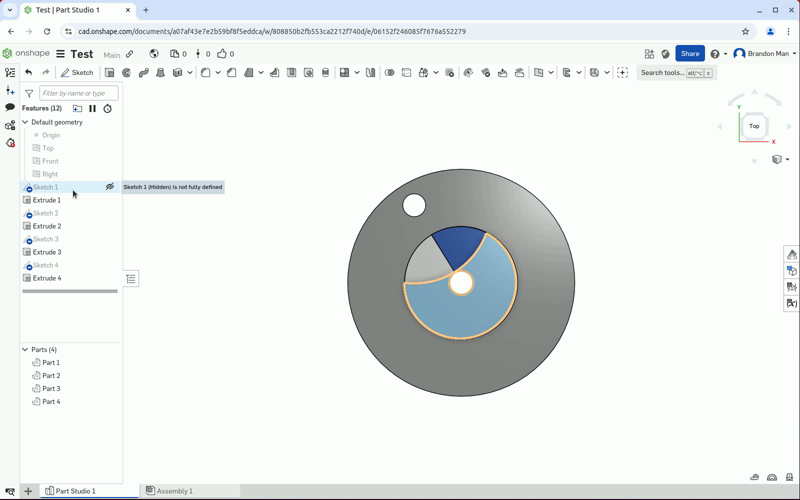
click(73, 189)
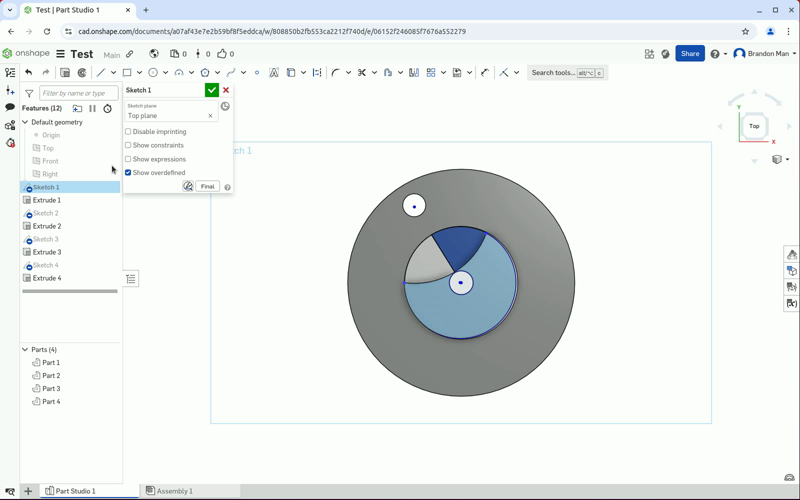
mouse_move(229, 92)
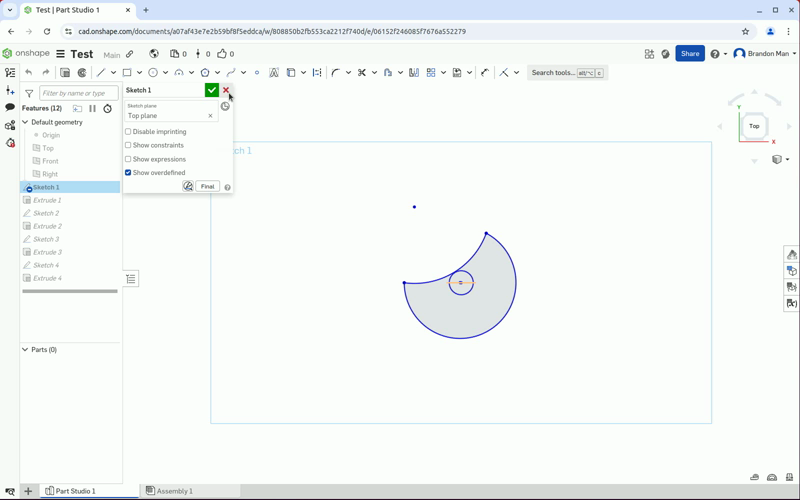
click(229, 92)
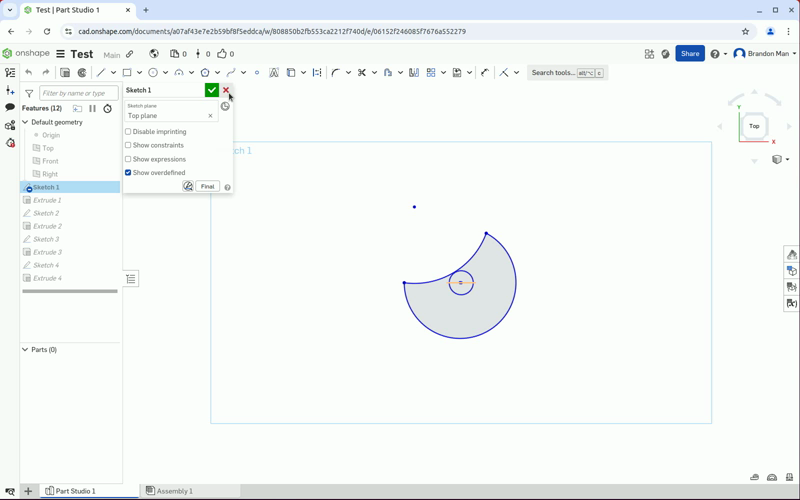
key(shift+s)
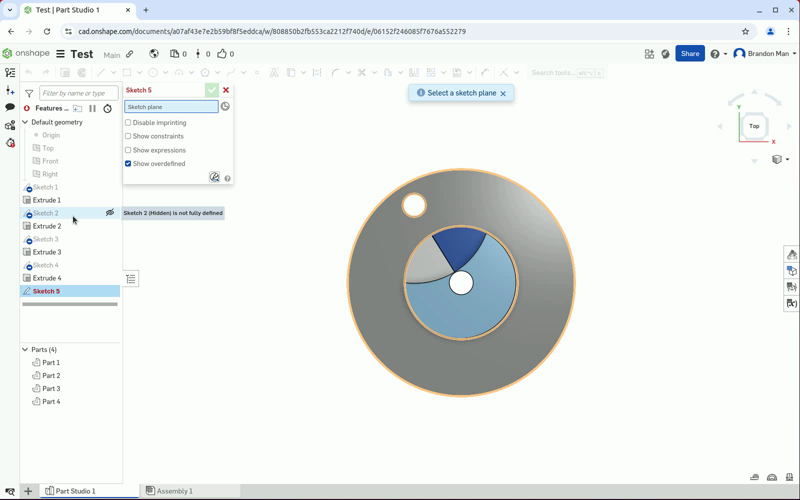
scroll(3)
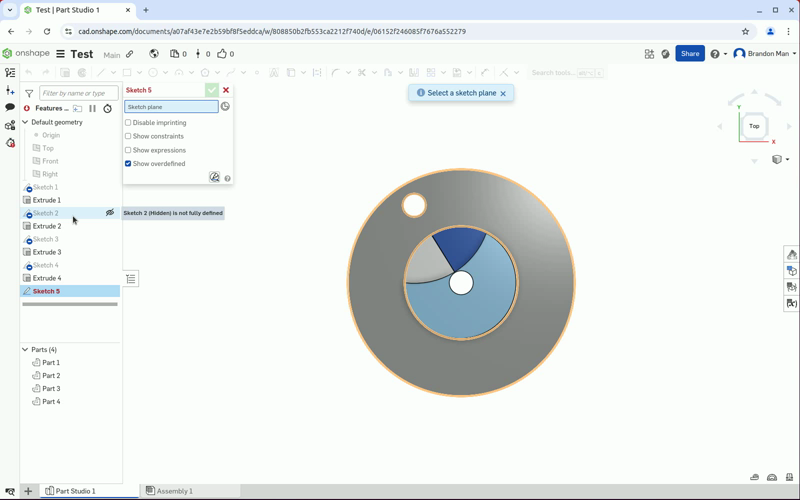
mouse_move(73, 150)
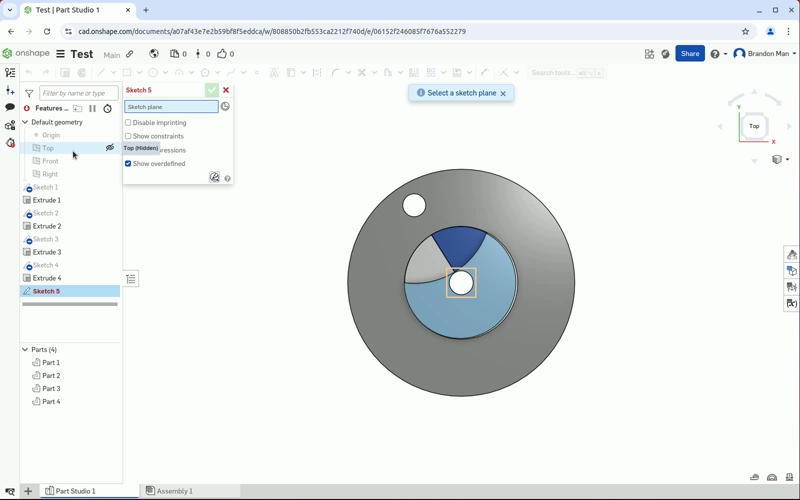
click(73, 150)
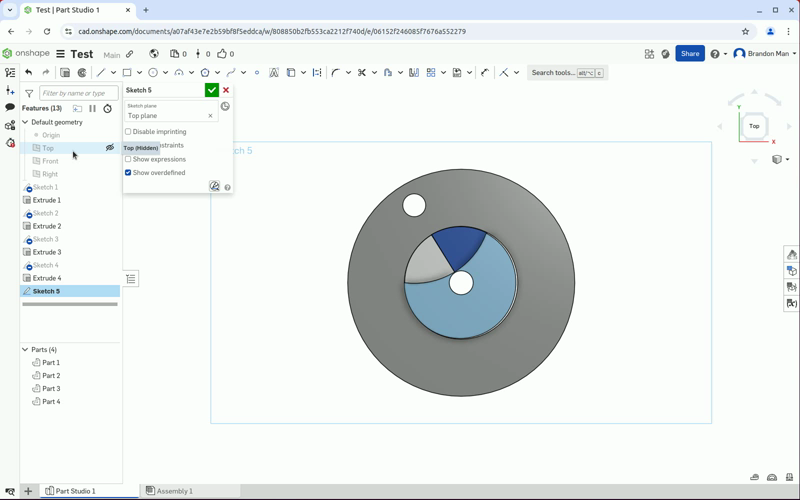
mouse_move(73, 352)
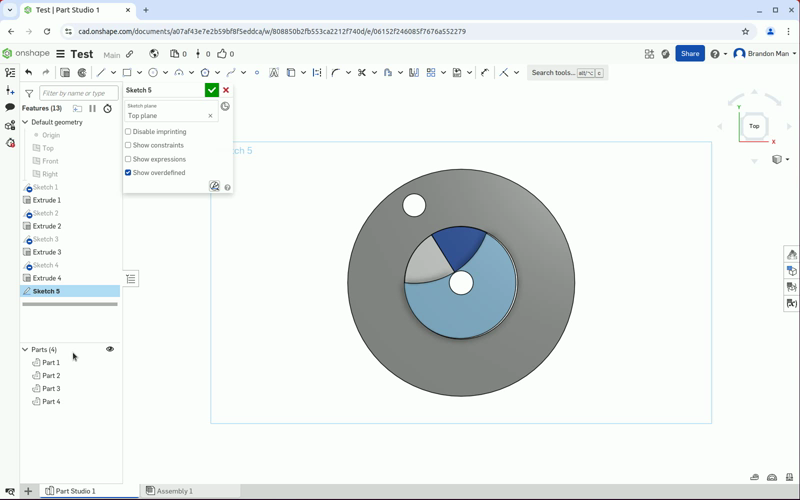
key(y)
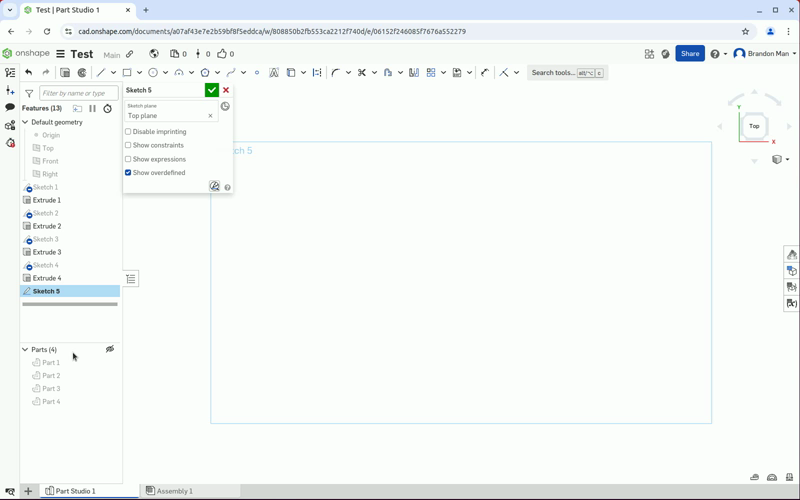
key(c)
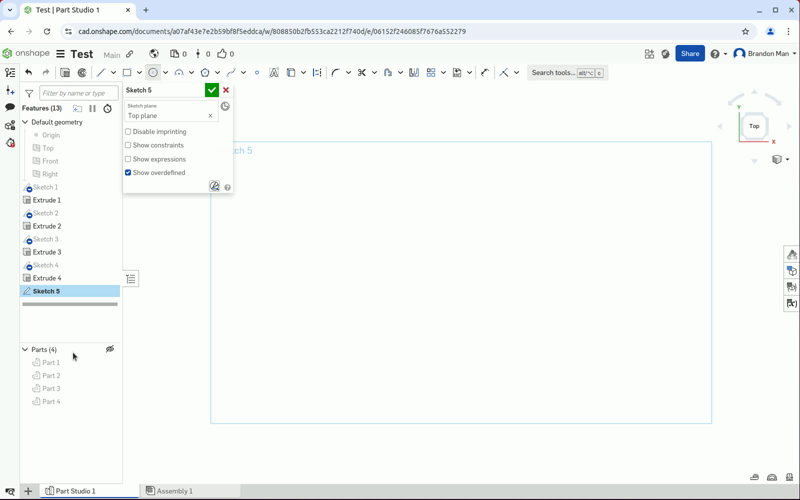
key_down(shift)
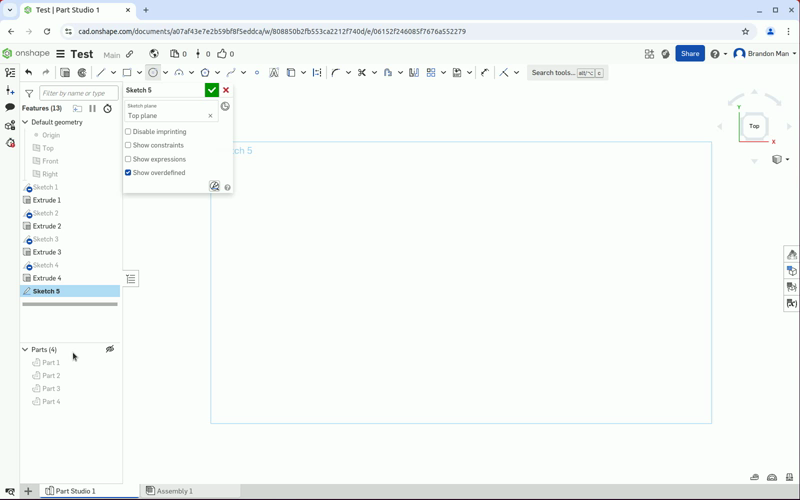
mouse_move(461, 282)
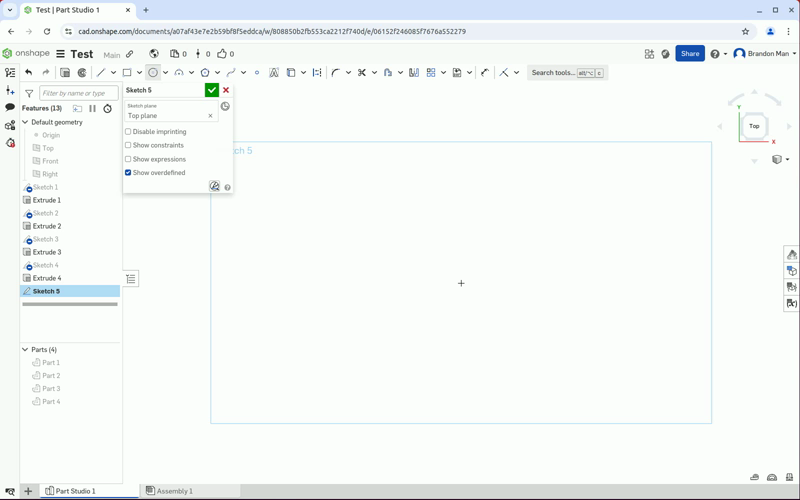
click(461, 282)
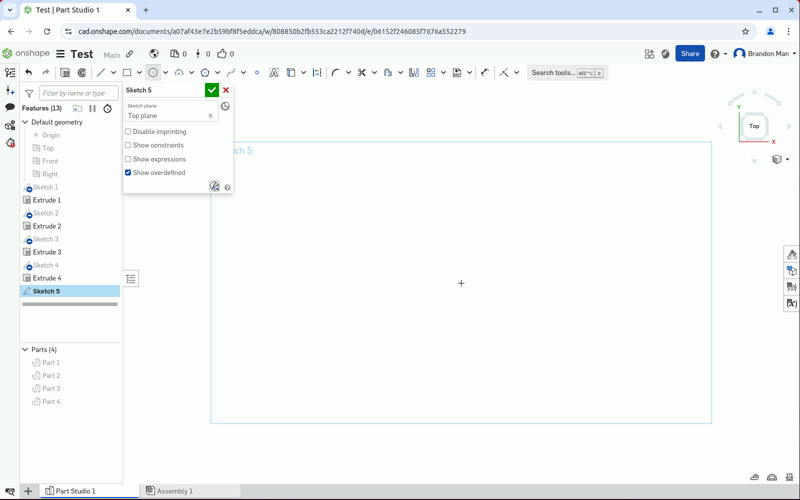
key_up(shift)
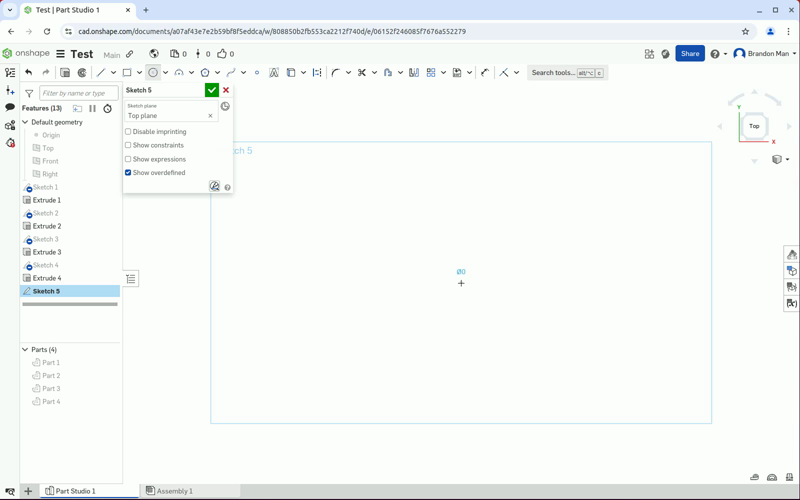
mouse_move(574, 282)
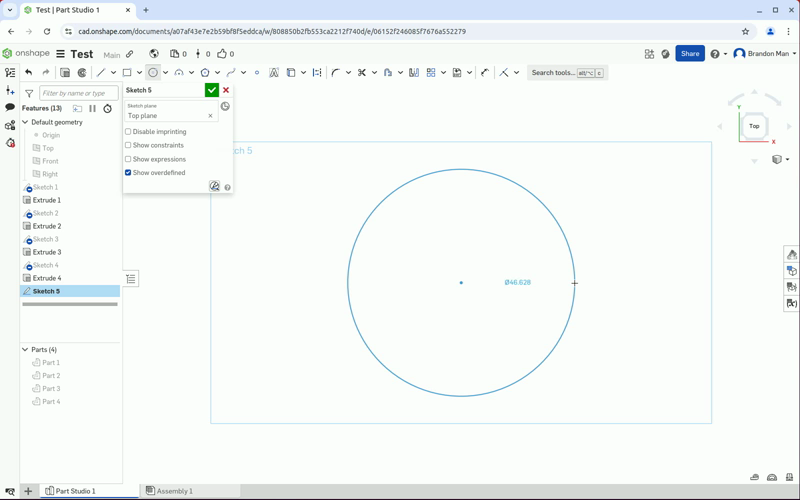
click(574, 282)
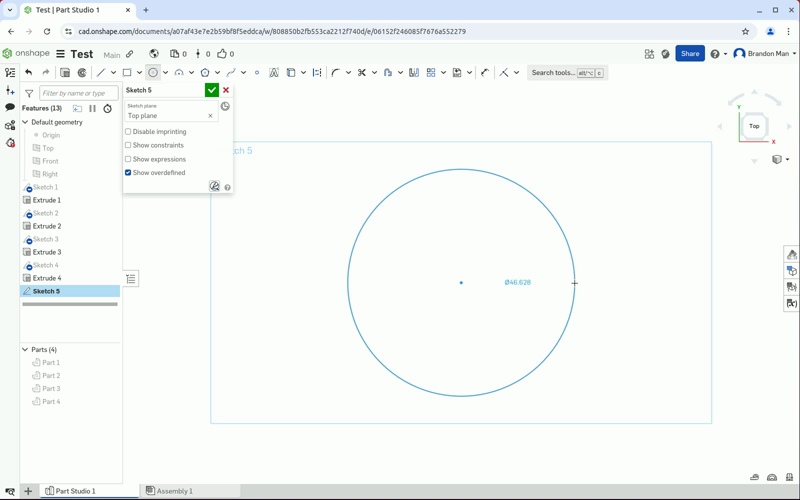
key(esc)
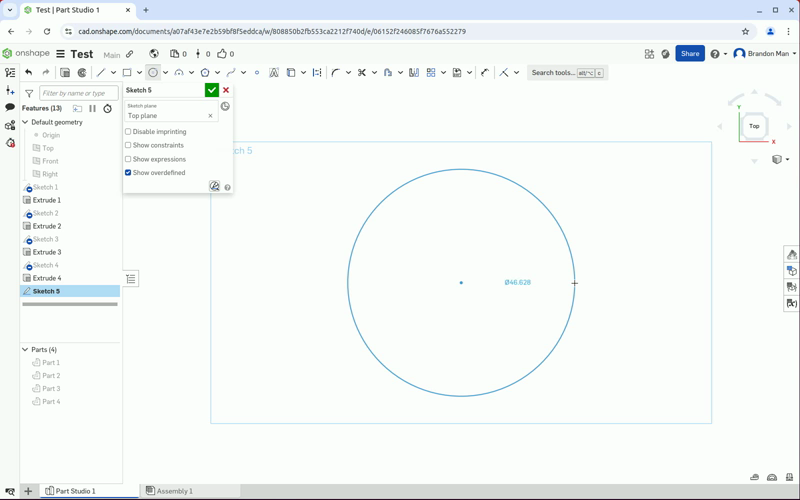
key(c)
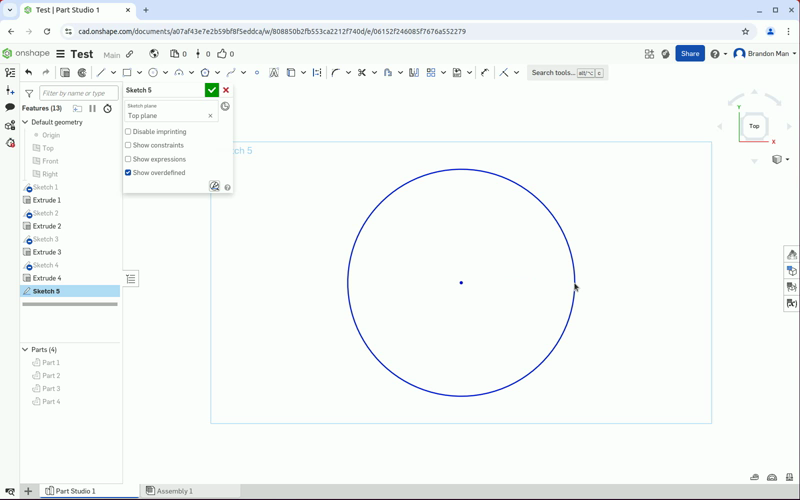
key_down(shift)
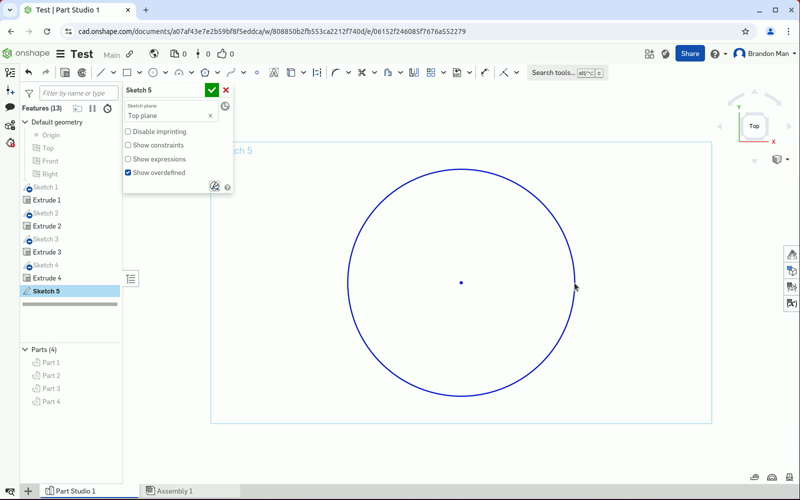
mouse_move(414, 205)
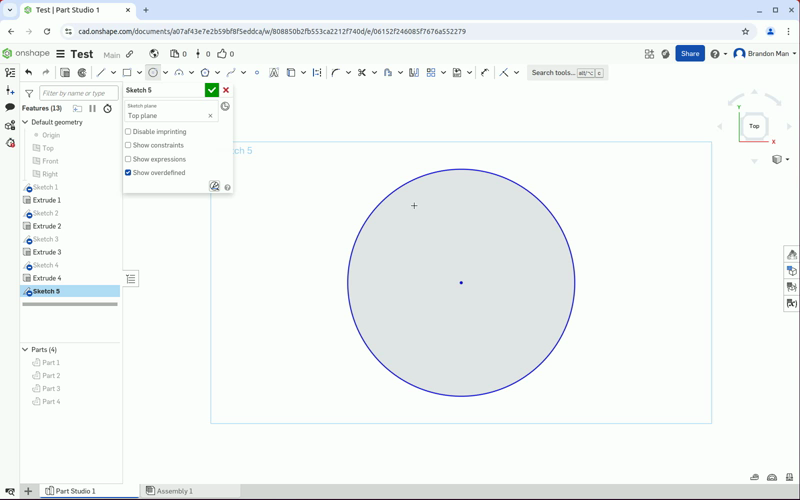
click(414, 205)
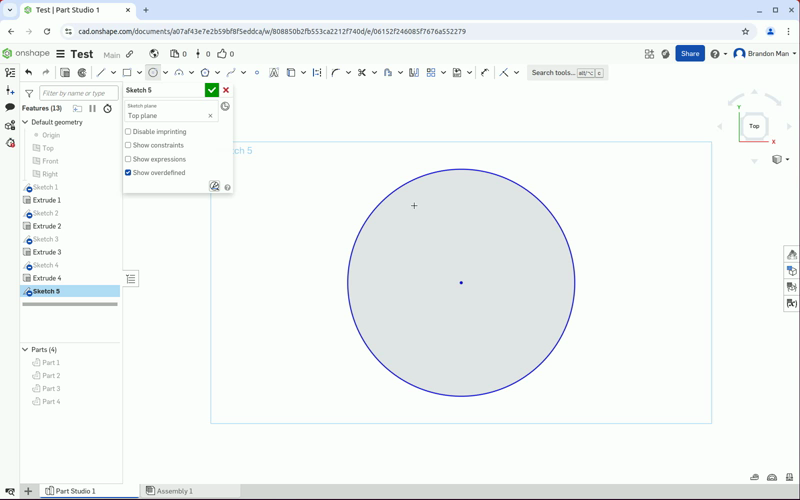
key_up(shift)
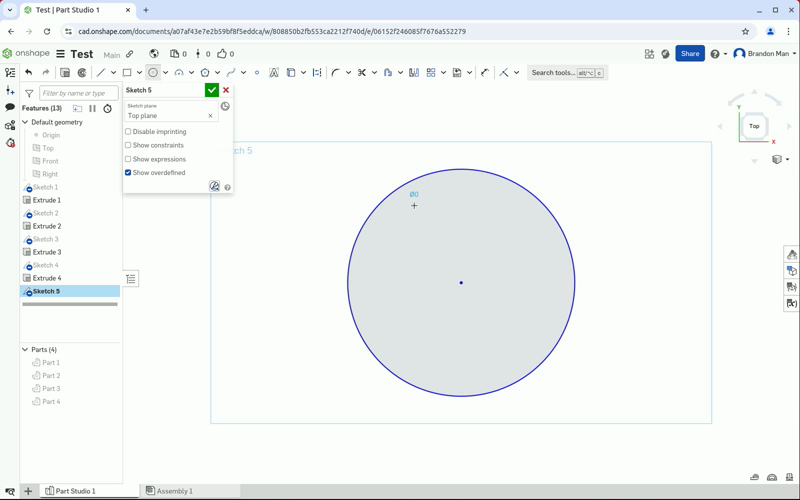
mouse_move(425, 205)
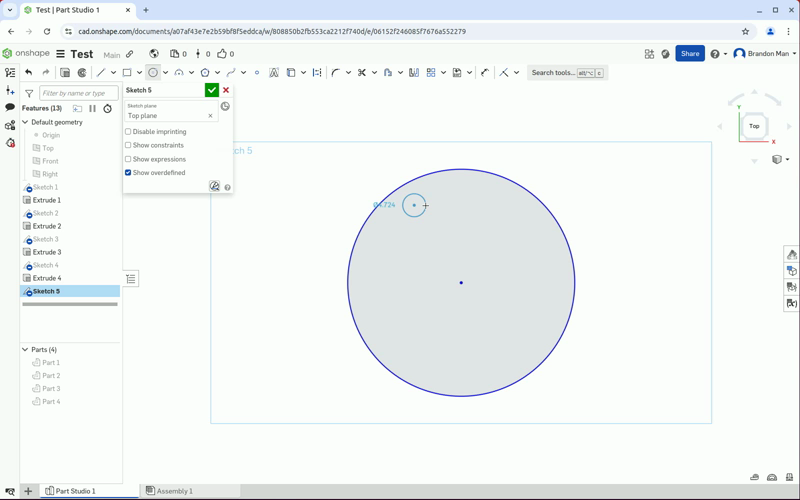
click(425, 205)
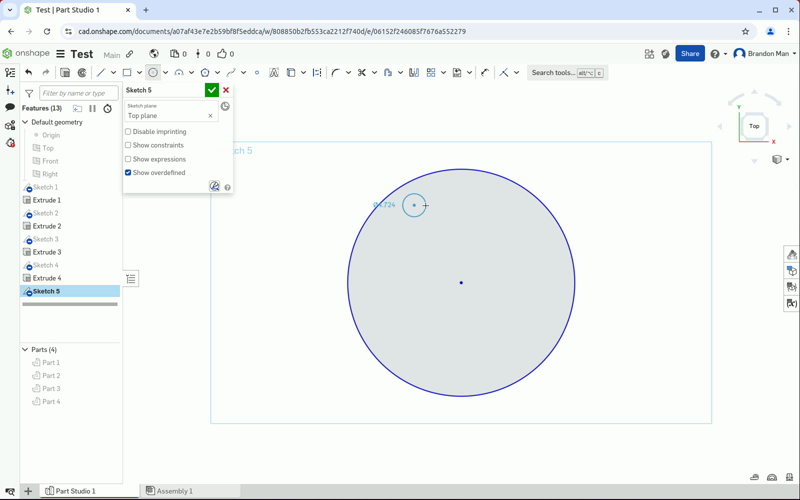
key(esc)
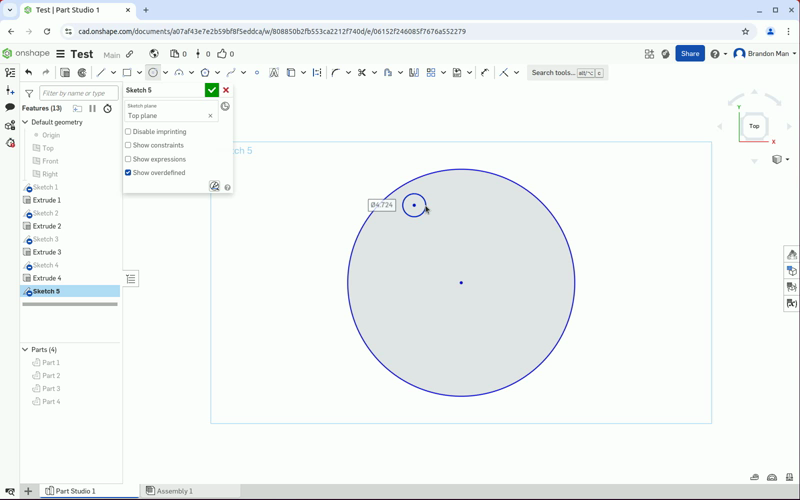
key(c)
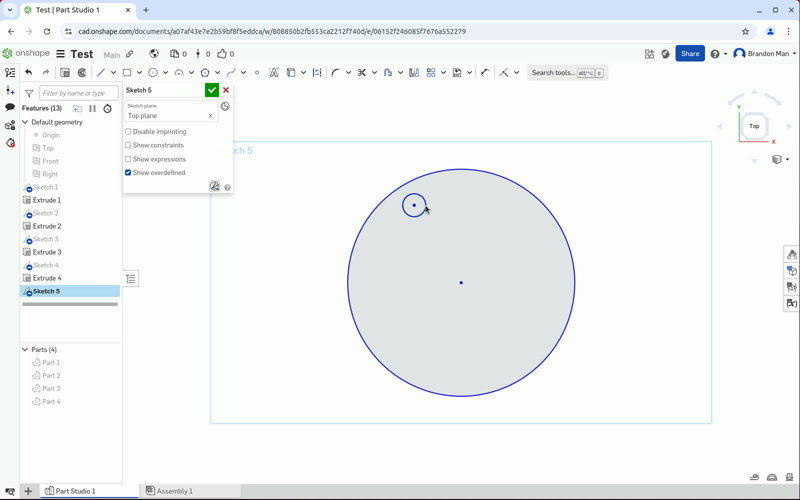
key_down(shift)
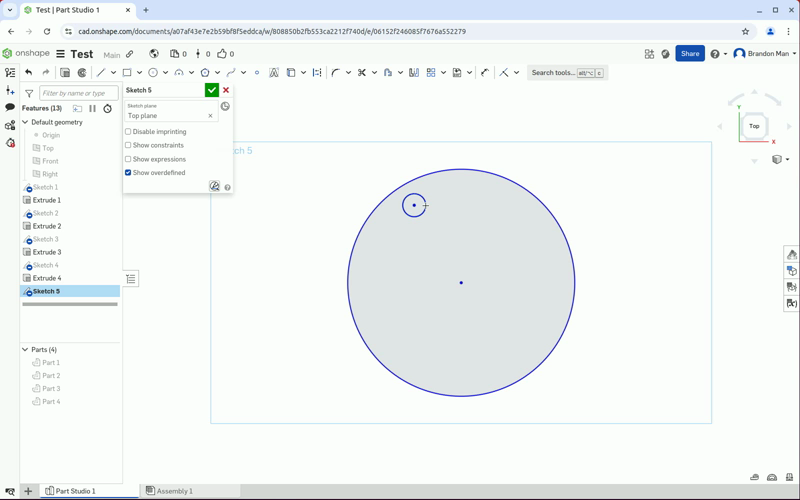
mouse_move(461, 282)
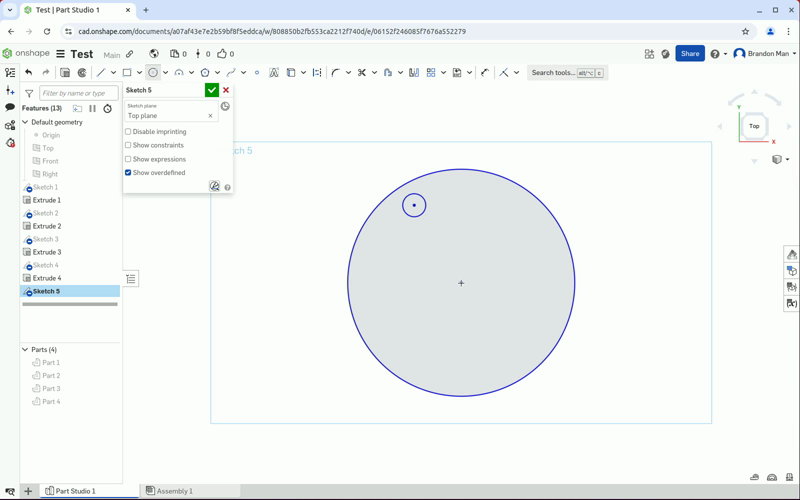
click(461, 282)
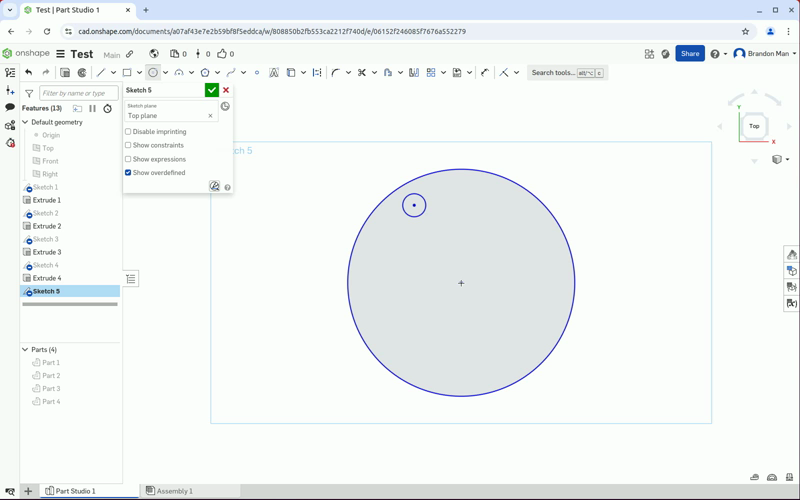
key_up(shift)
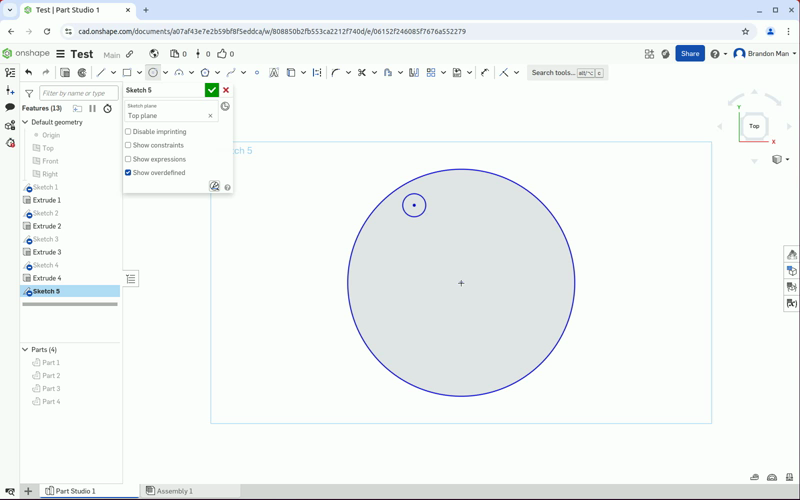
mouse_move(517, 282)
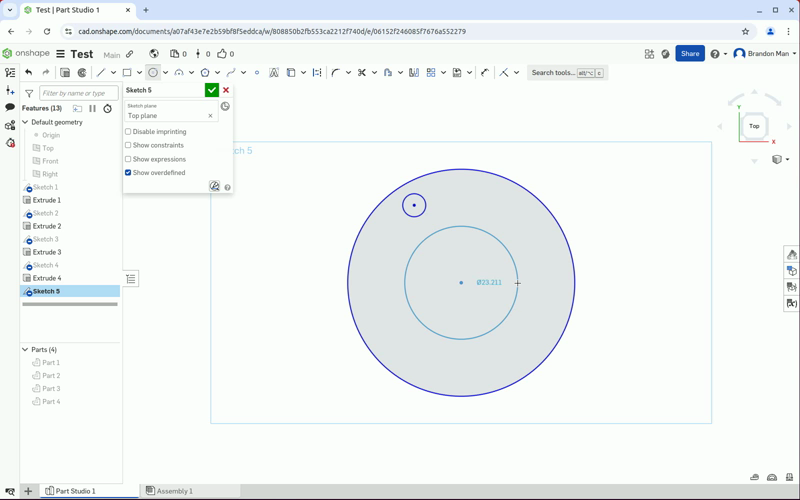
click(517, 282)
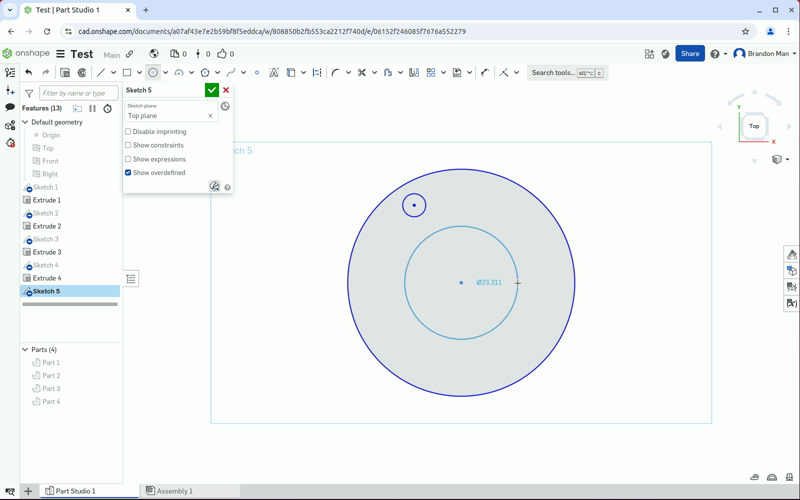
key(esc)
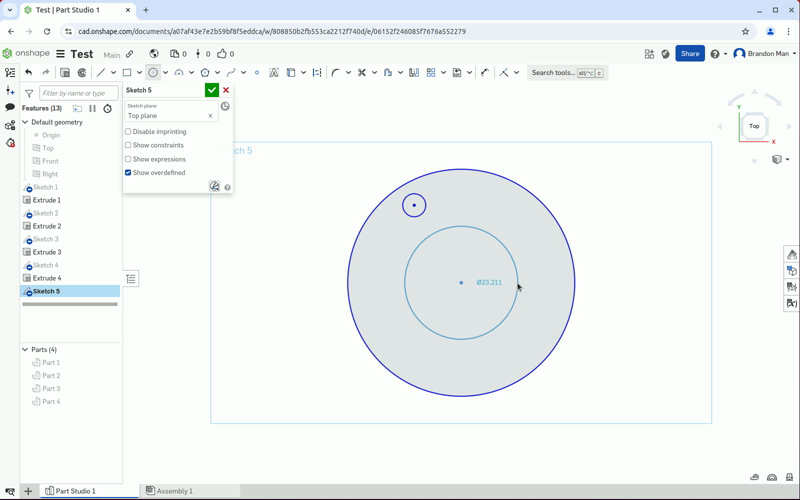
mouse_move(509, 219)
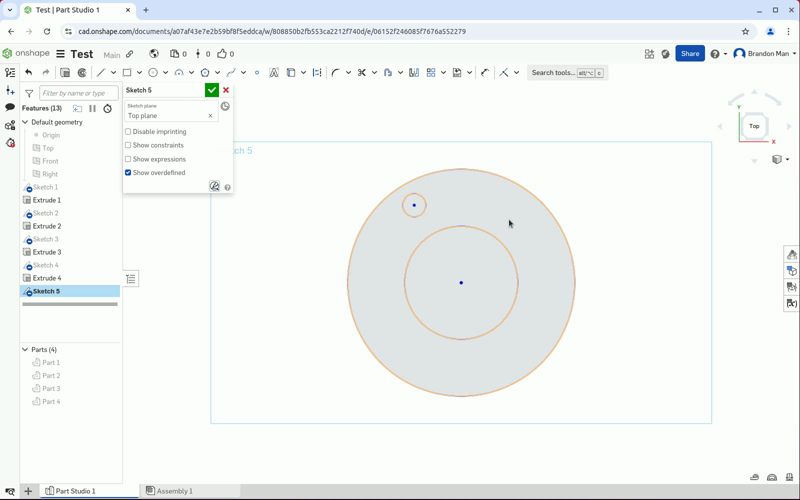
click(509, 219)
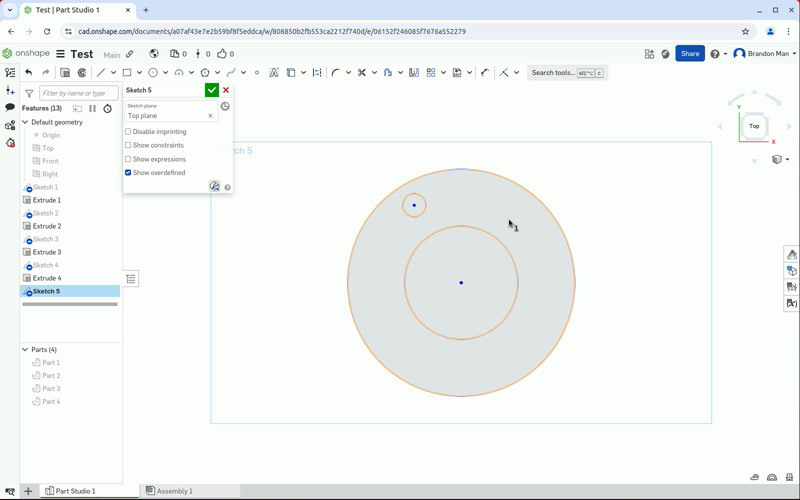
mouse_move(73, 352)
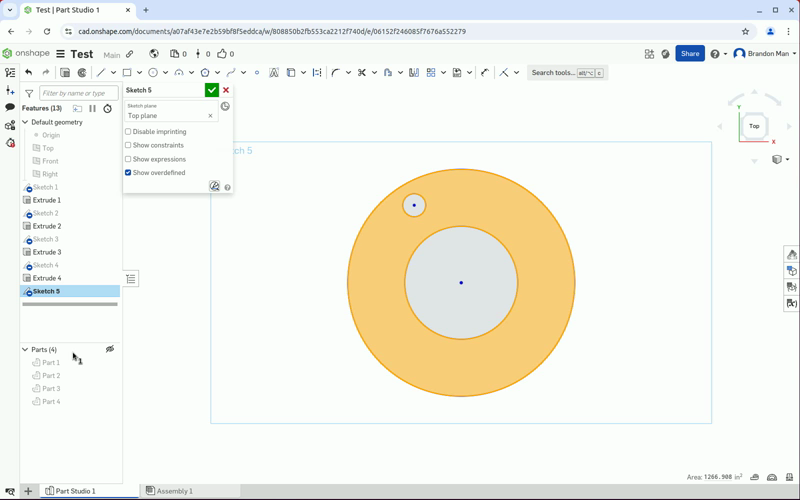
key(shift+y)
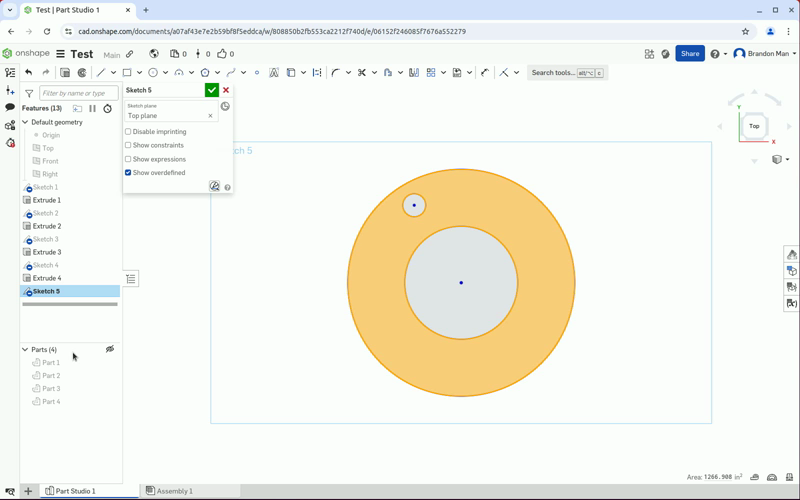
key(shift+e)
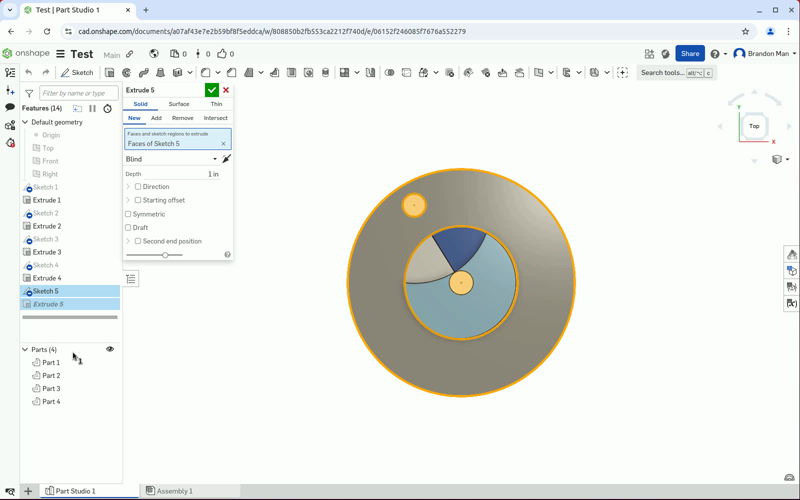
mouse_move(143, 106)
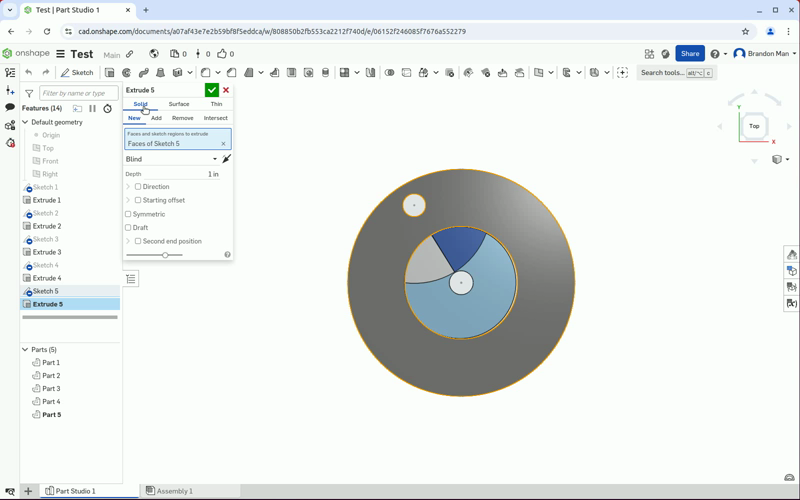
click(143, 106)
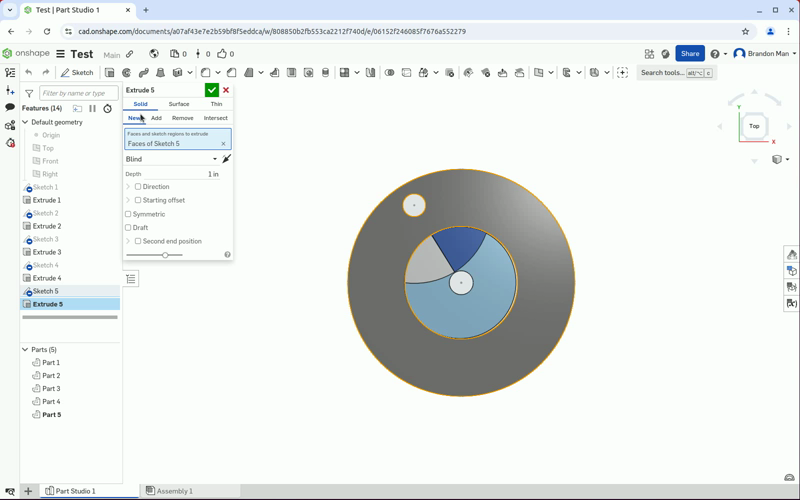
mouse_move(137, 120)
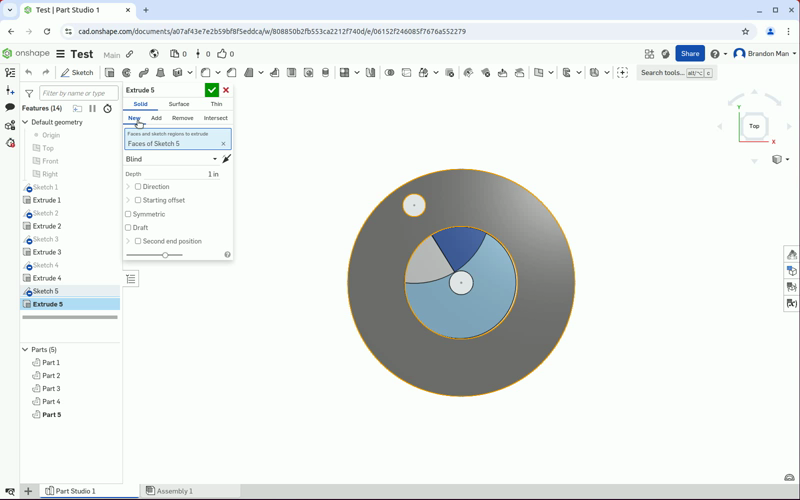
click(137, 120)
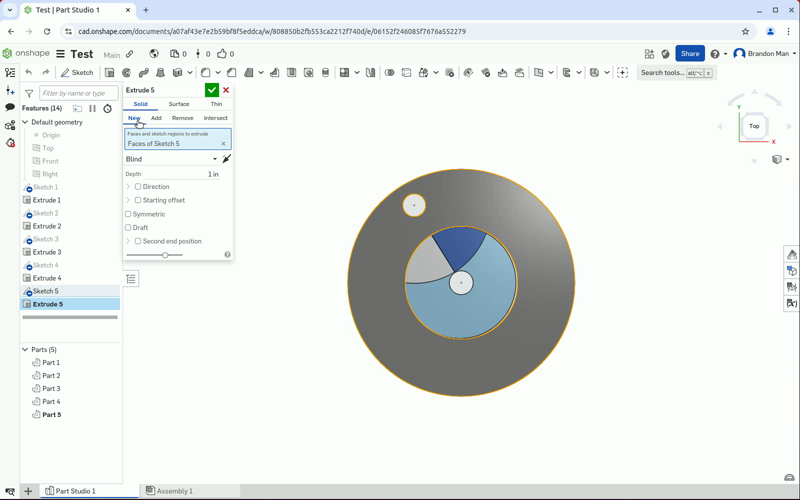
key(tab, 4)
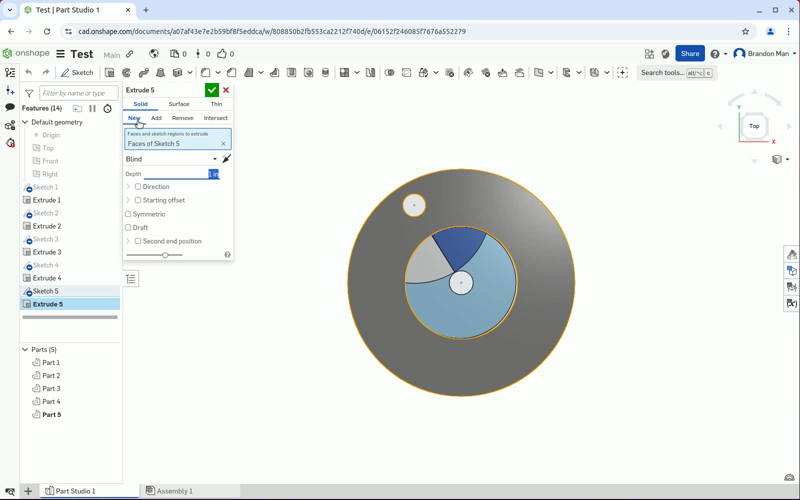
text(1.204)
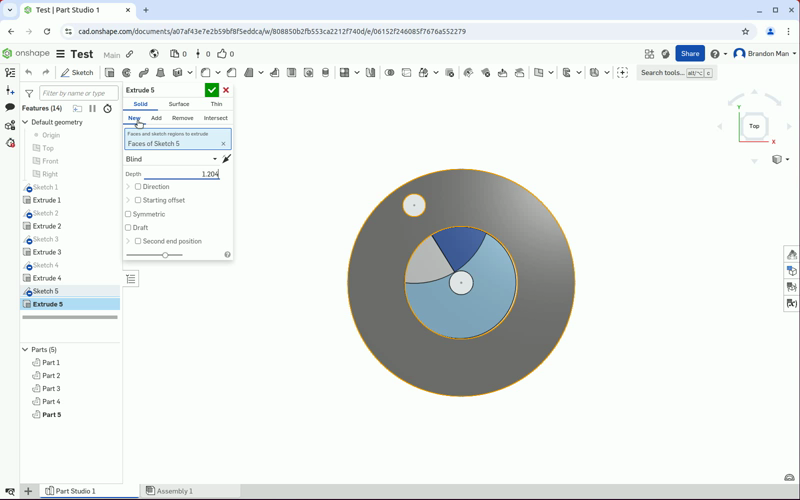
key(enter)
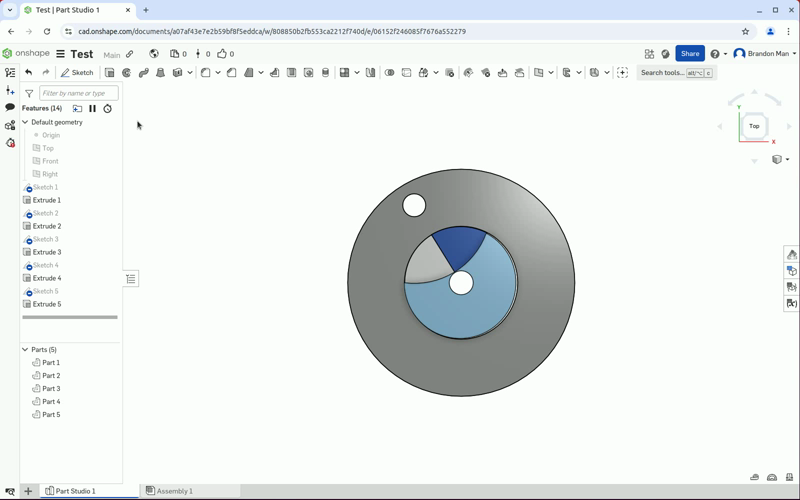
key(shift+h)
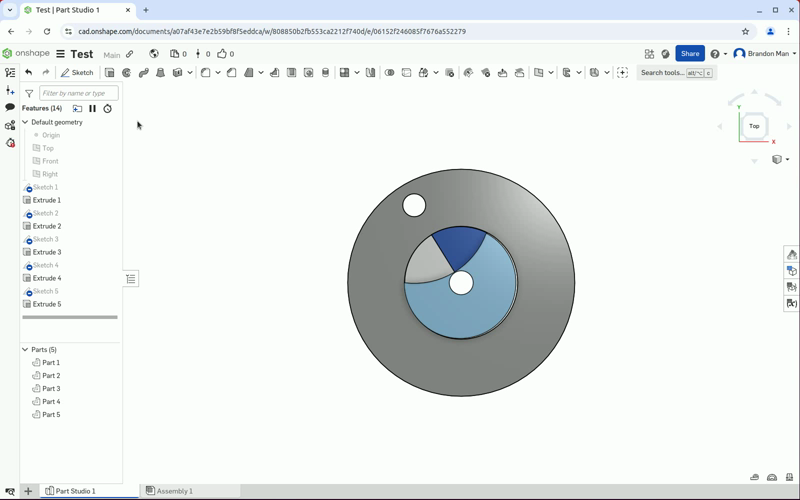
key(shift+h)
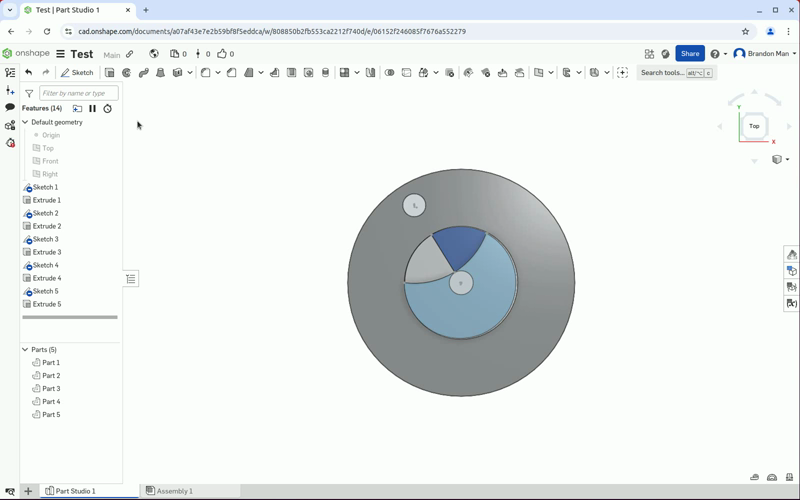
key(shift+7)
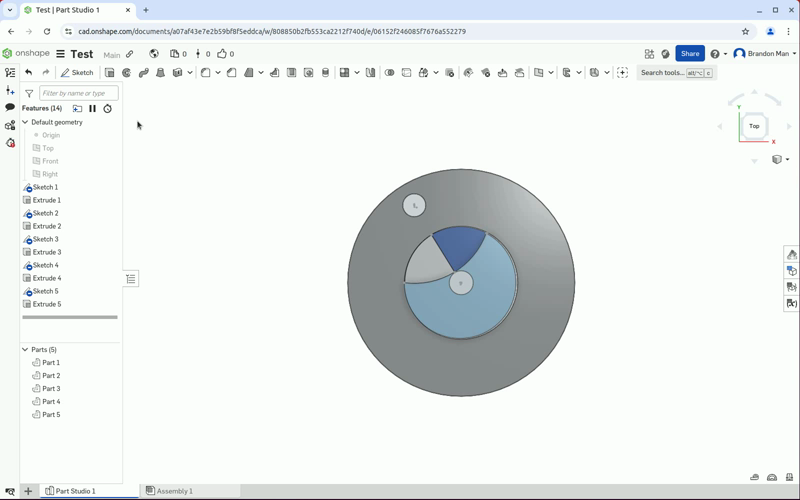
key(up, 3)
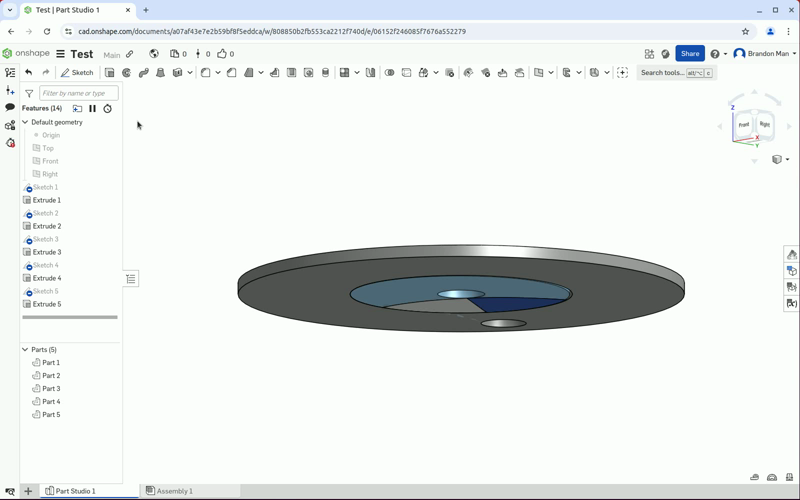
key(left, 3)
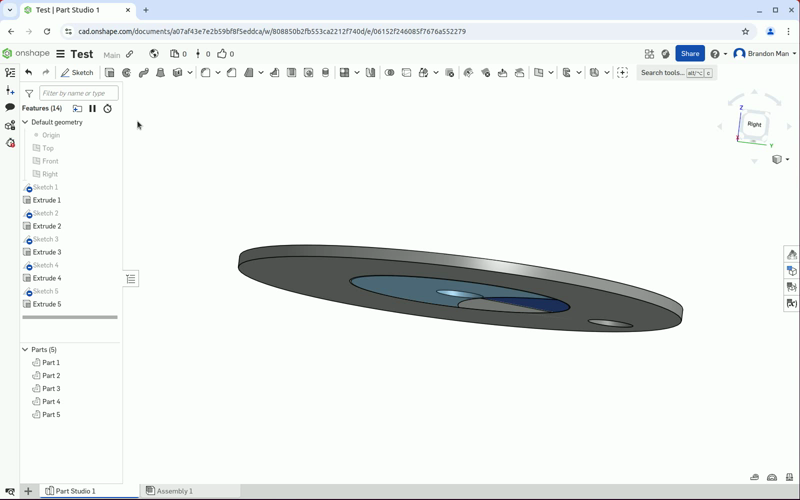
key(right, 3)
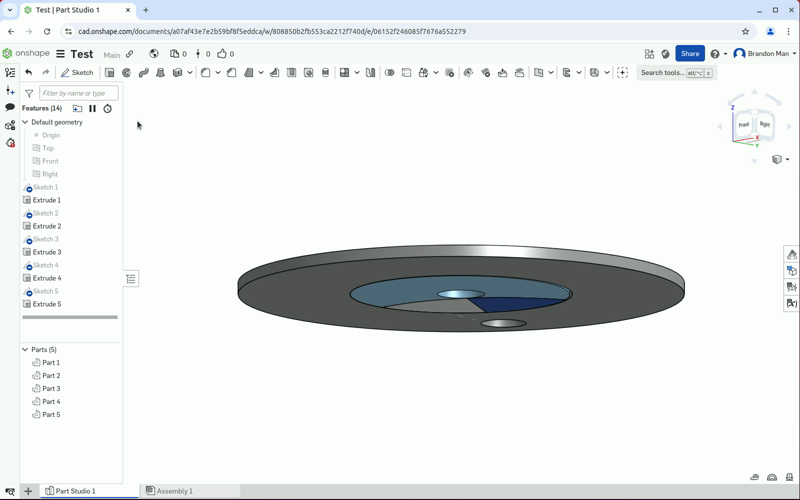
key(down, 3)
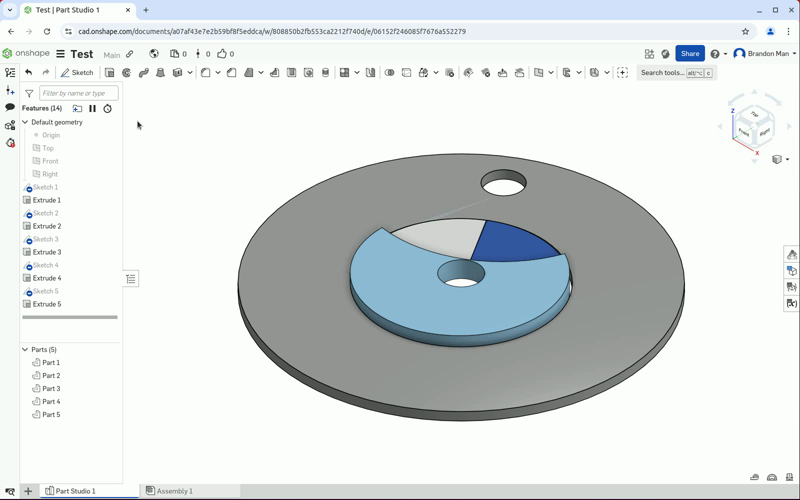
mouse_move(73, 189)
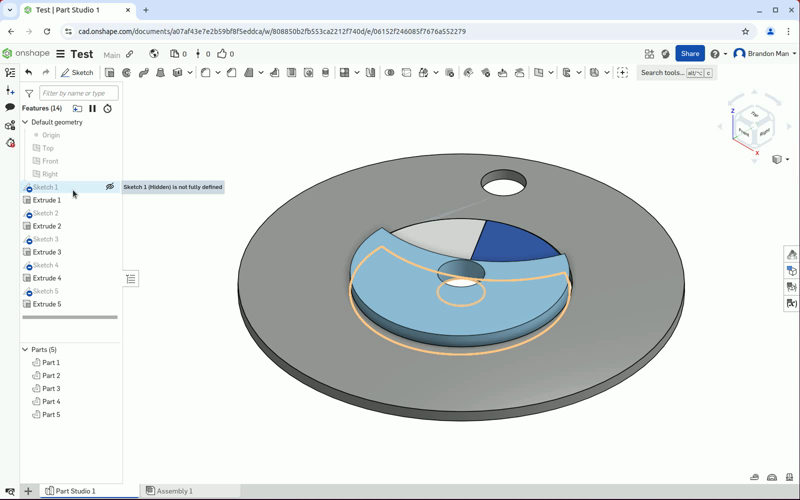
click(73, 189)